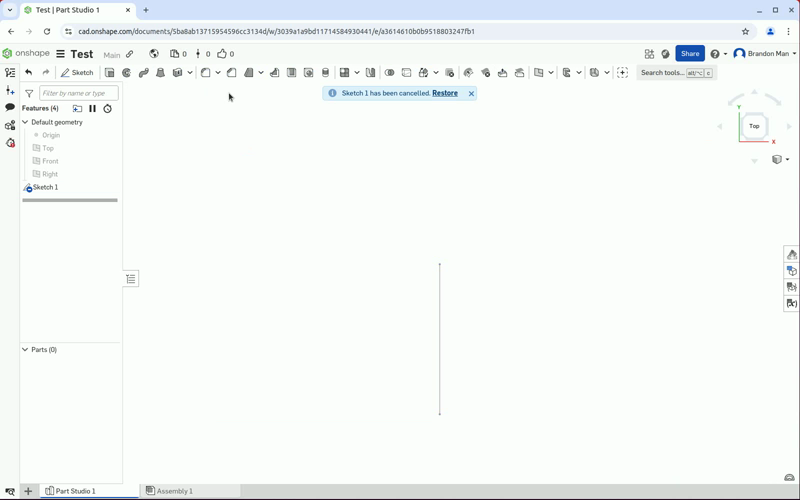
key(shift+h)
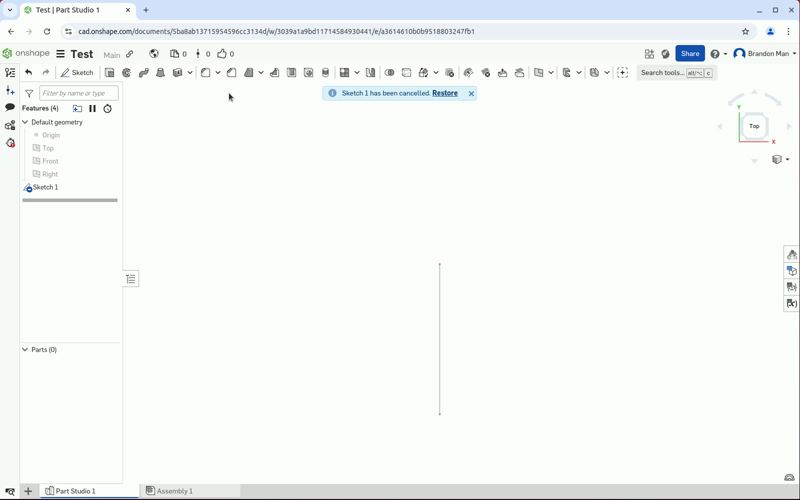
key(shift+s)
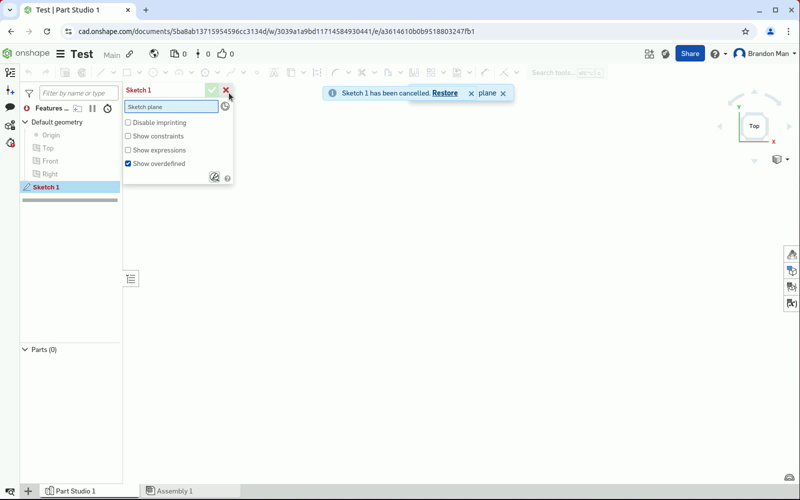
mouse_move(73, 150)
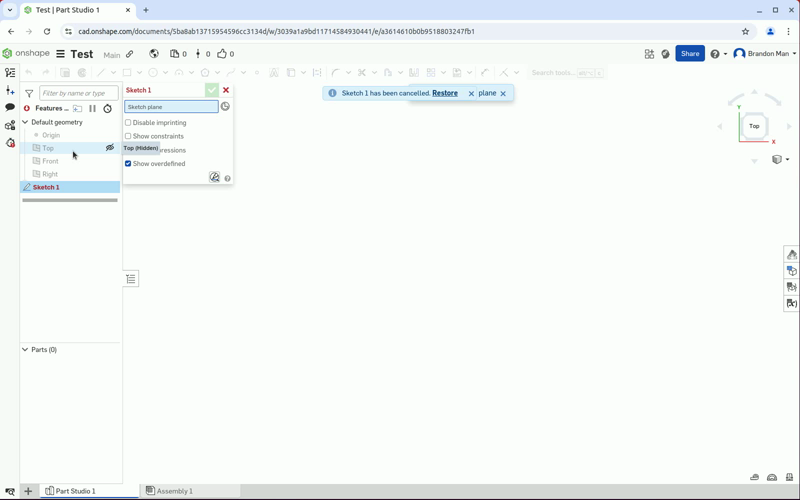
click(73, 150)
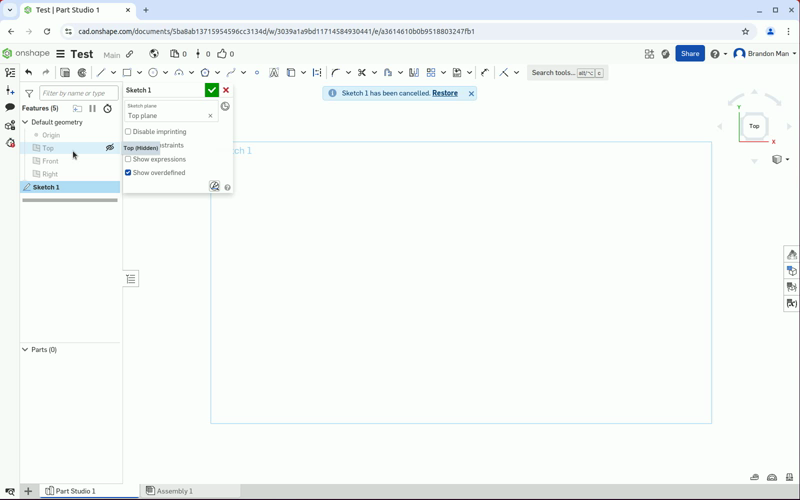
mouse_move(73, 352)
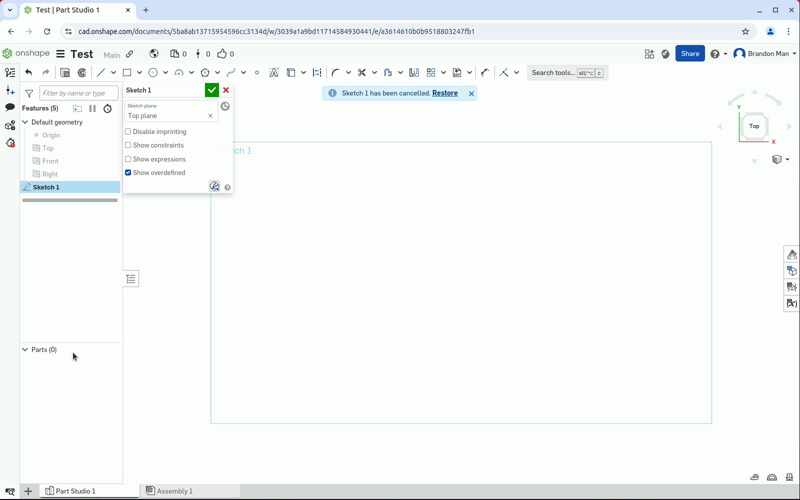
key(y)
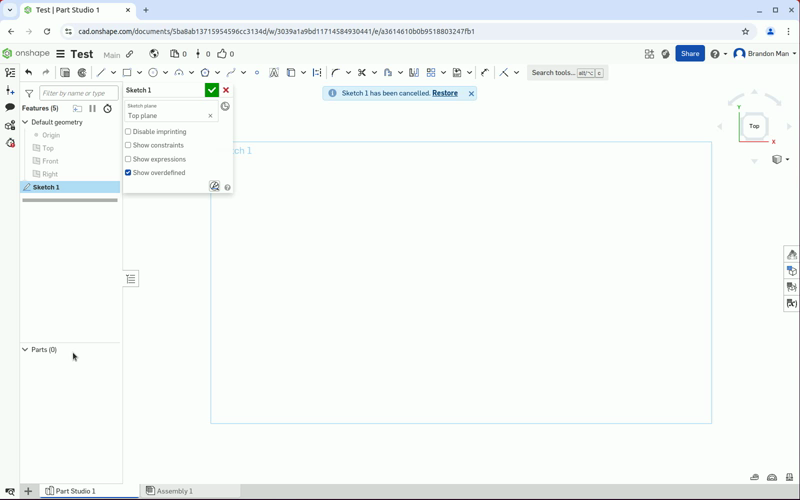
key(l)
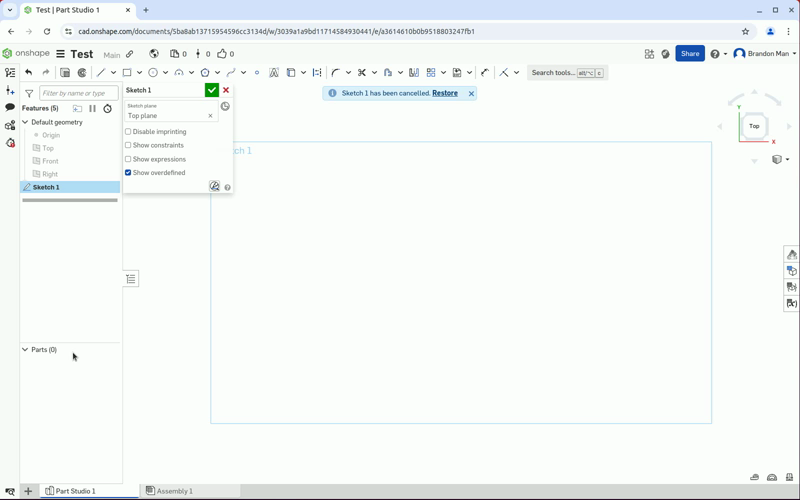
key_down(shift)
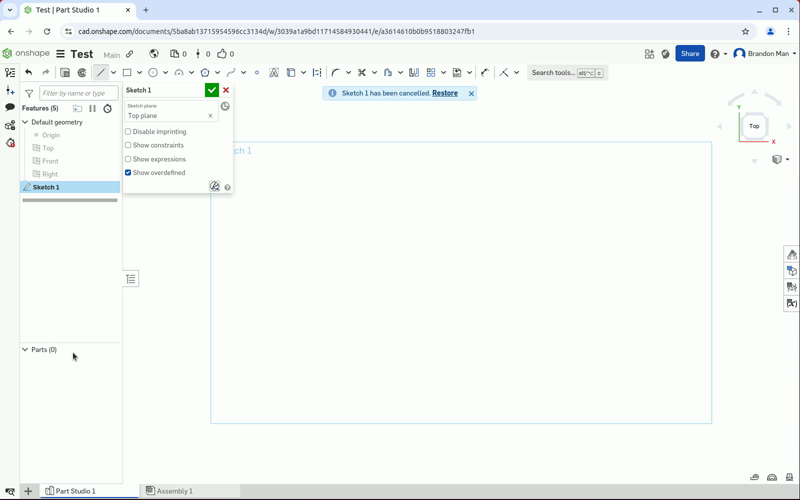
mouse_move(348, 282)
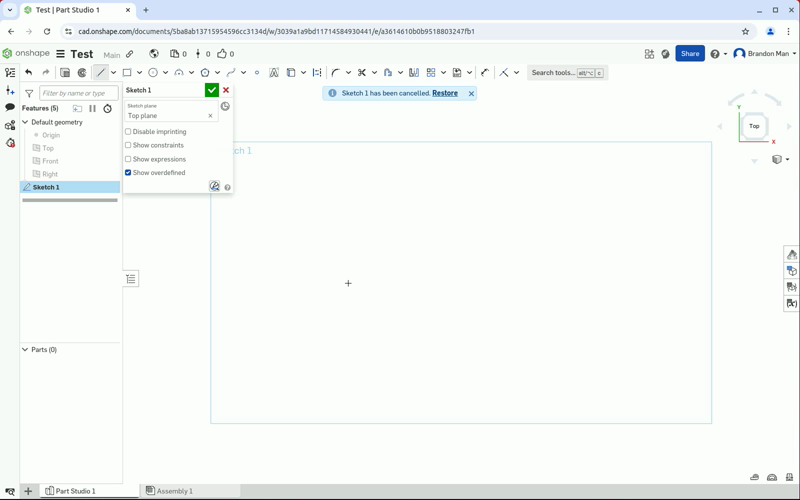
click(348, 282)
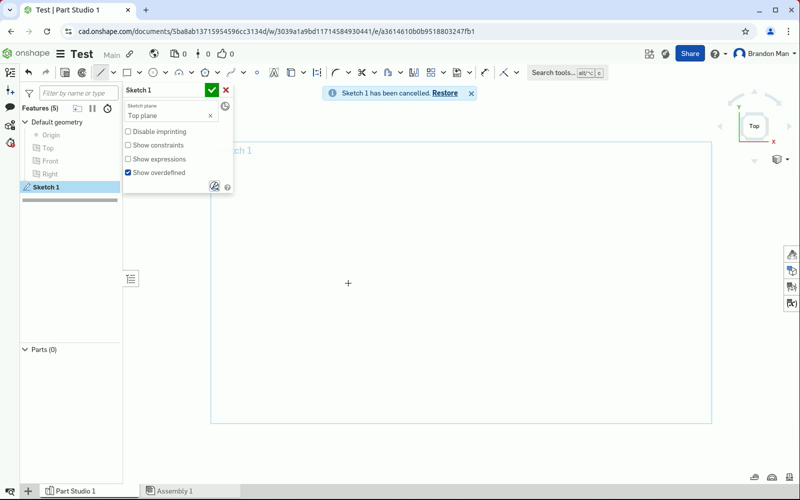
key_up(shift)
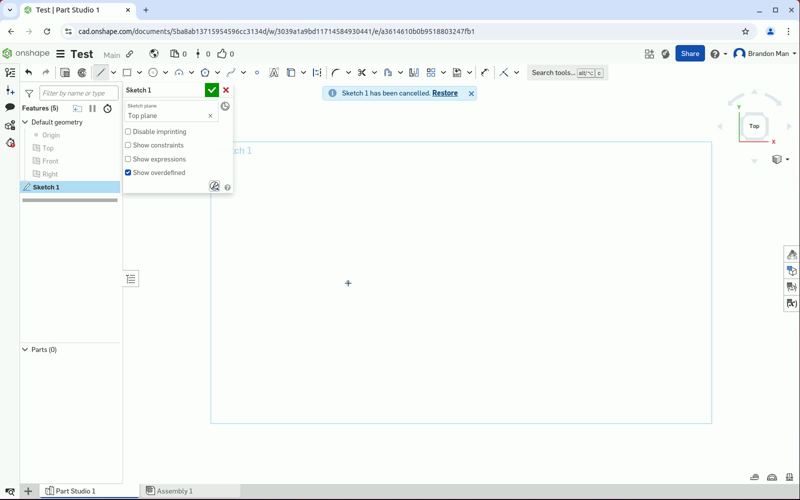
key_down(shift)
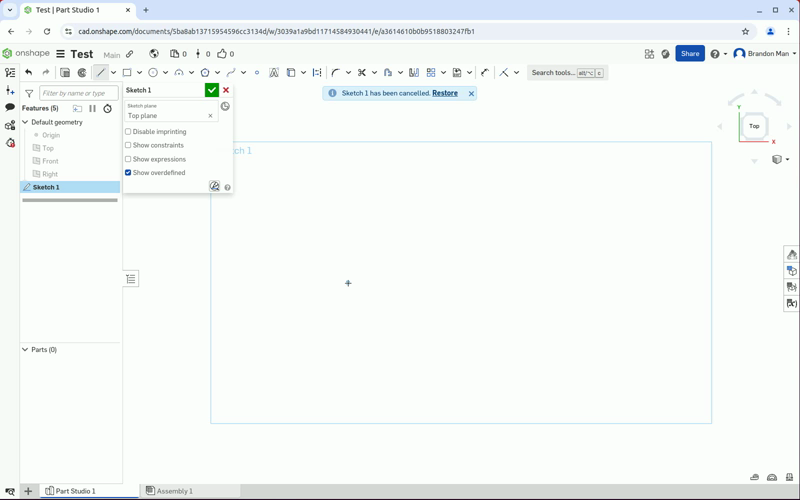
mouse_move(572, 282)
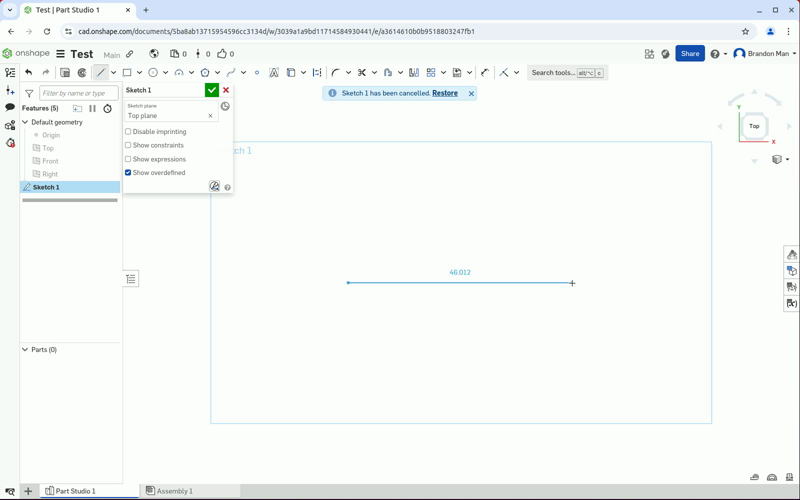
click(572, 282)
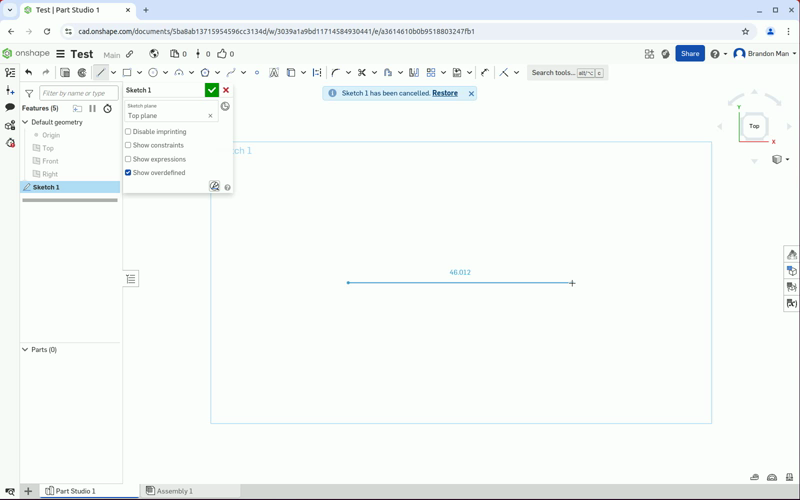
key_up(shift)
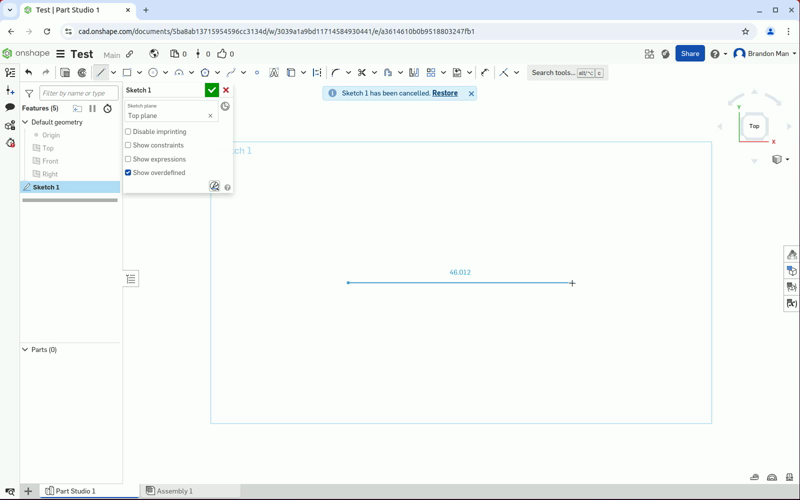
key_down(shift)
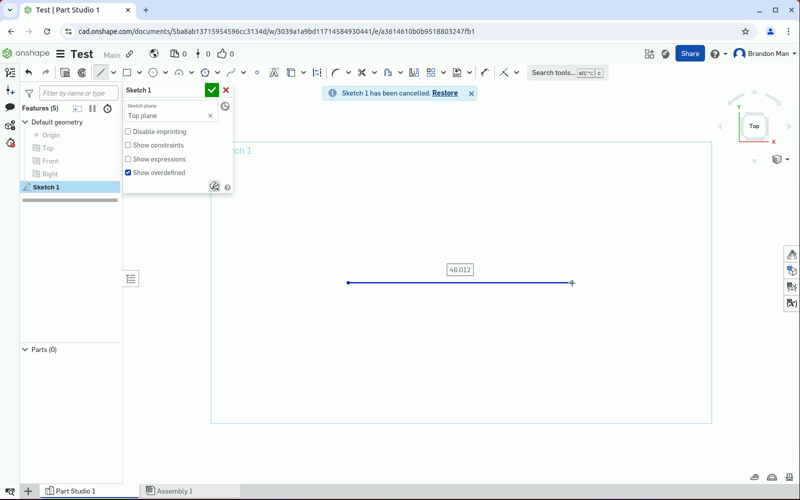
mouse_move(589, 282)
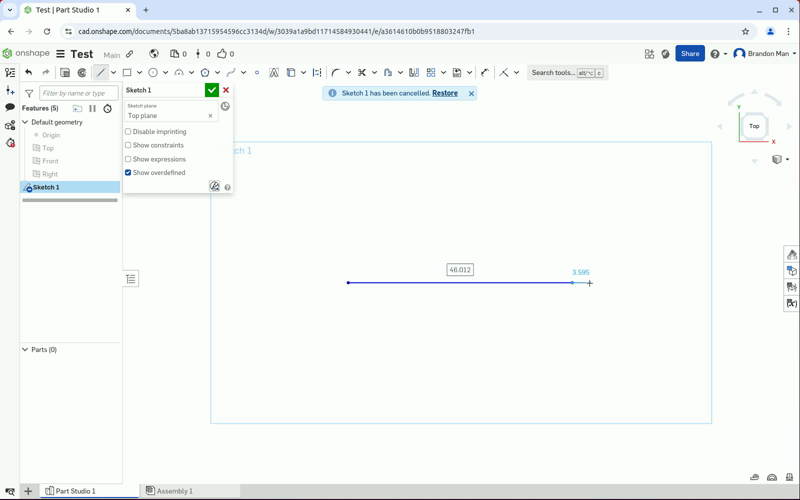
mouse_move(572, 254)
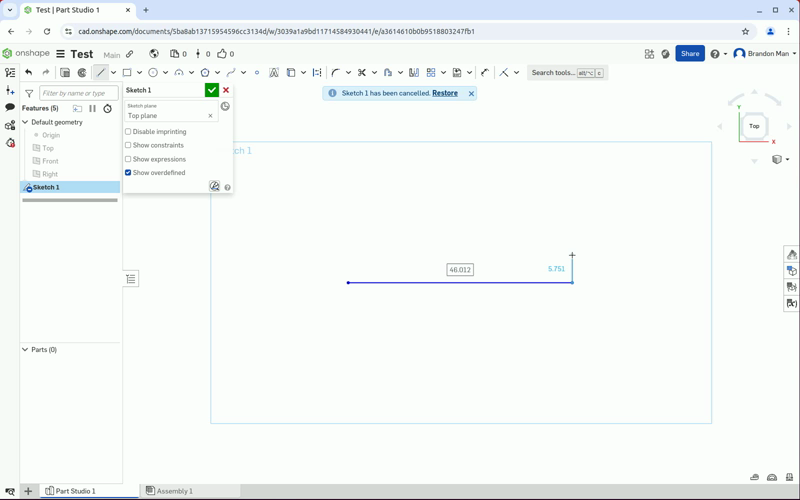
click(572, 254)
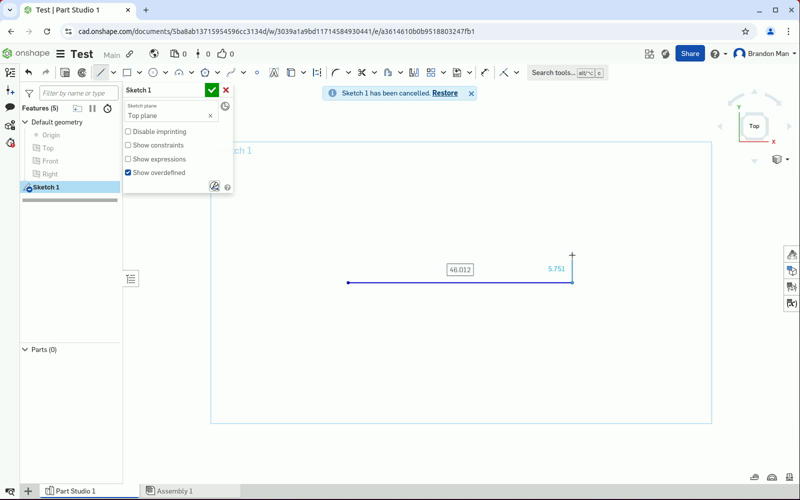
key_up(shift)
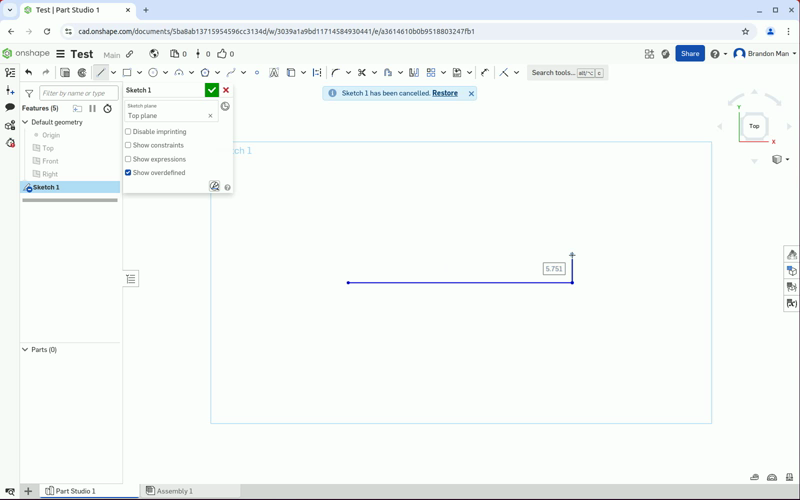
key_down(shift)
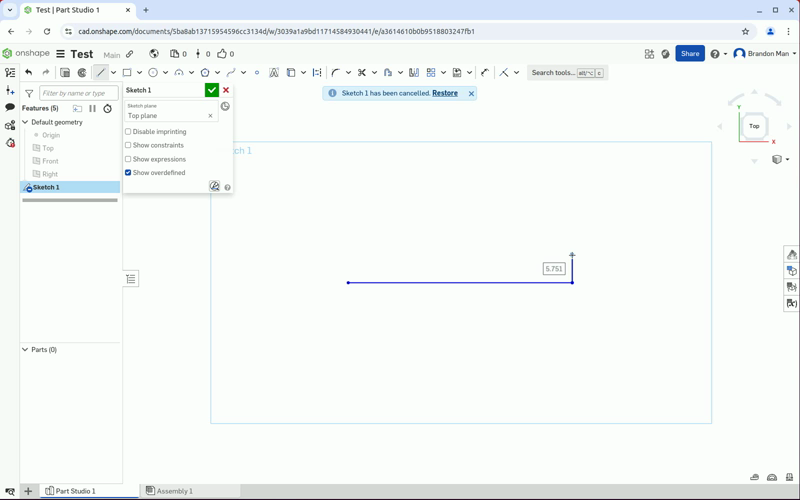
mouse_move(589, 254)
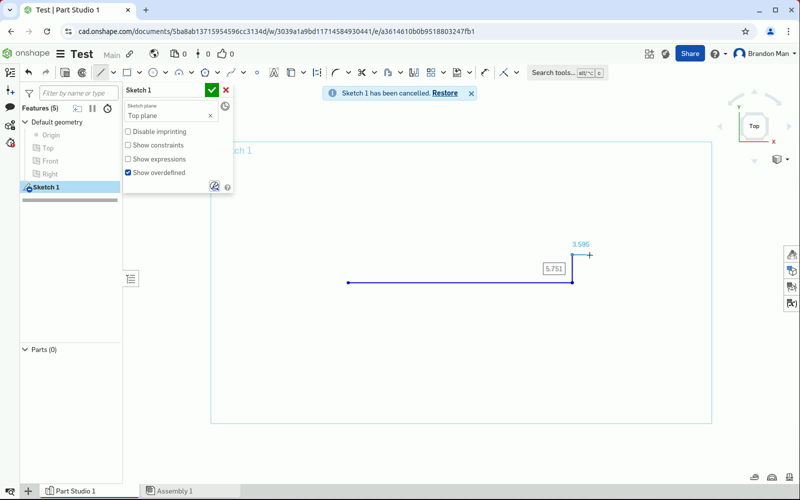
mouse_move(553, 254)
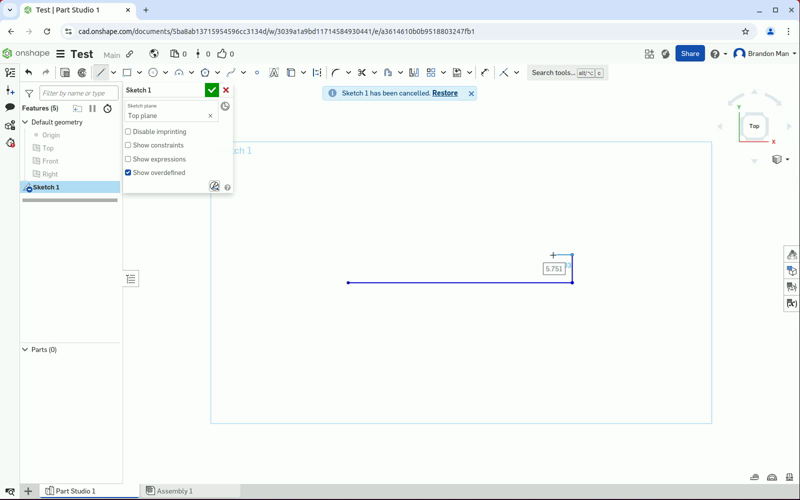
click(553, 254)
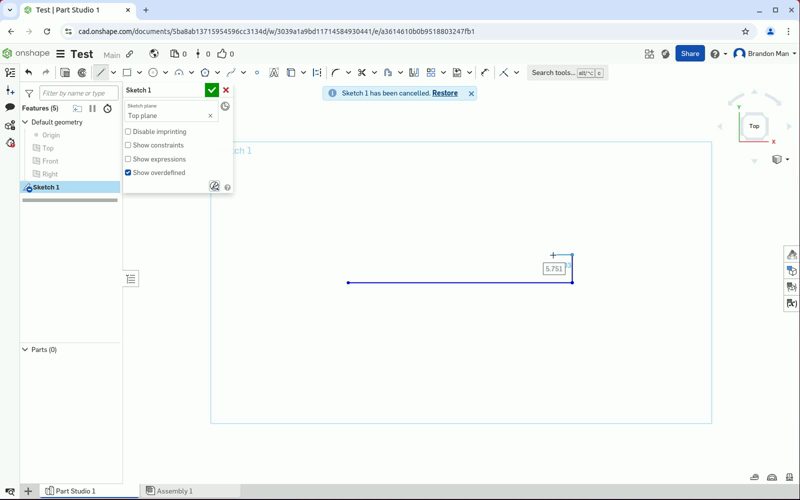
key_up(shift)
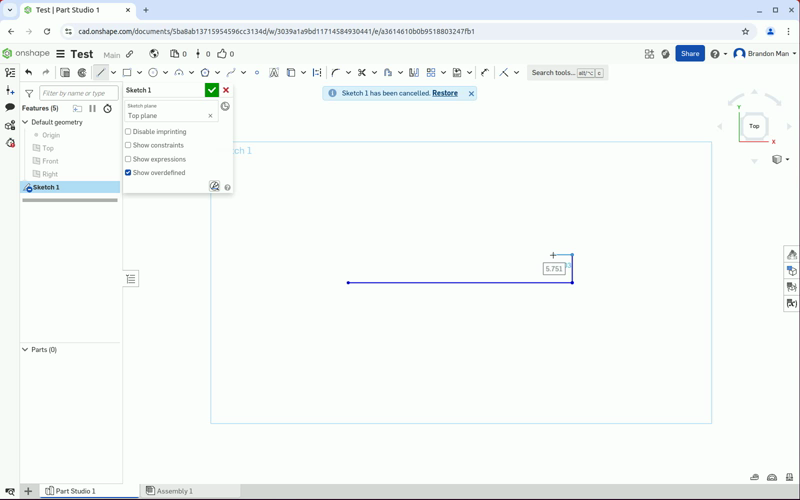
key_down(shift)
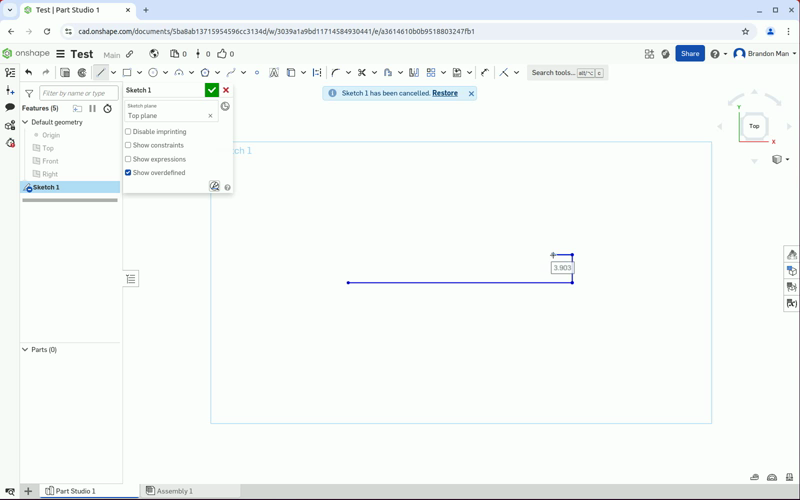
mouse_move(367, 254)
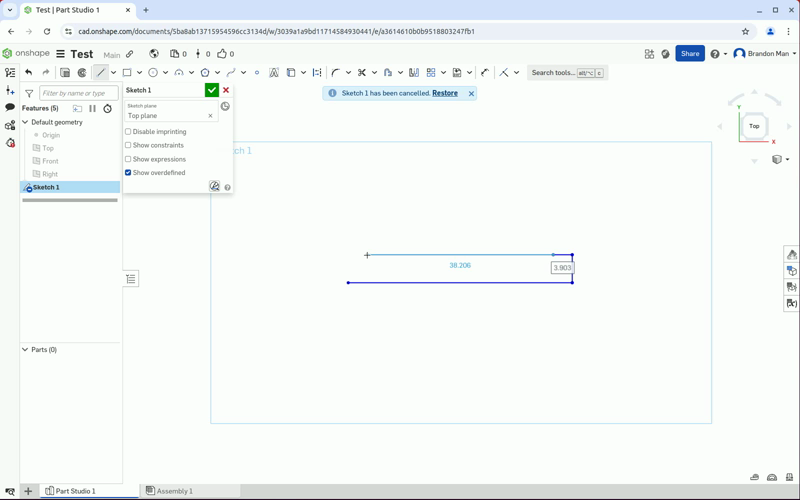
click(367, 254)
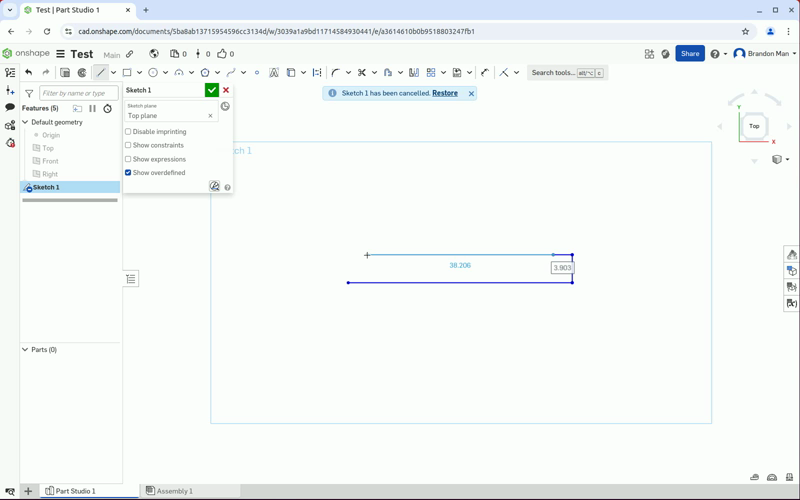
key_up(shift)
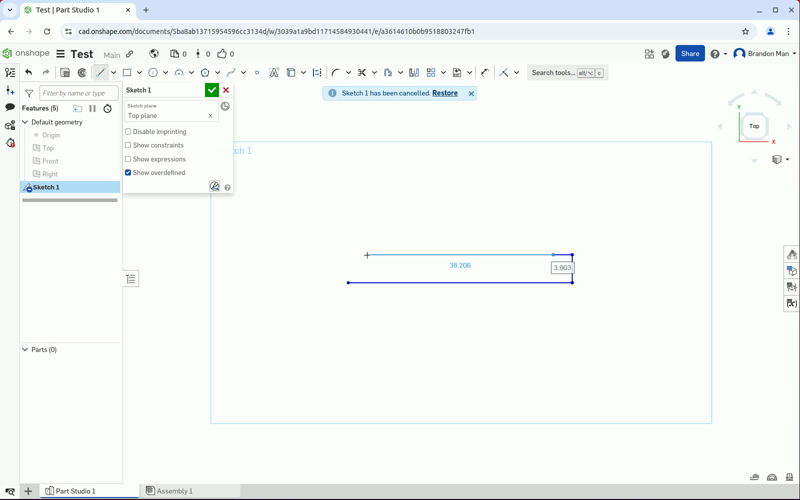
key_down(shift)
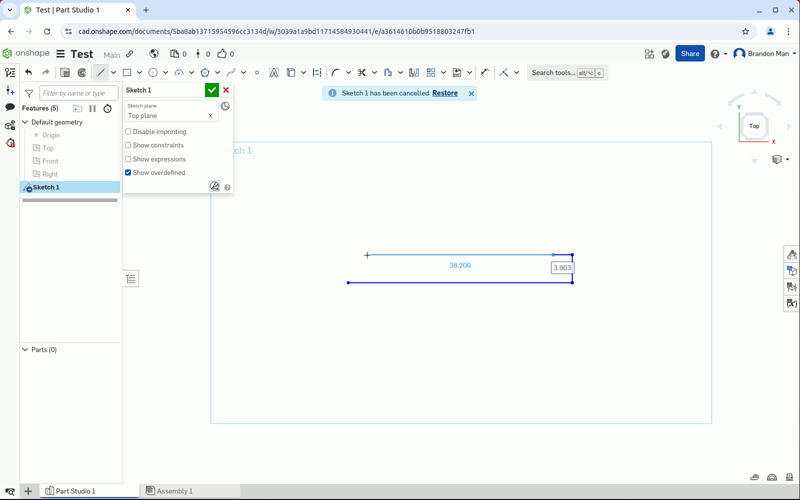
mouse_move(397, 254)
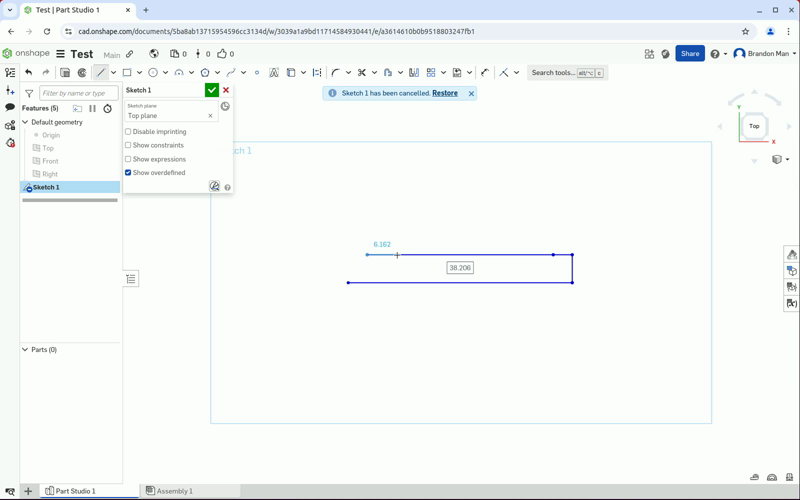
mouse_move(348, 254)
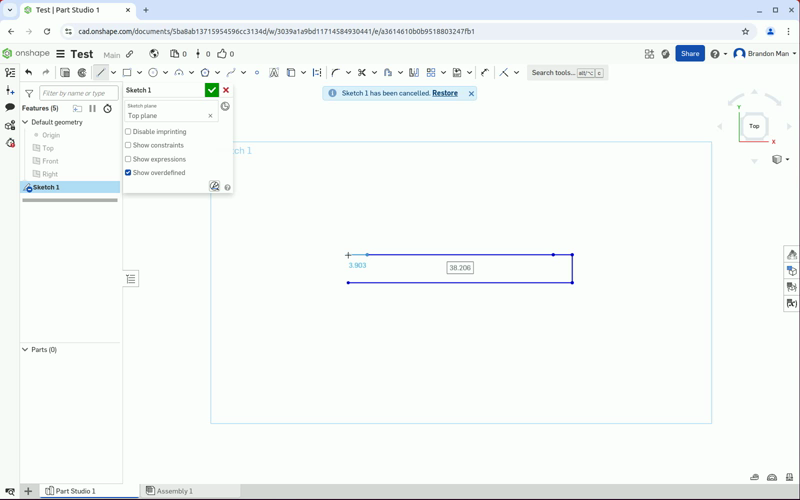
click(348, 254)
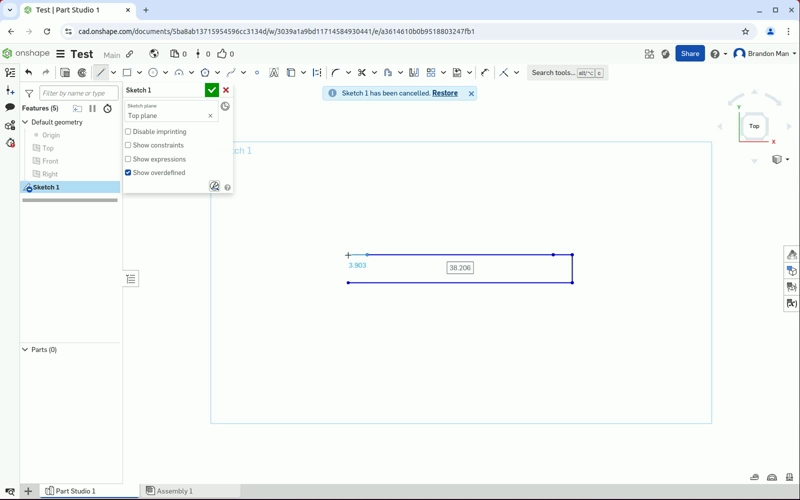
key_up(shift)
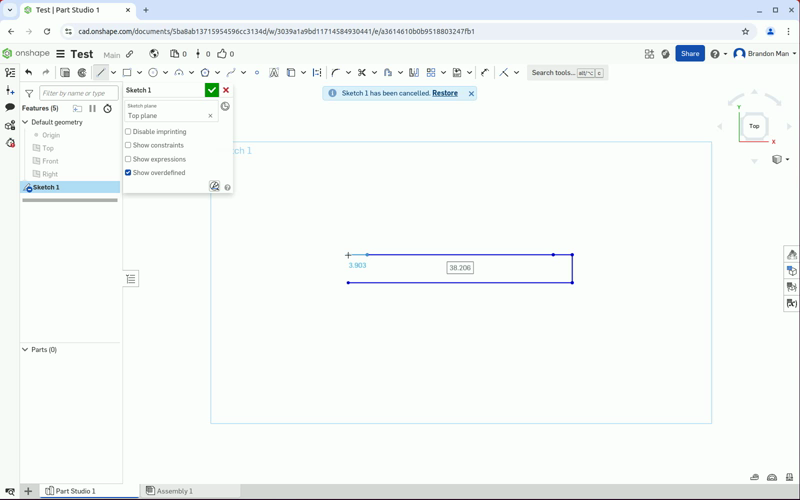
mouse_move(378, 254)
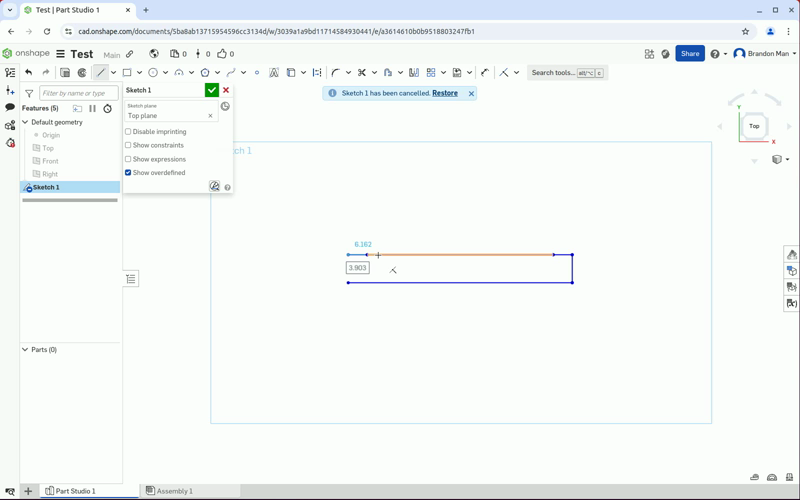
key_down(shift)
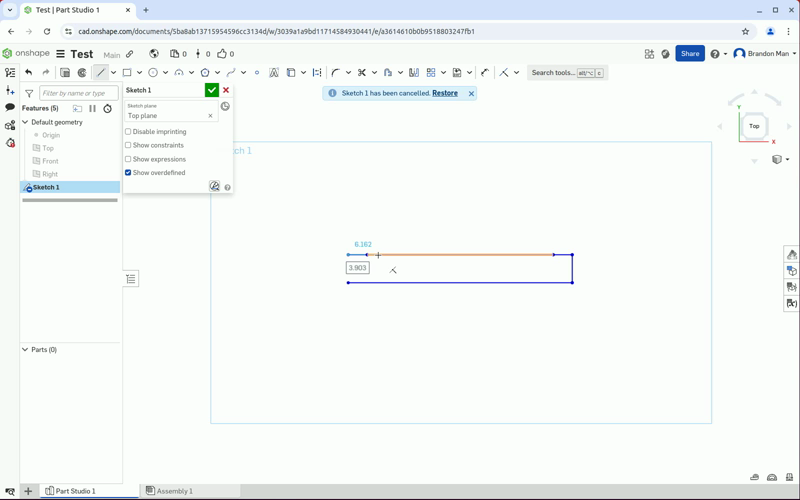
mouse_move(348, 282)
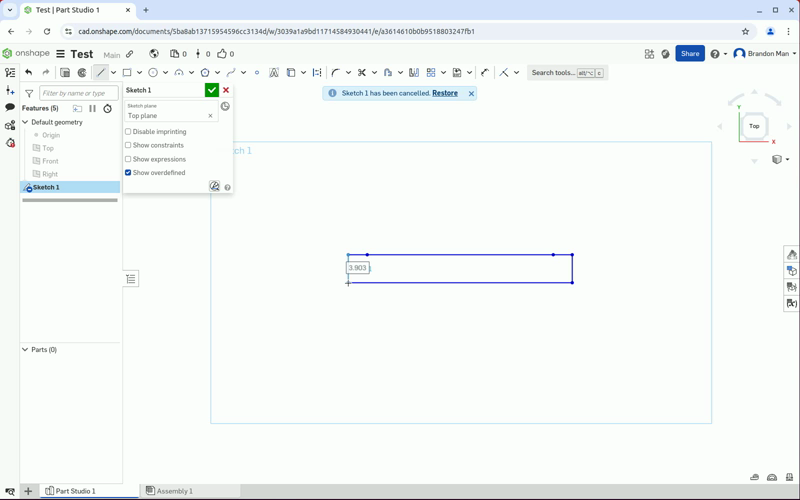
key_up(shift)
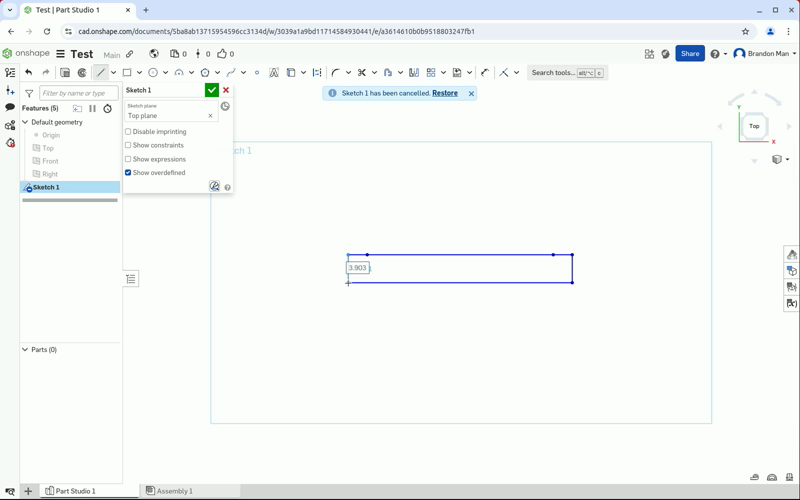
click(348, 282)
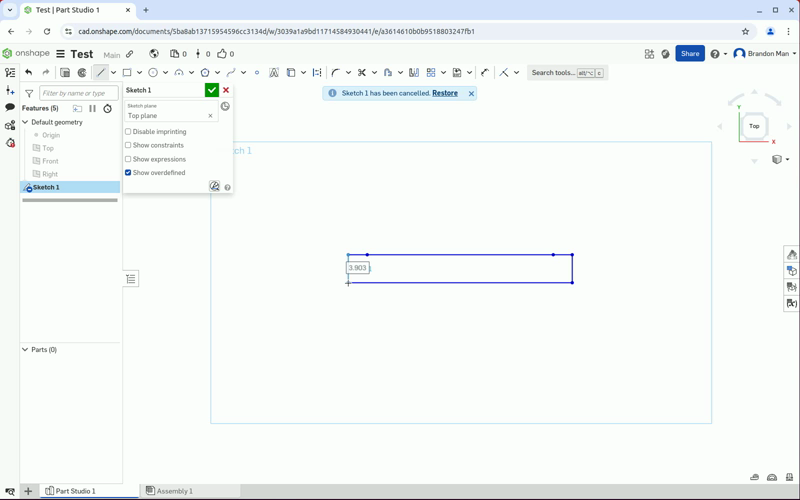
key(esc)
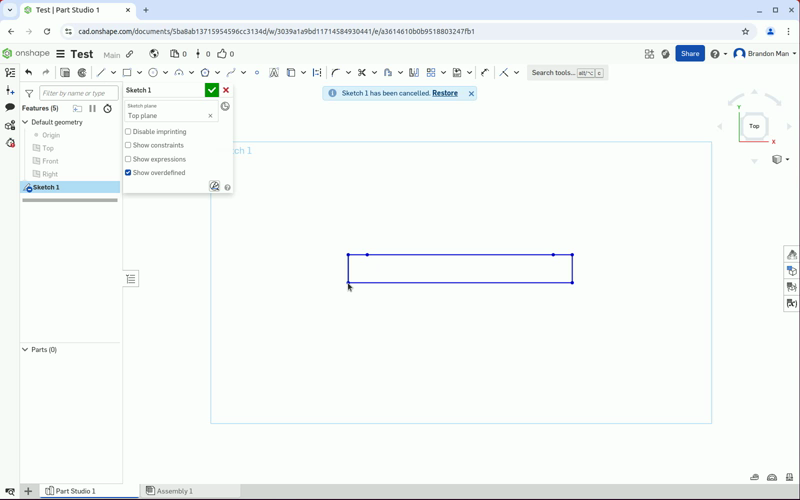
mouse_move(468, 266)
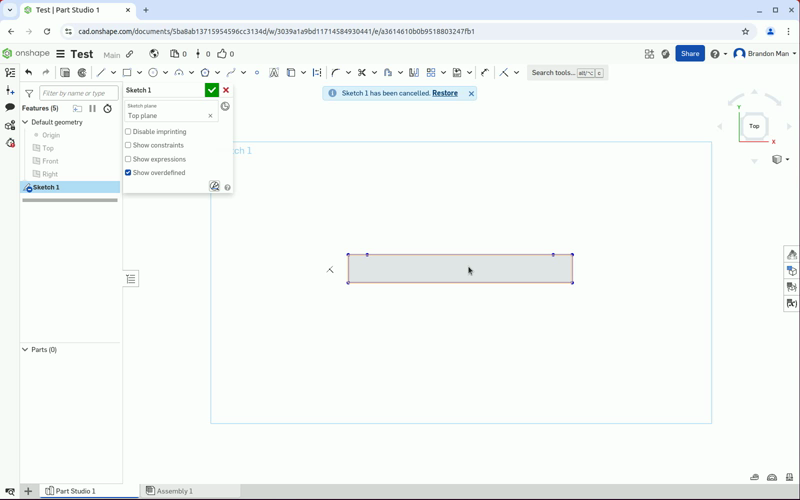
click(468, 266)
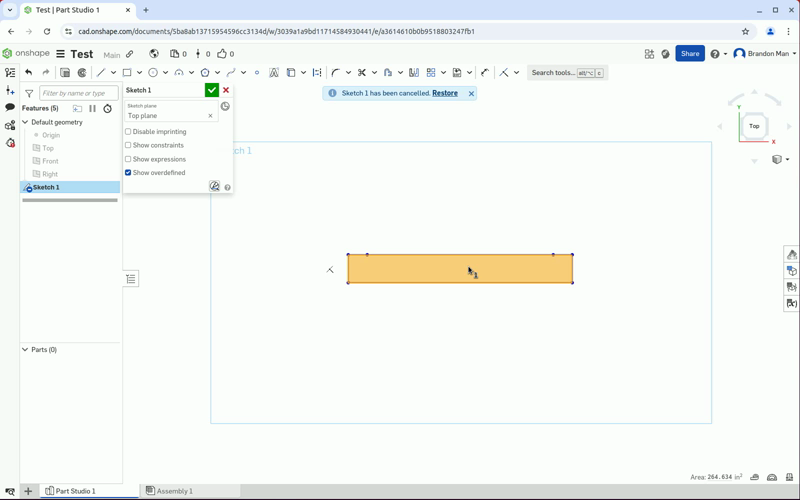
mouse_move(73, 352)
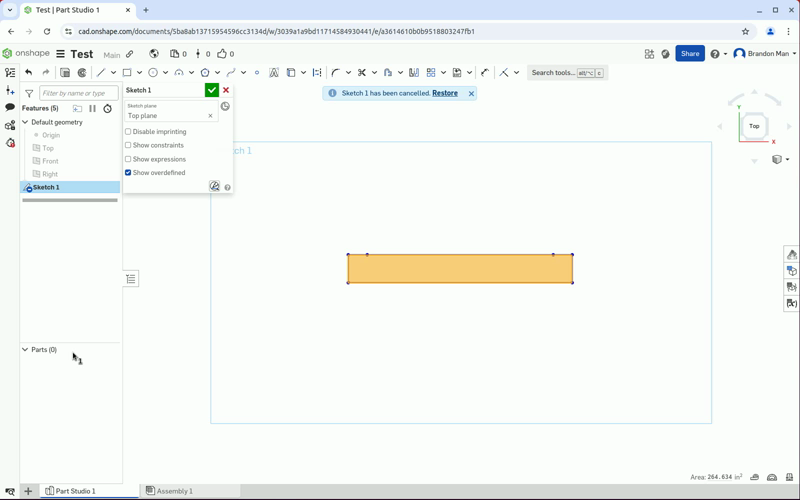
key(shift+y)
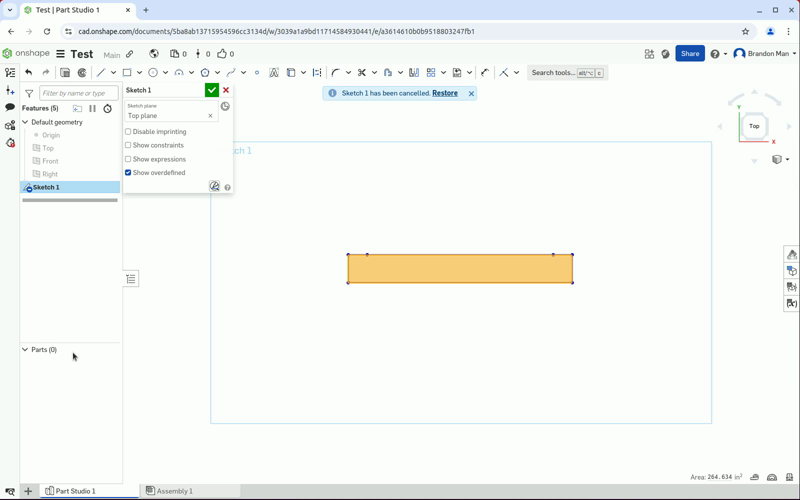
key(shift+e)
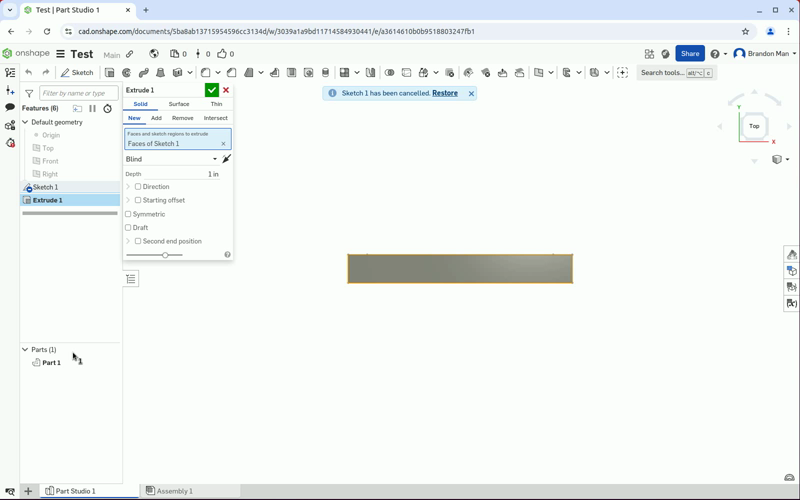
mouse_move(143, 106)
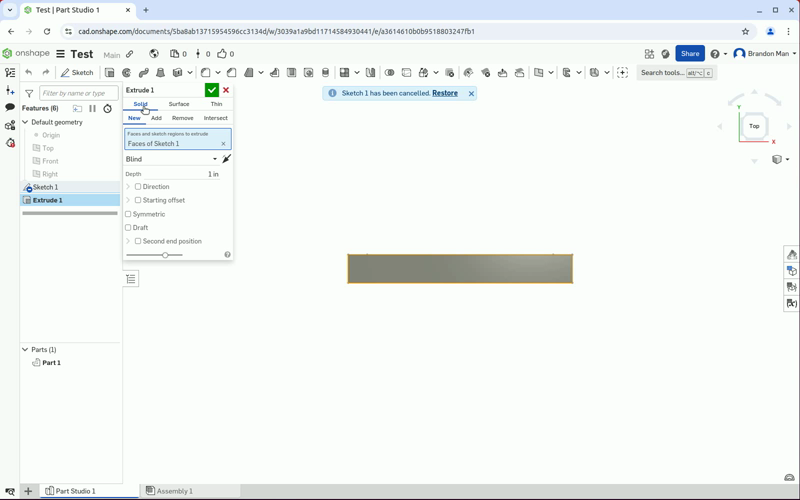
click(143, 106)
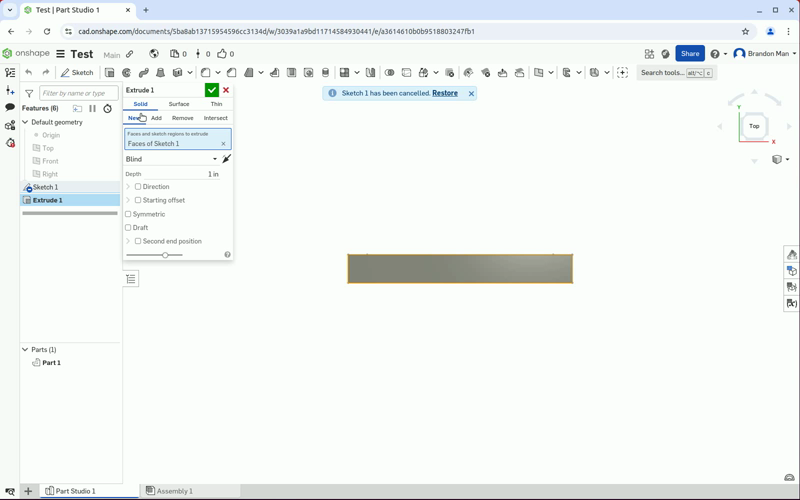
mouse_move(137, 120)
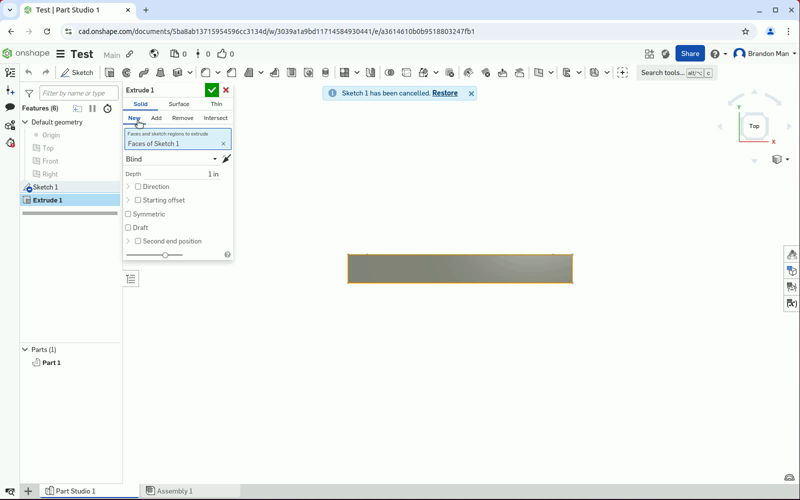
click(137, 120)
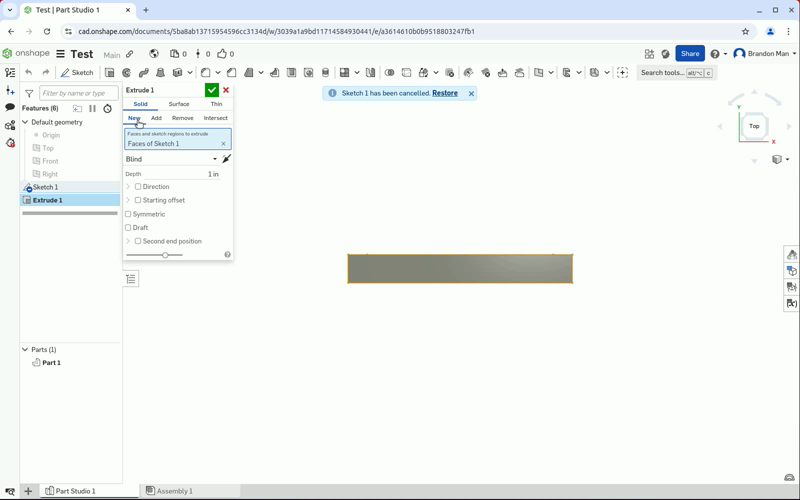
key(tab, 4)
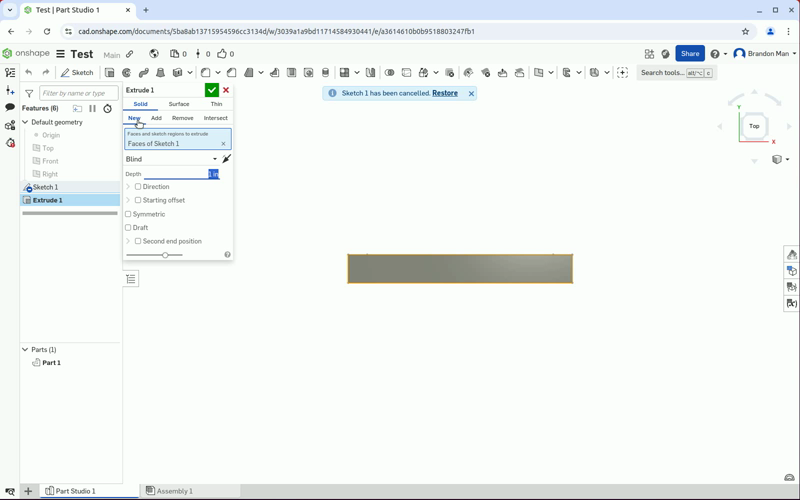
text(3.851)
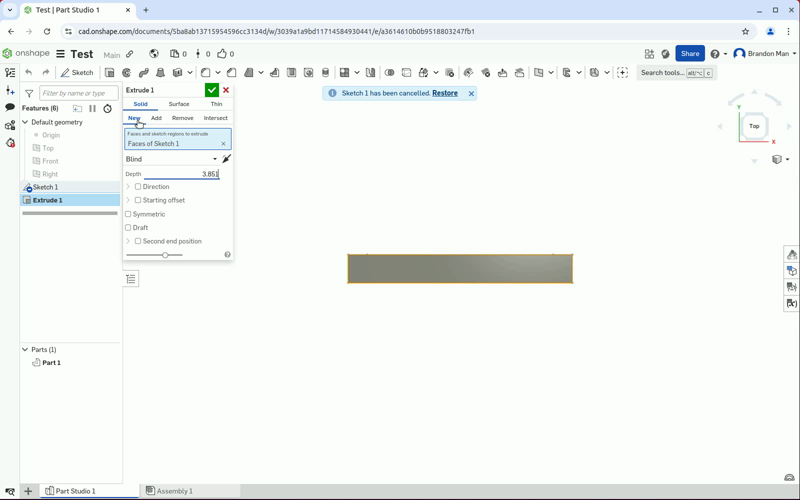
key(enter)
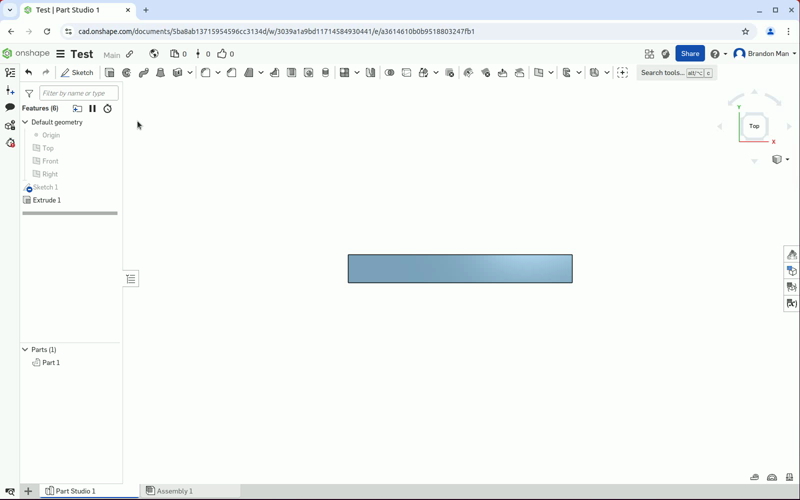
key(shift+h)
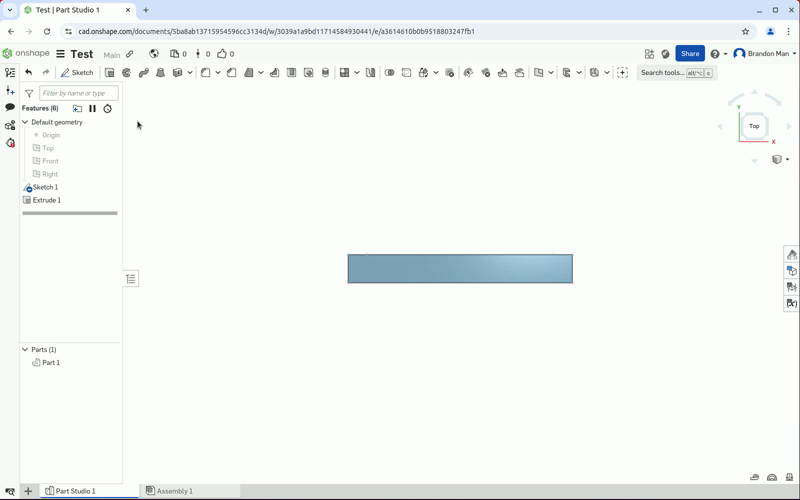
key(shift+h)
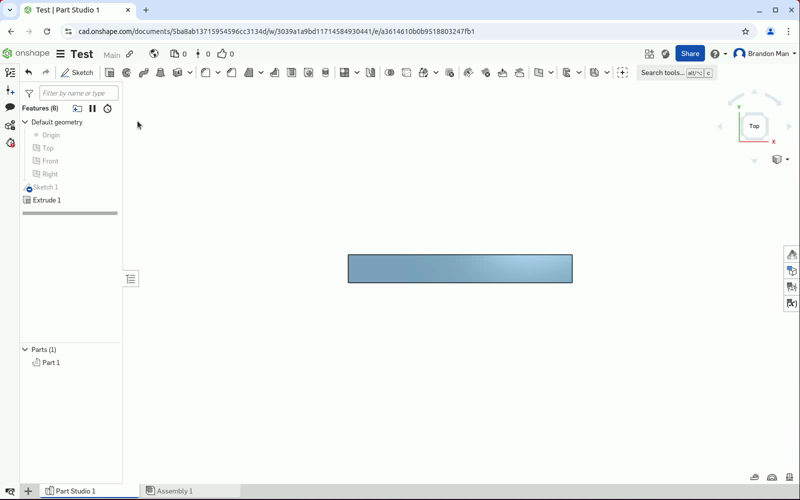
mouse_move(73, 189)
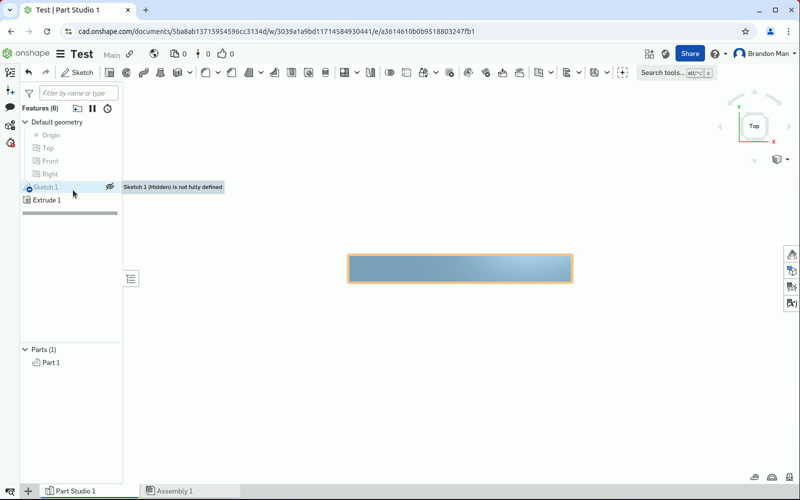
click(73, 189)
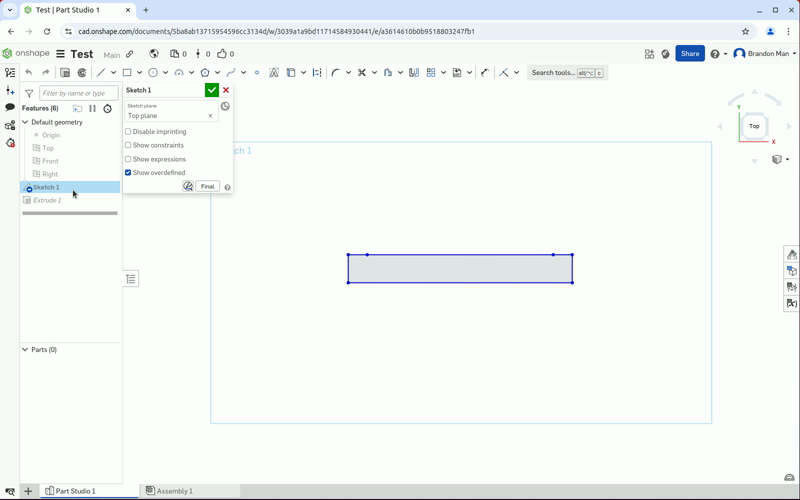
mouse_move(229, 92)
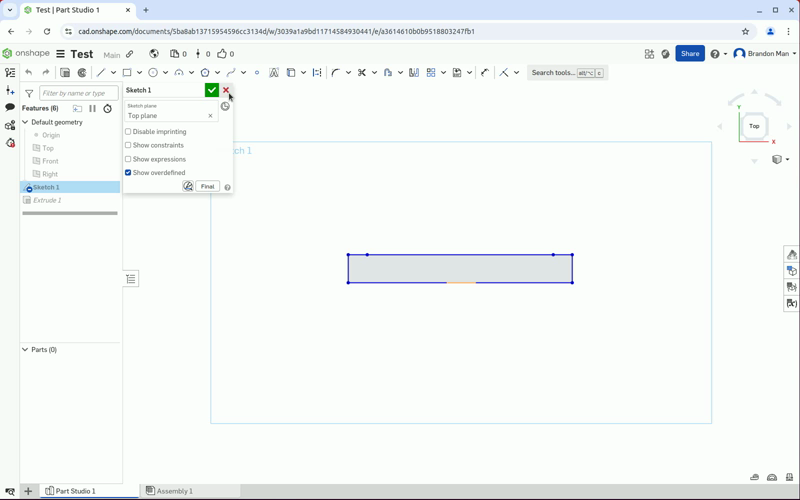
click(229, 92)
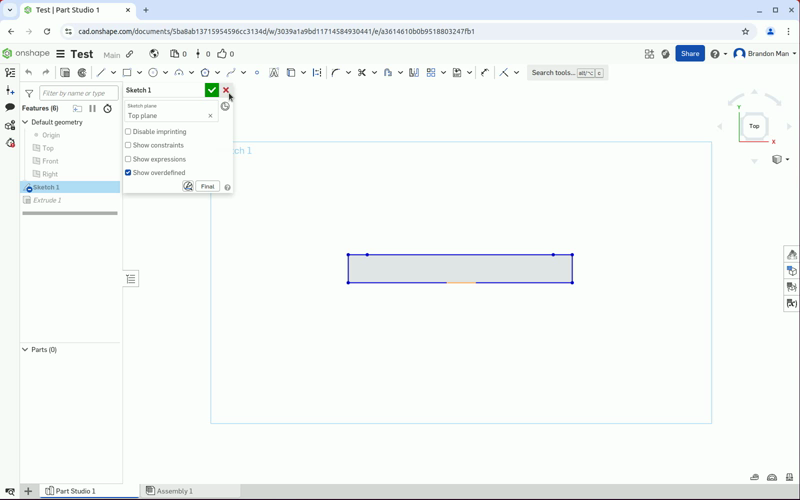
key(shift+s)
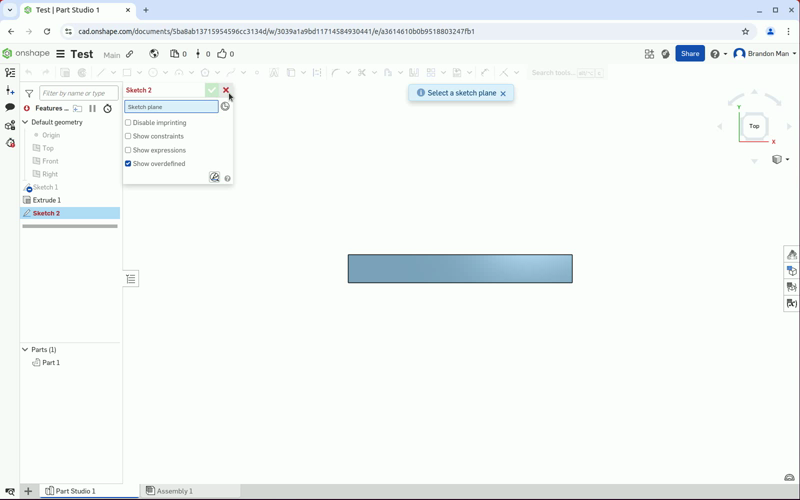
mouse_move(73, 150)
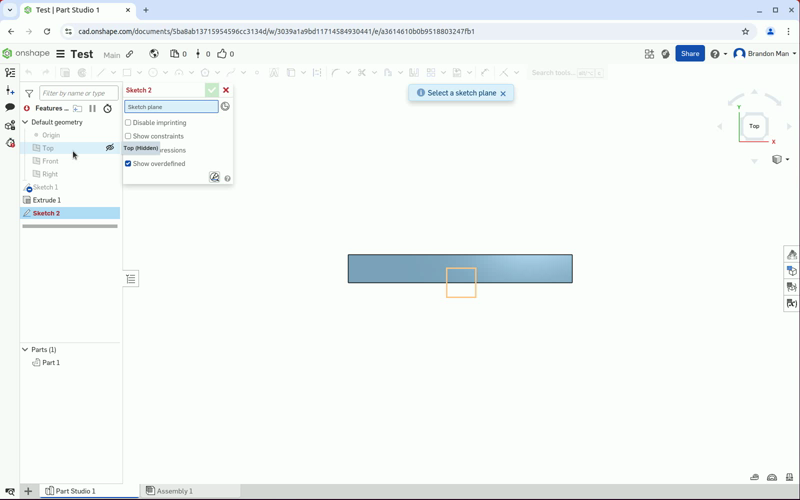
click(73, 150)
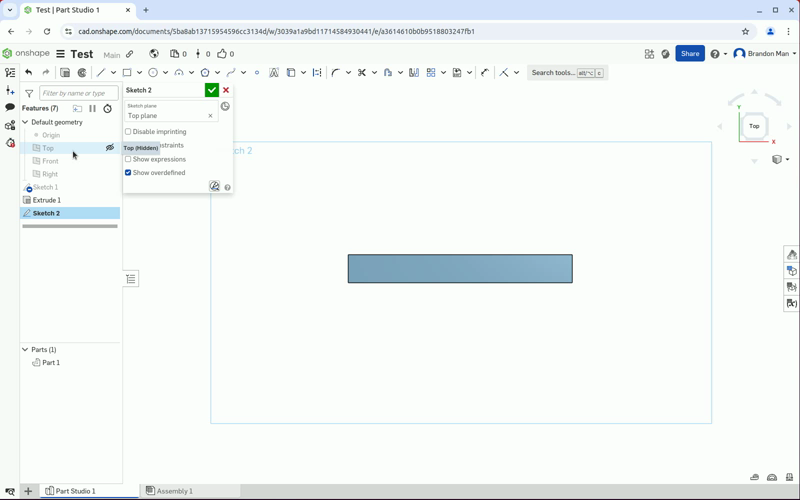
mouse_move(73, 352)
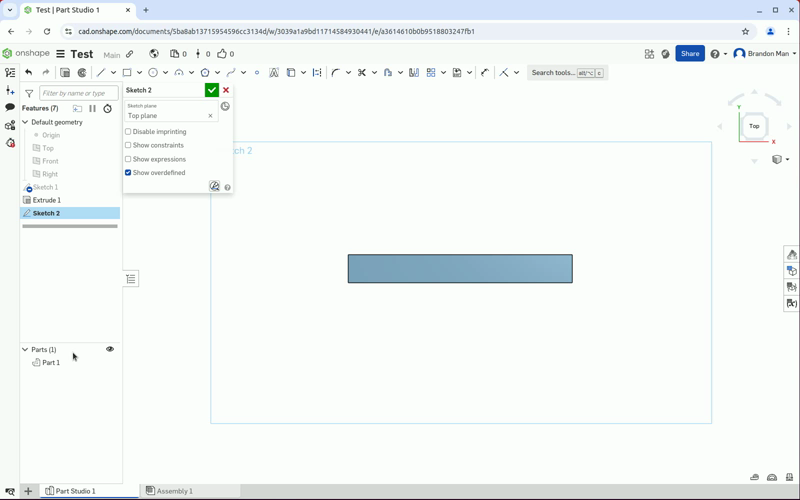
key(y)
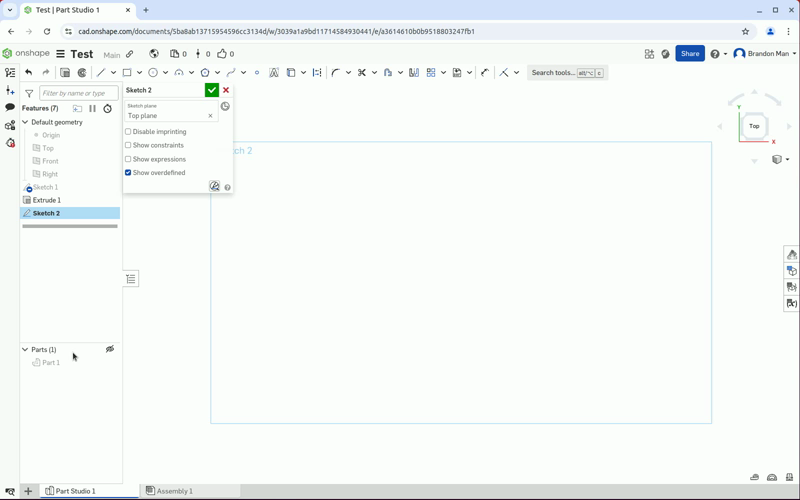
key(l)
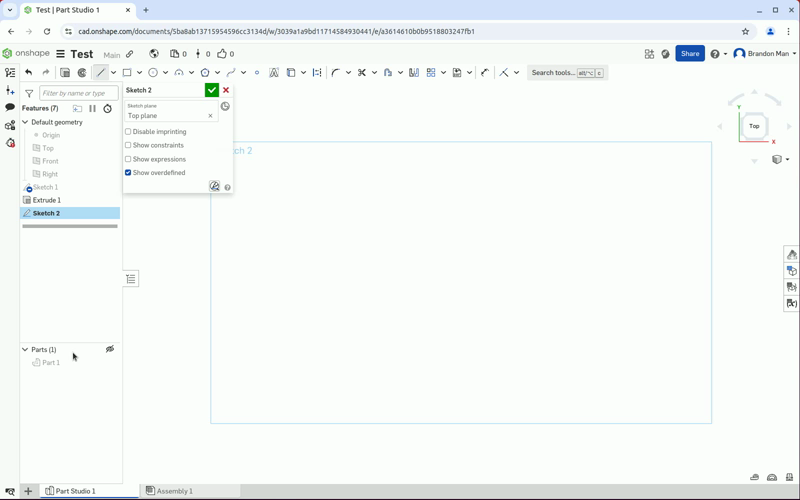
key_down(shift)
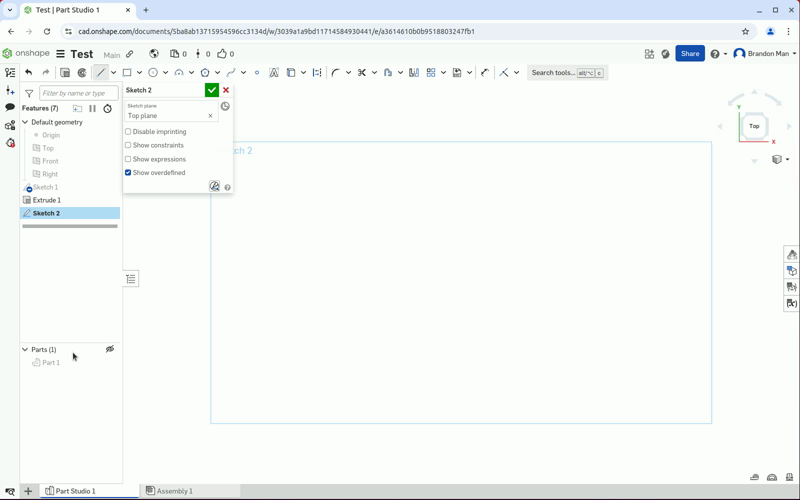
mouse_move(385, 198)
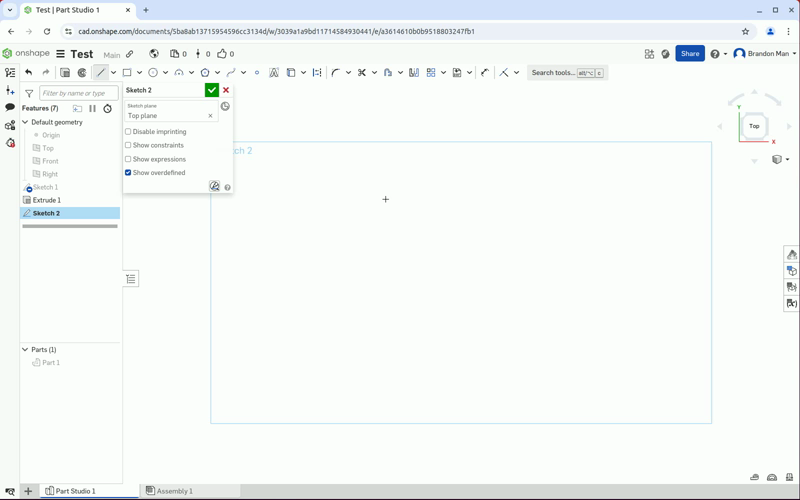
click(385, 198)
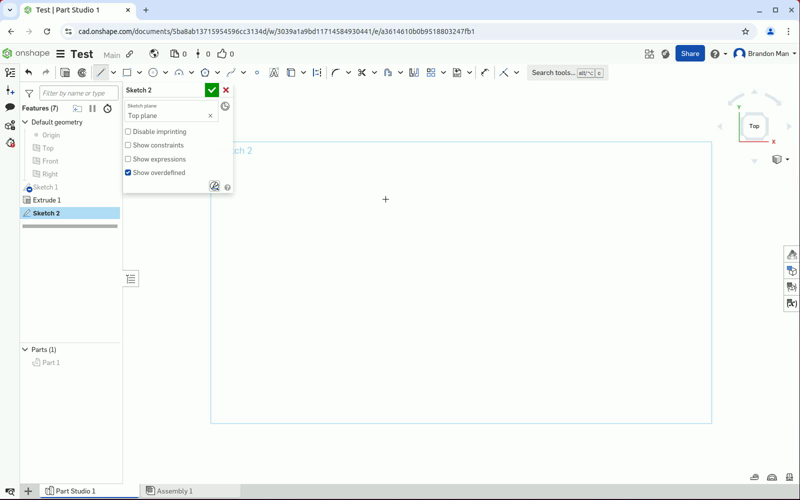
key_up(shift)
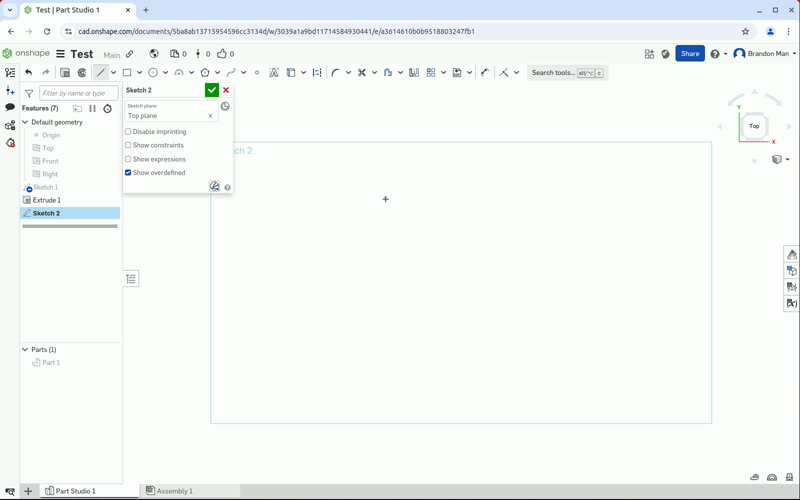
key_down(shift)
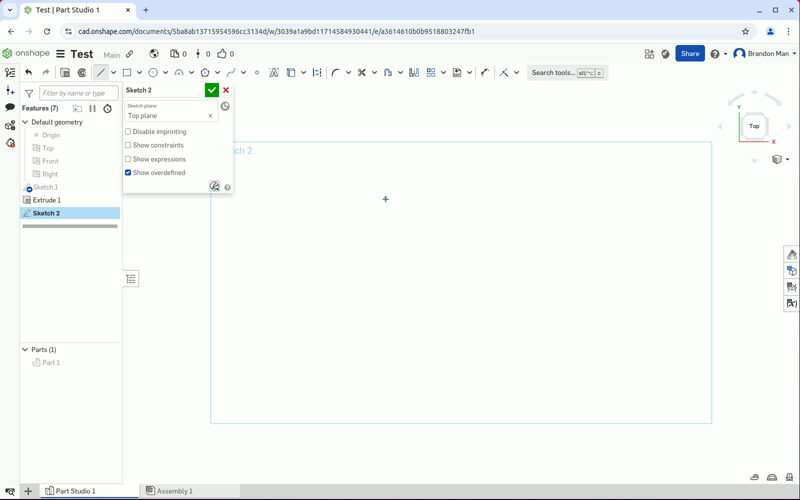
mouse_move(535, 198)
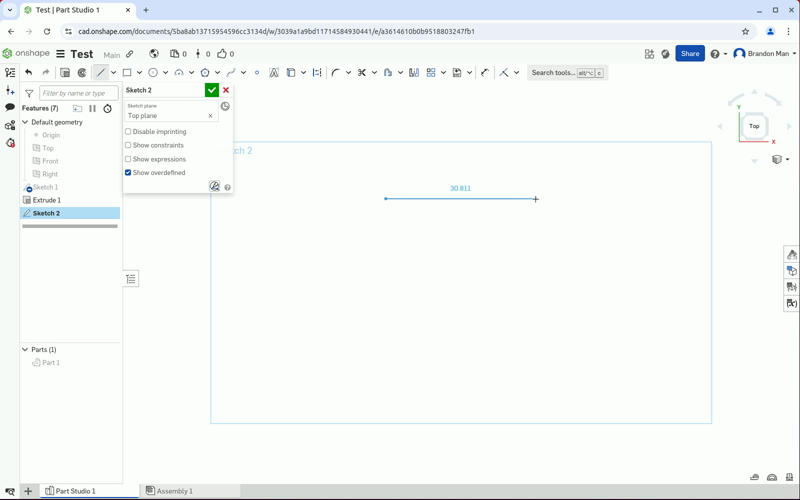
click(535, 198)
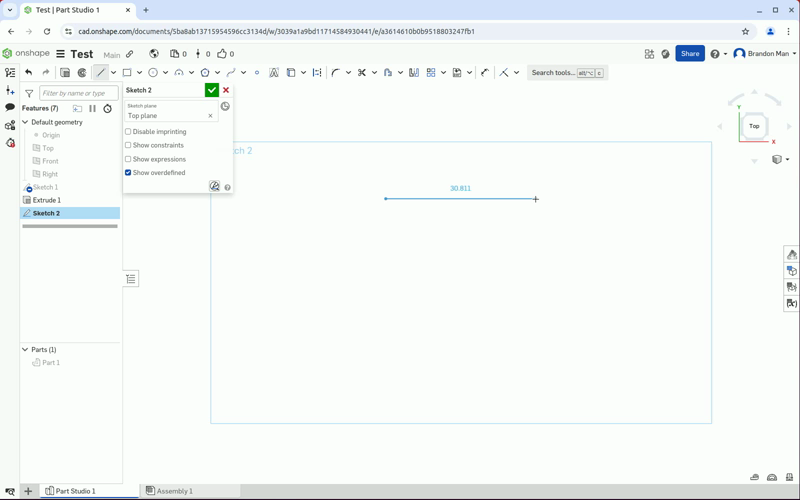
key_up(shift)
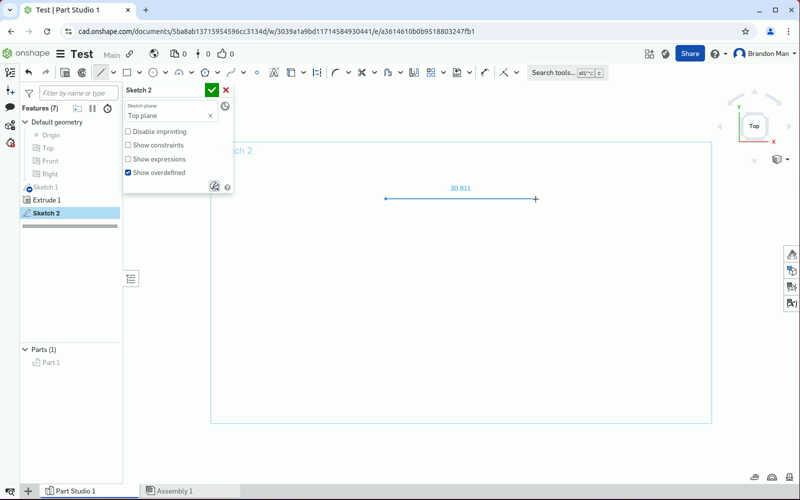
key_down(shift)
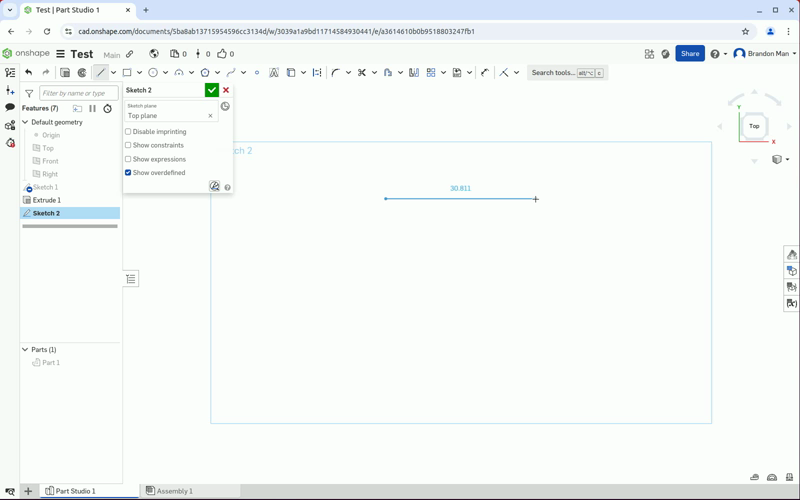
mouse_move(565, 198)
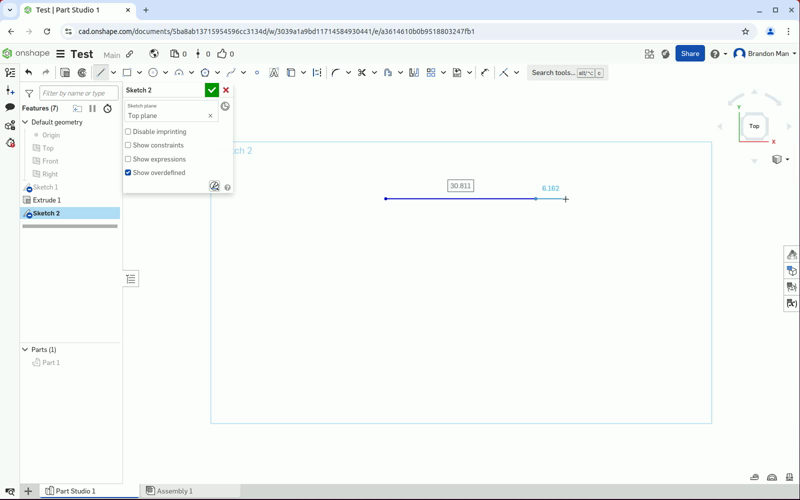
mouse_move(535, 170)
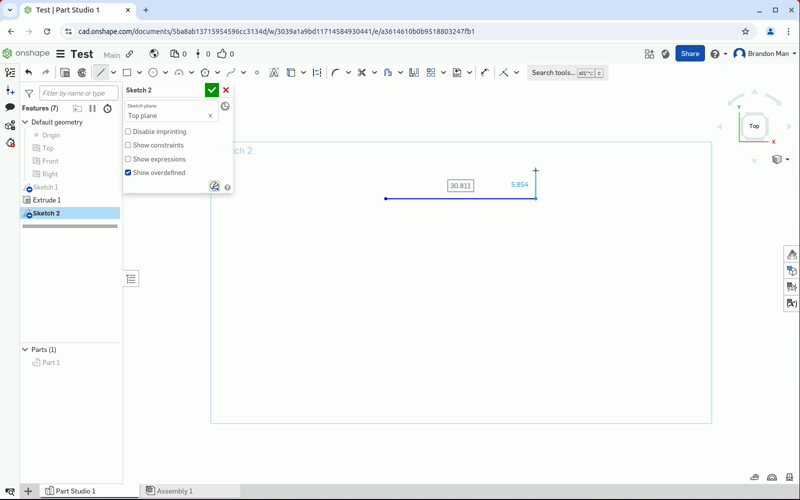
click(535, 170)
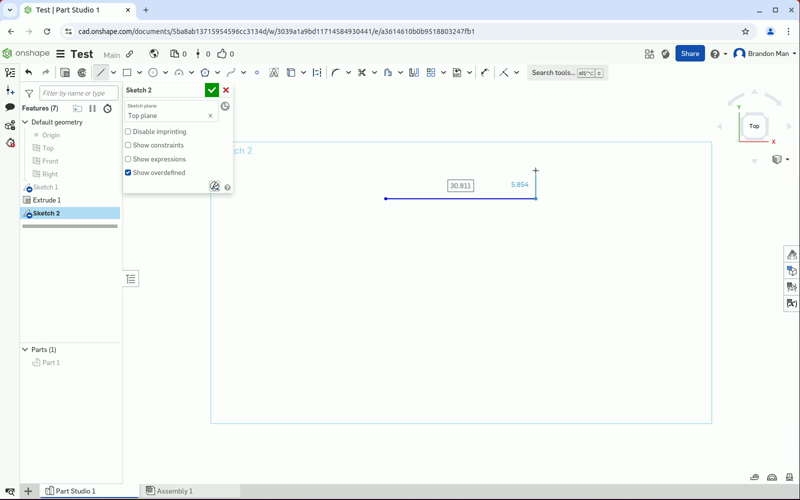
key_up(shift)
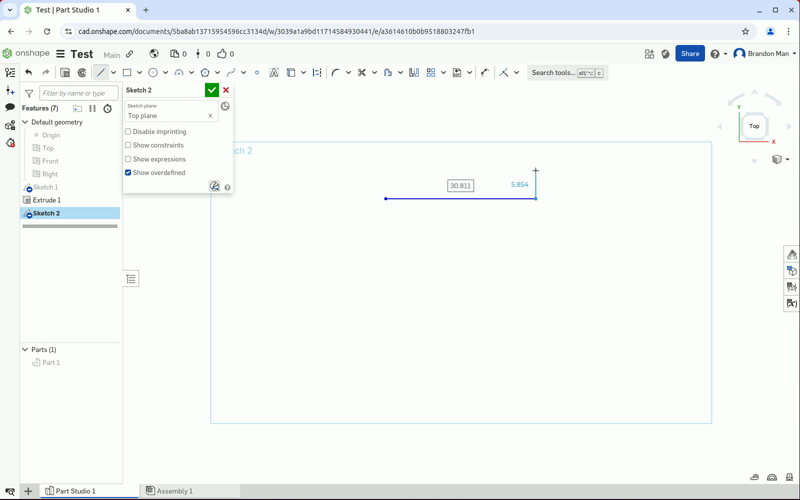
key_down(shift)
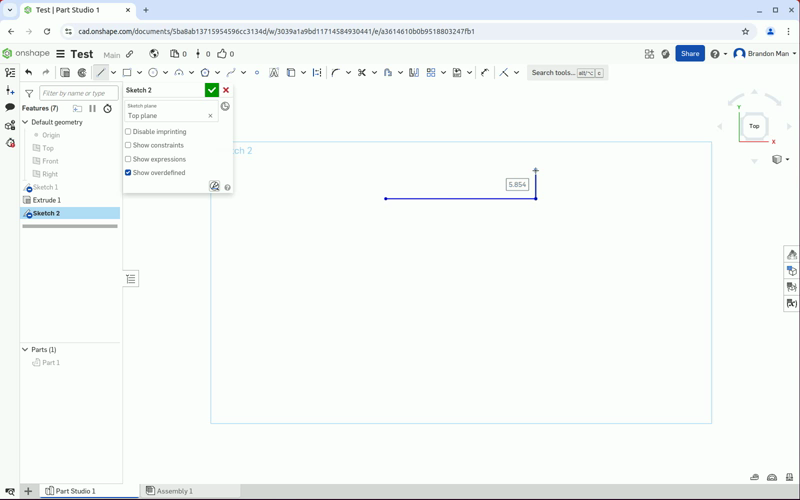
mouse_move(385, 170)
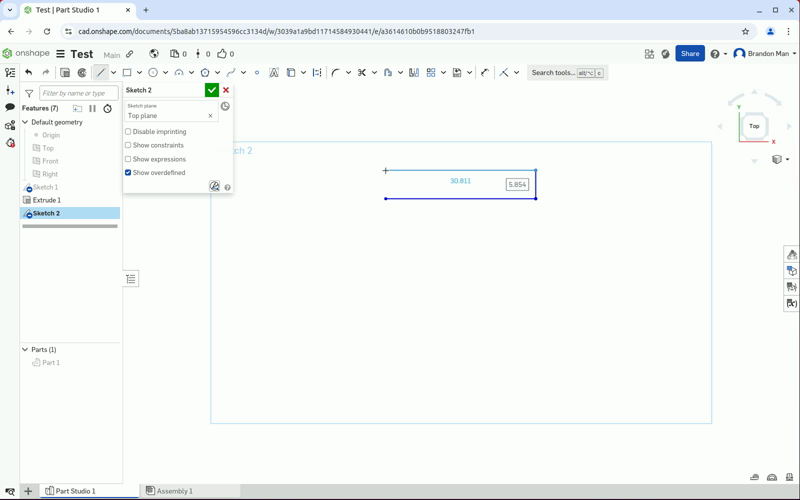
click(385, 170)
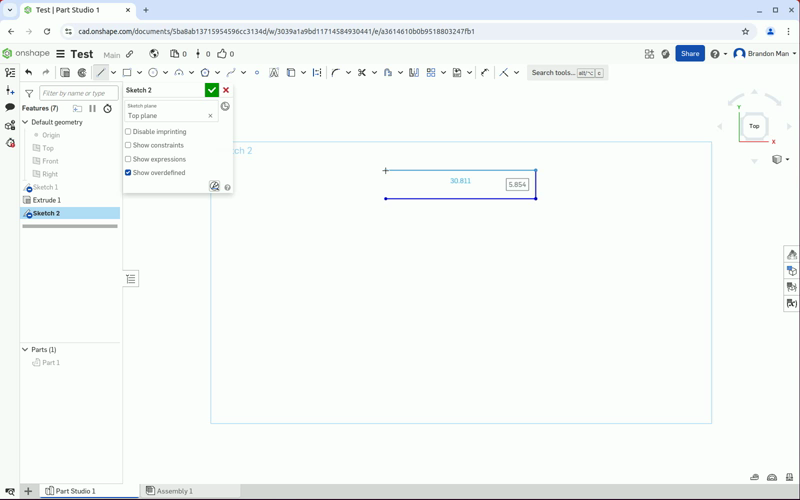
key_up(shift)
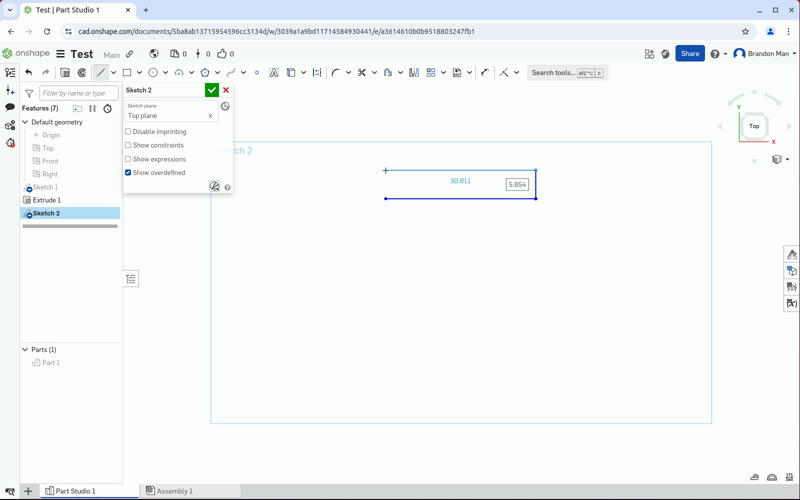
mouse_move(415, 170)
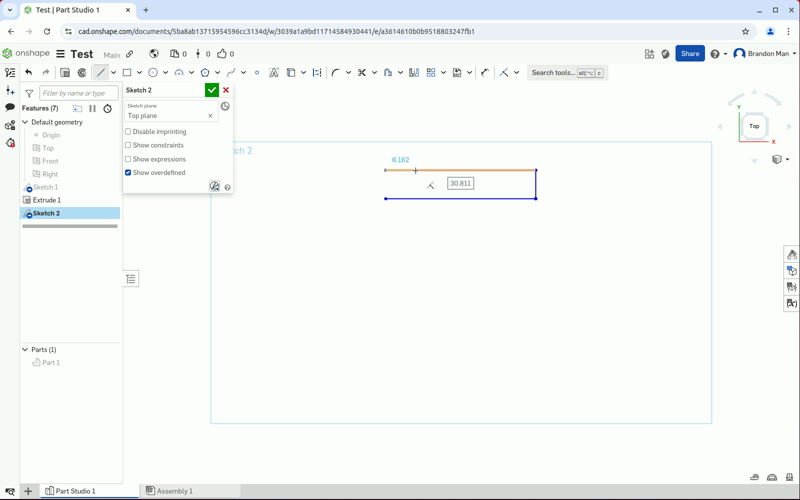
key_down(shift)
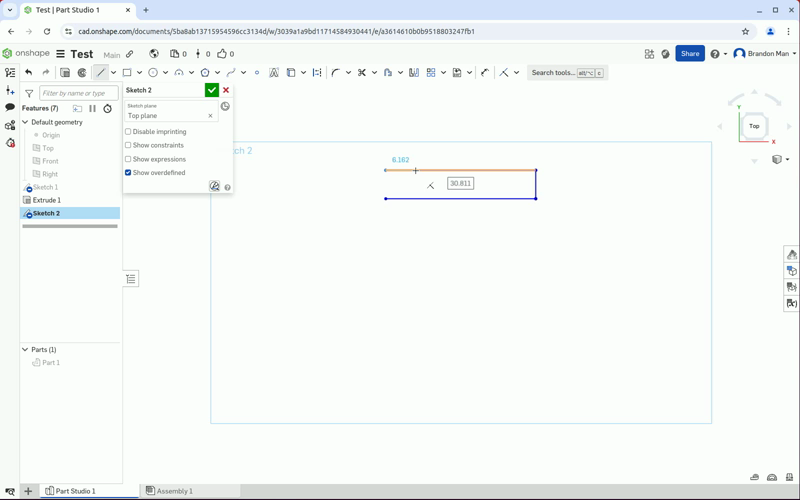
mouse_move(385, 198)
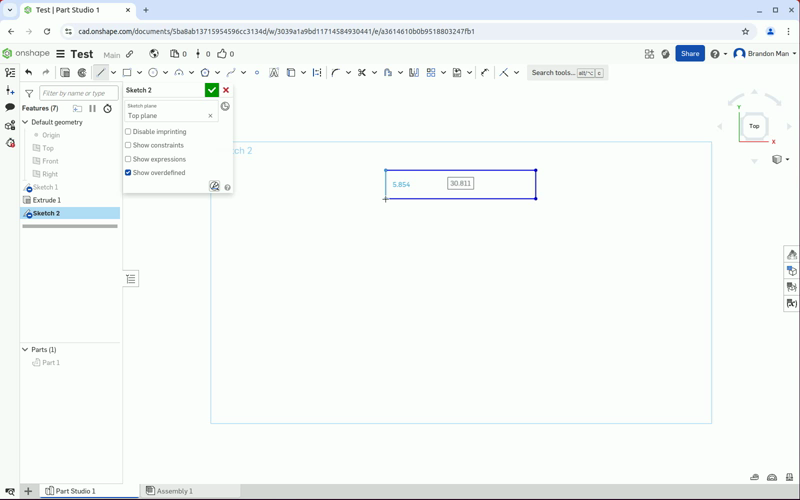
key_up(shift)
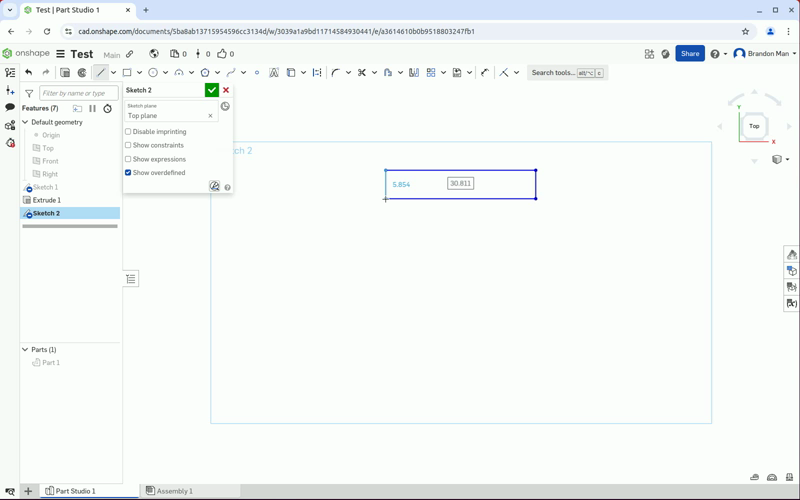
click(385, 198)
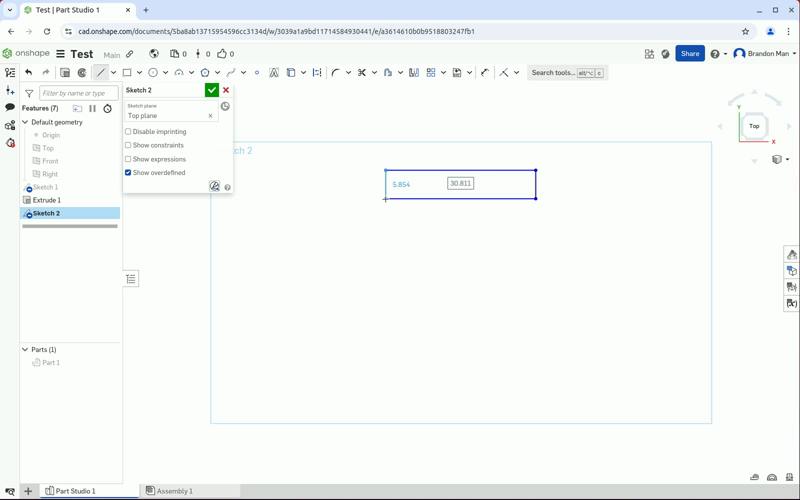
key(esc)
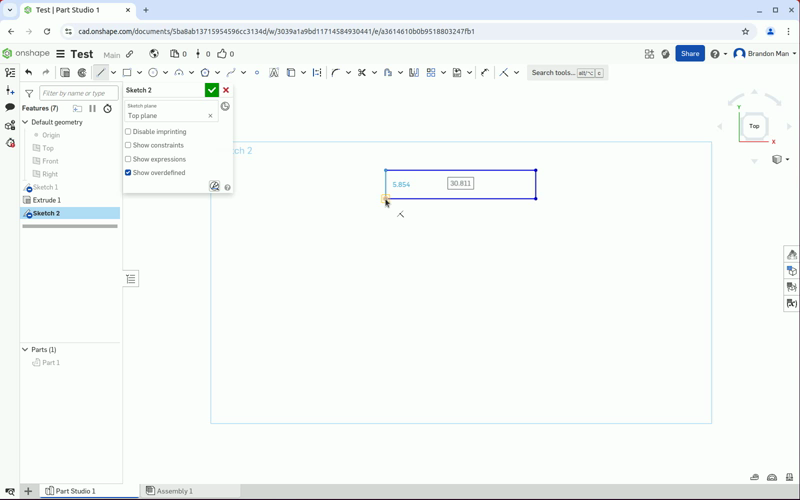
mouse_move(489, 194)
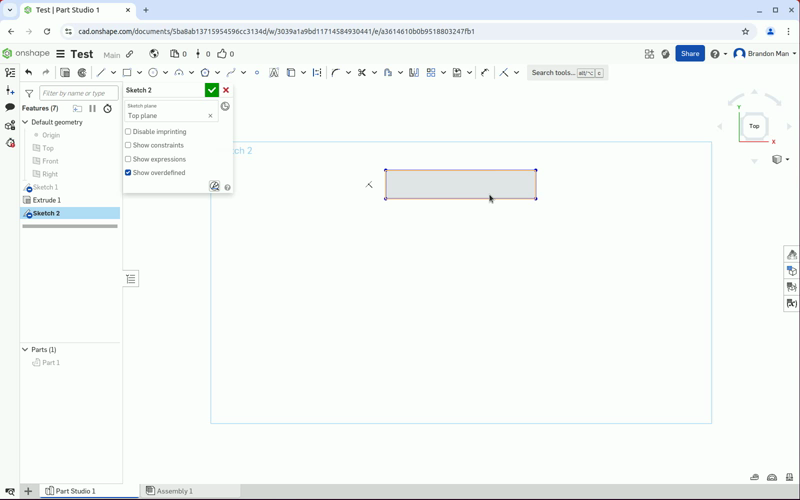
click(489, 194)
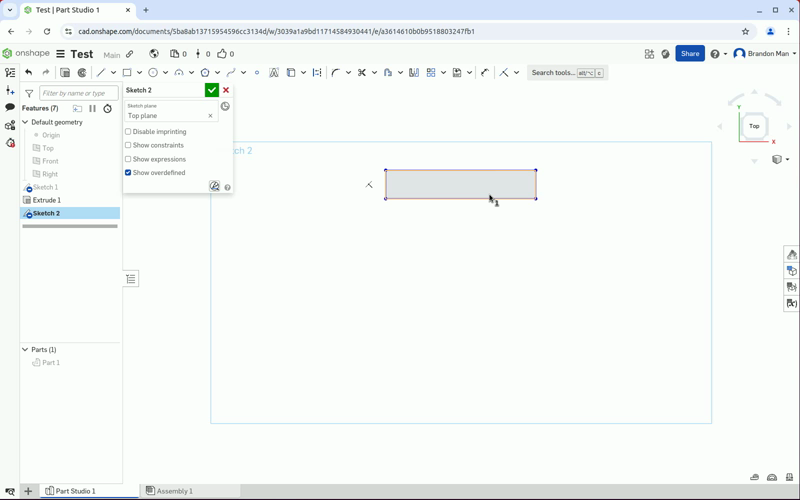
mouse_move(73, 352)
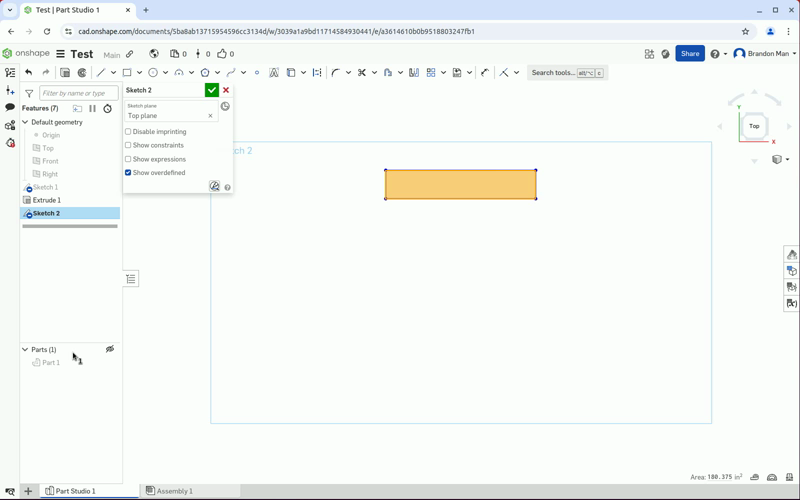
key(shift+y)
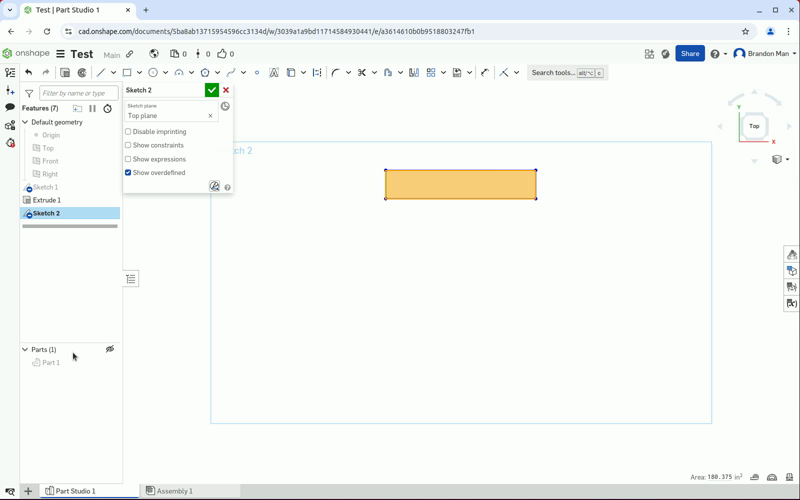
key(shift+e)
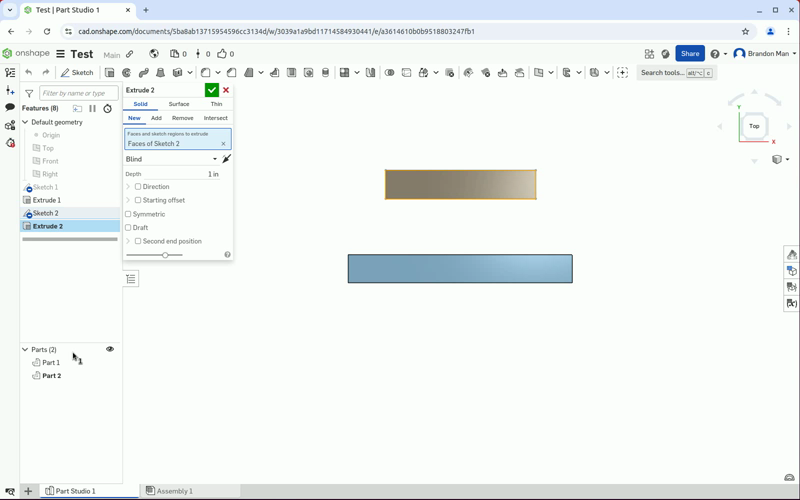
mouse_move(143, 106)
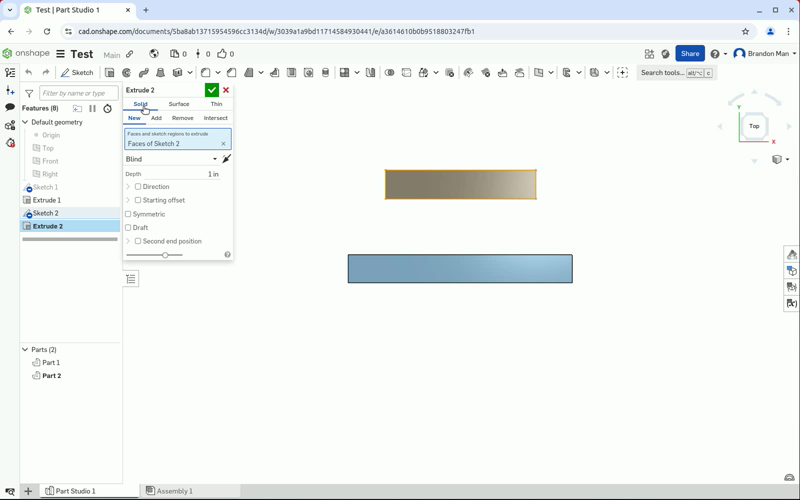
click(143, 106)
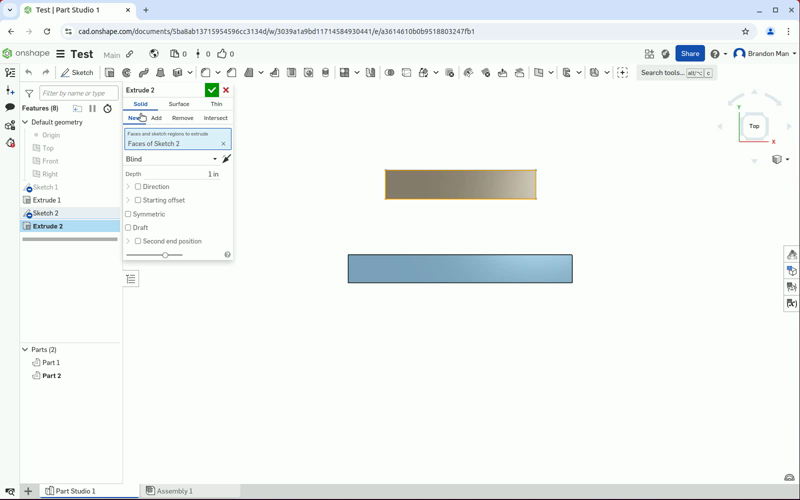
mouse_move(137, 120)
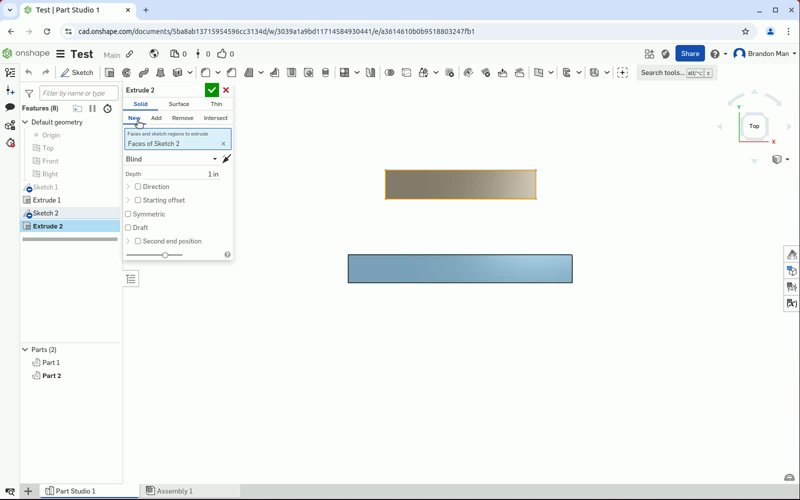
click(137, 120)
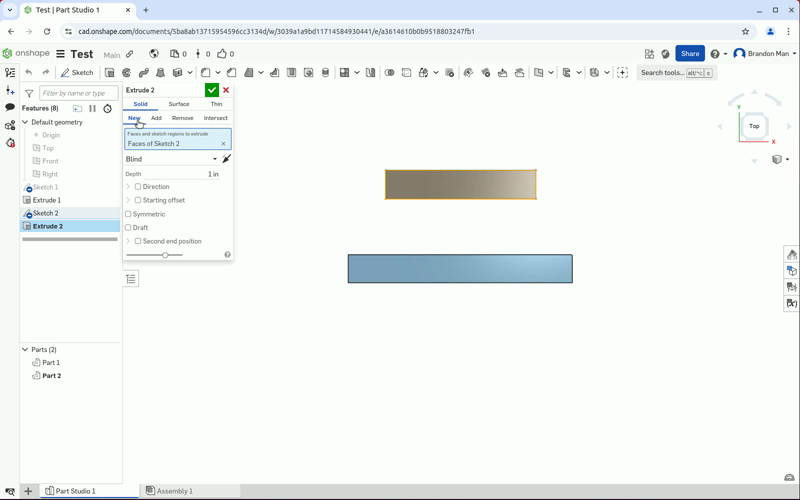
key(tab, 4)
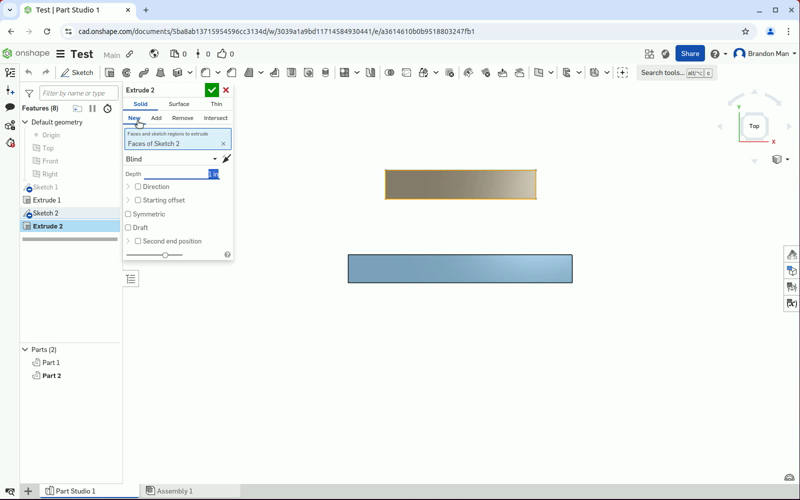
text(3.851)
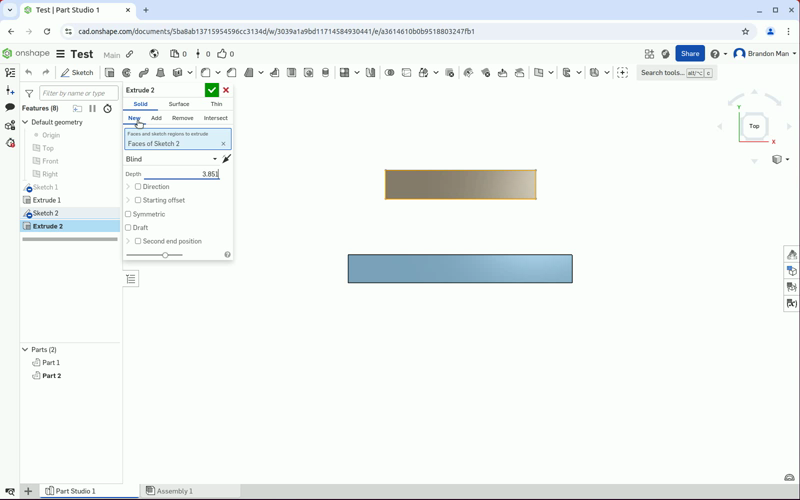
key(enter)
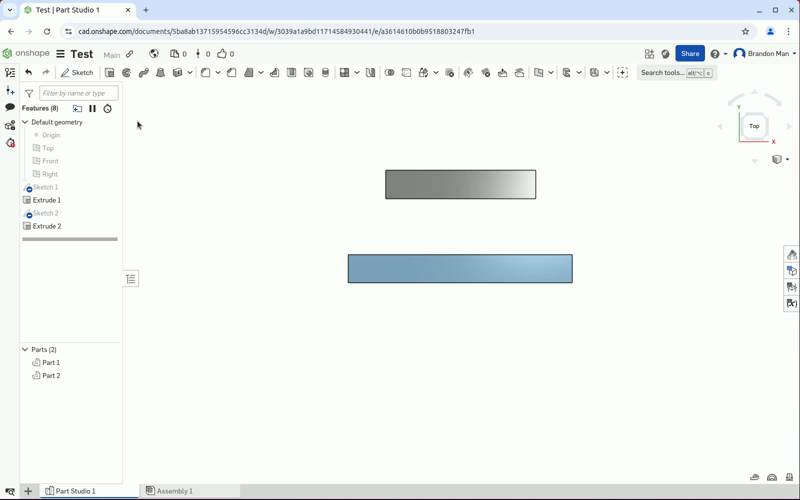
key(shift+h)
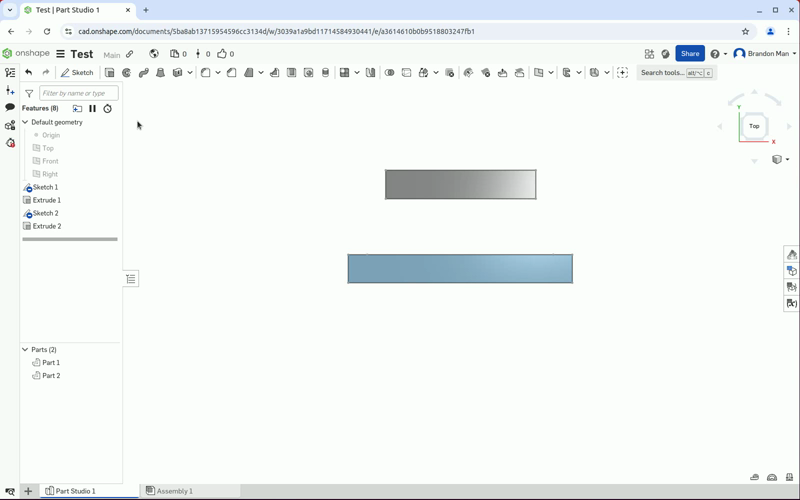
key(shift+h)
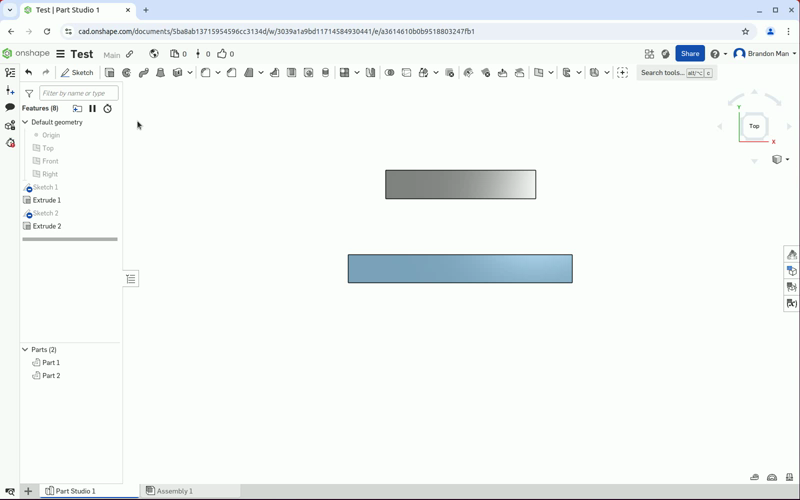
mouse_move(73, 189)
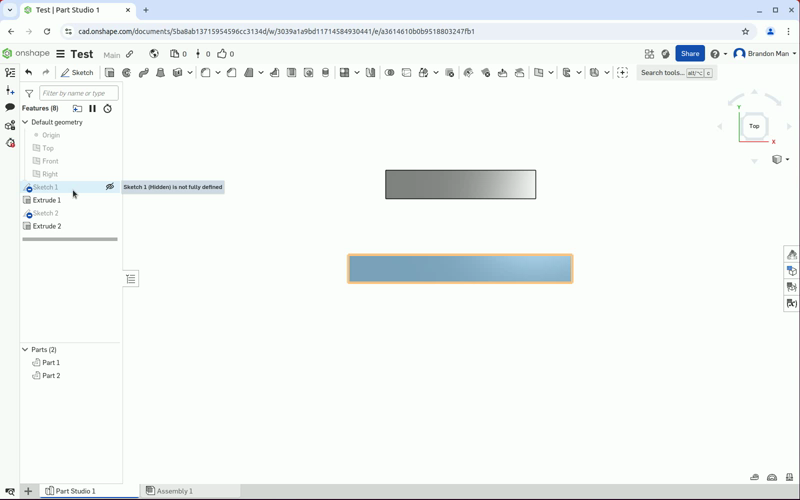
click(73, 189)
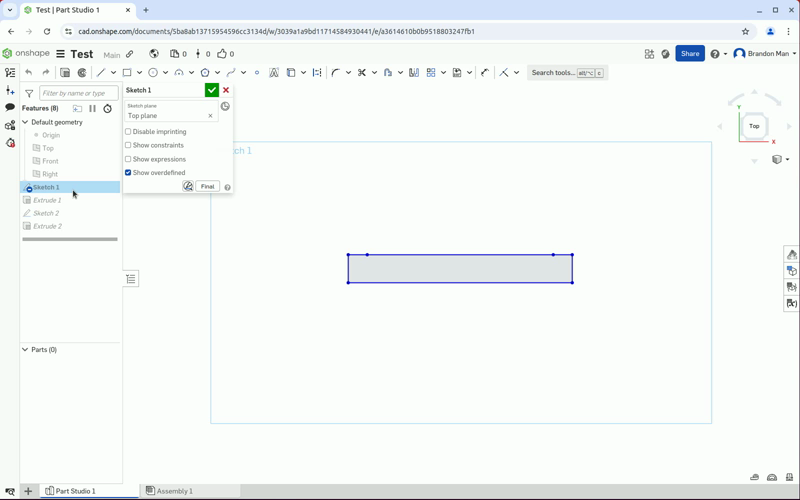
mouse_move(229, 92)
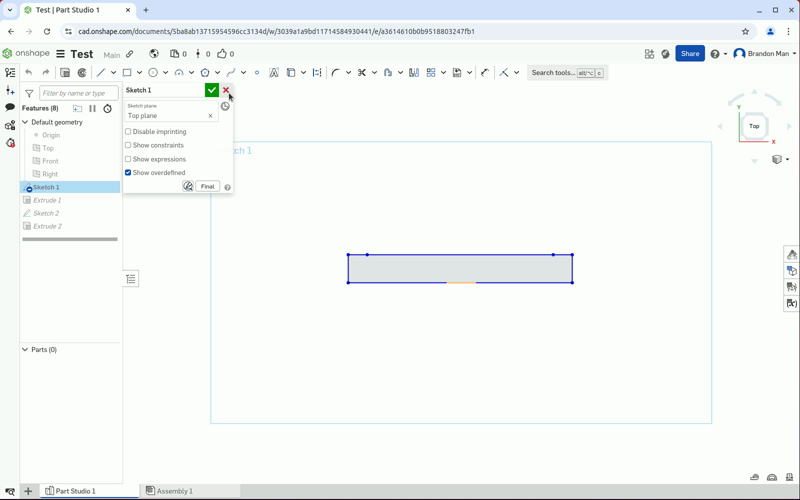
click(229, 92)
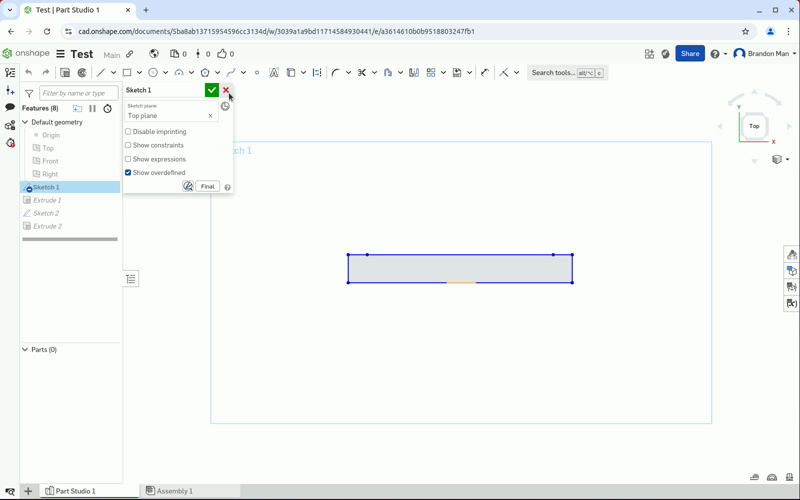
key(shift+s)
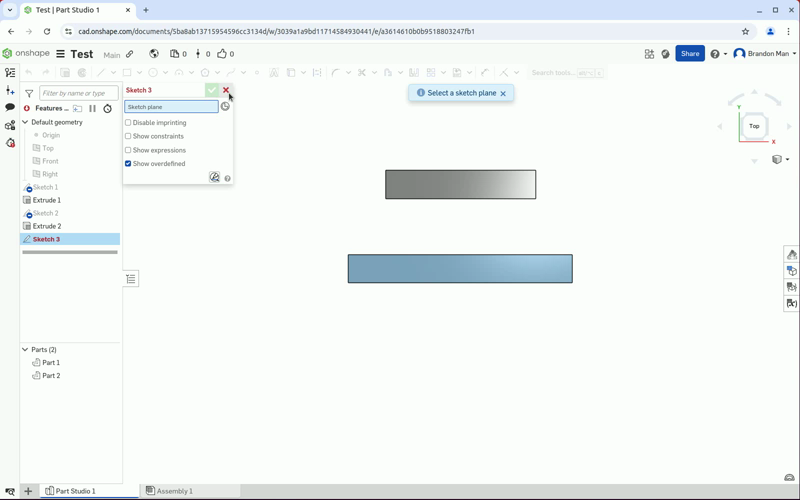
mouse_move(73, 150)
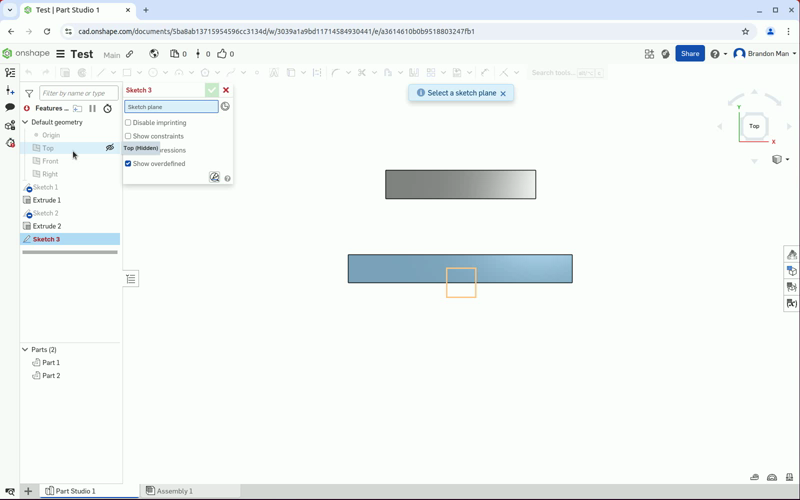
click(73, 150)
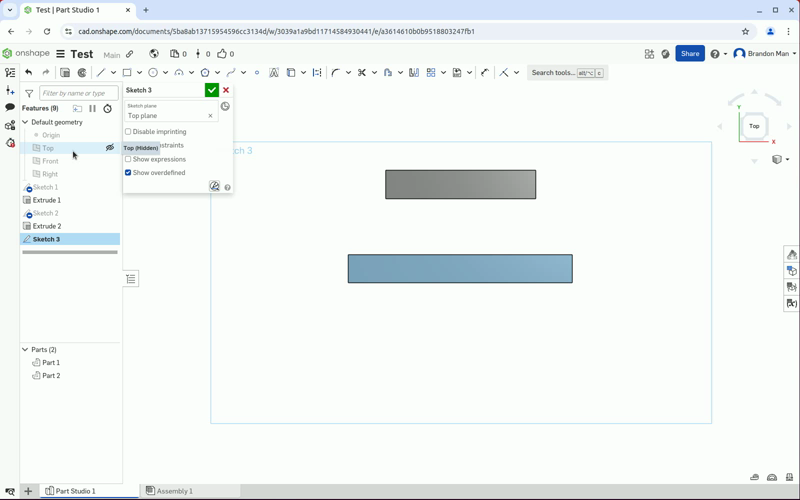
mouse_move(73, 352)
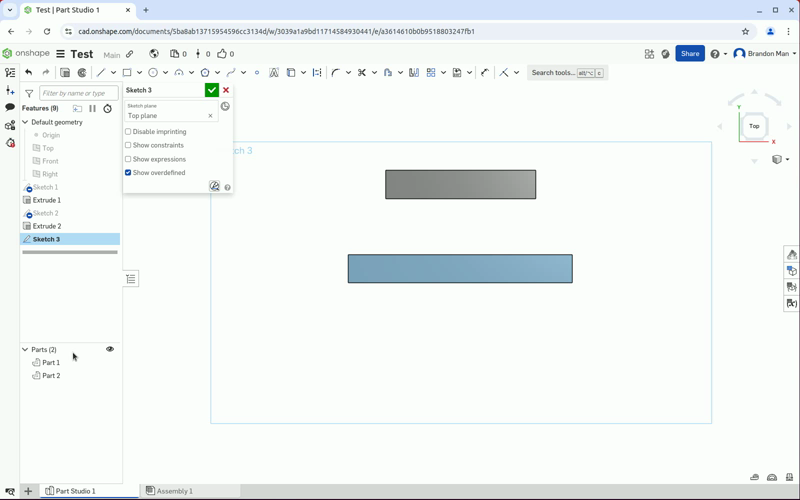
key(y)
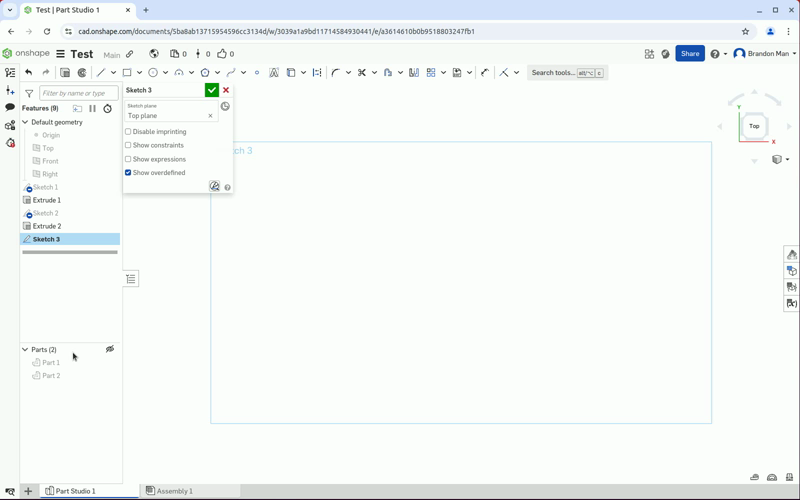
key(l)
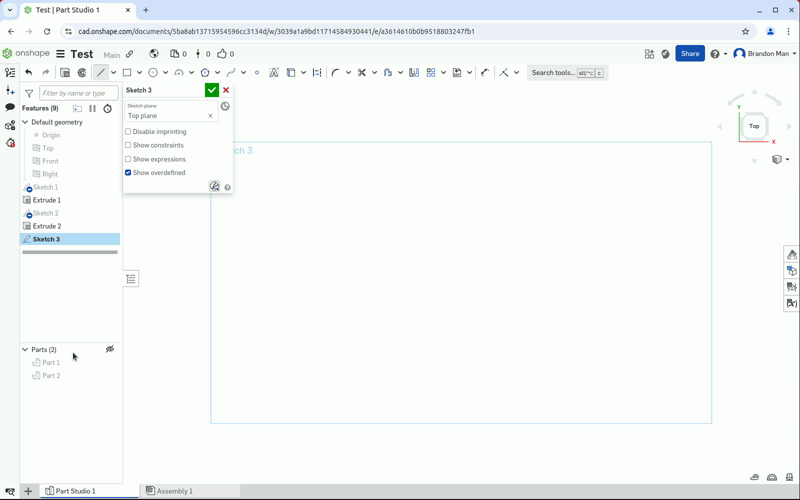
key_down(shift)
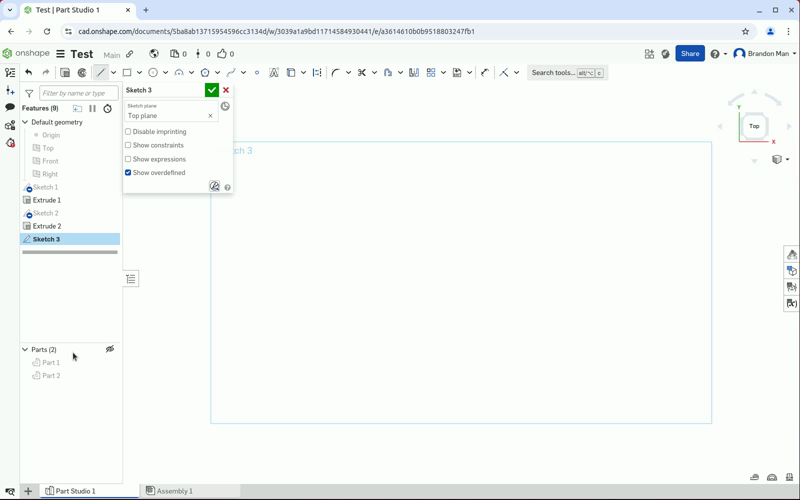
mouse_move(366, 254)
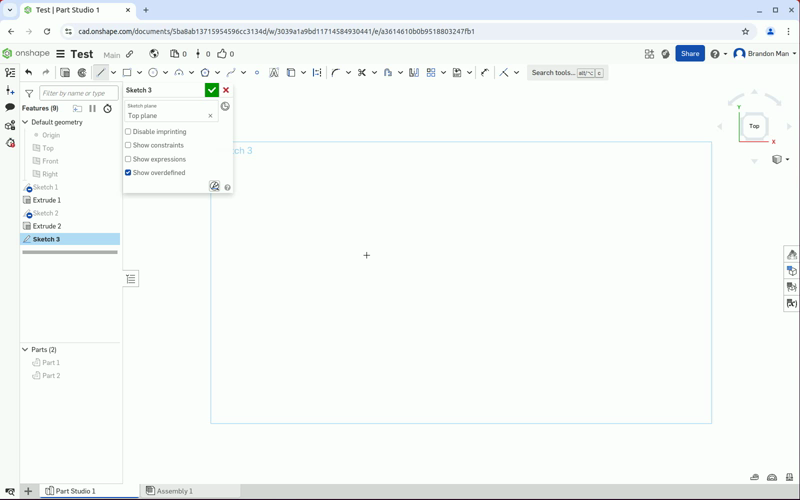
click(366, 254)
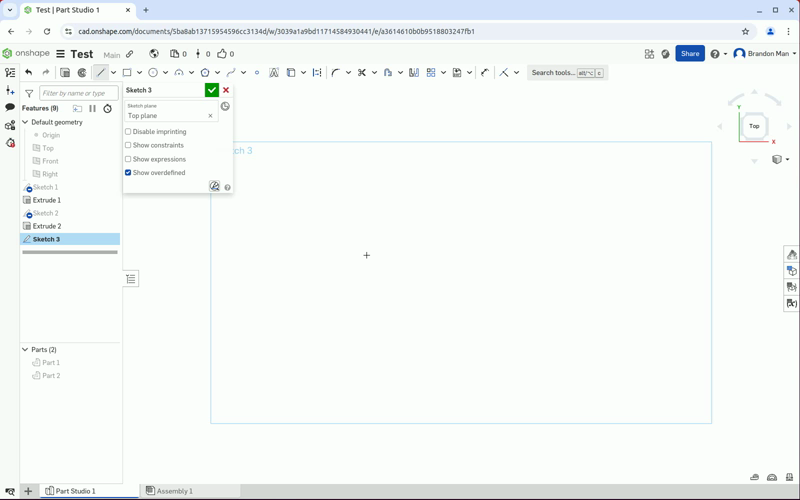
key_up(shift)
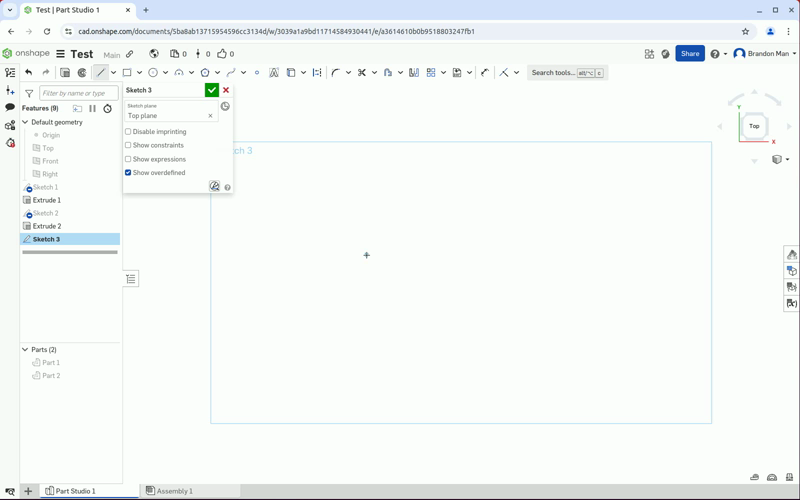
key_down(shift)
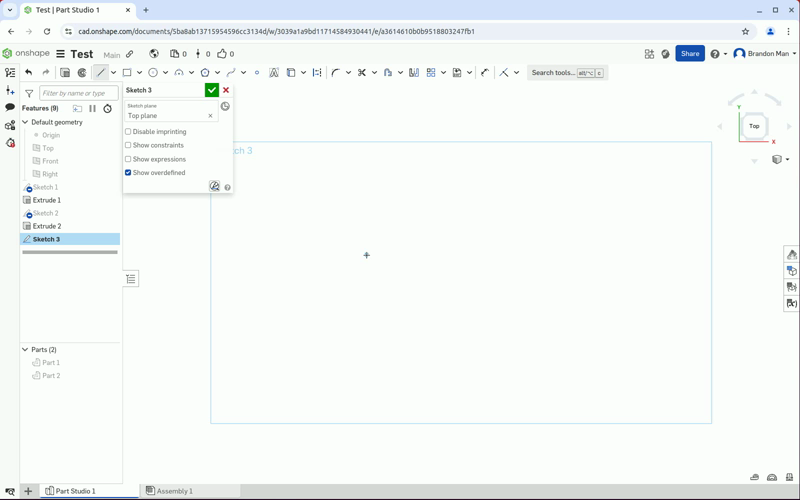
mouse_move(553, 254)
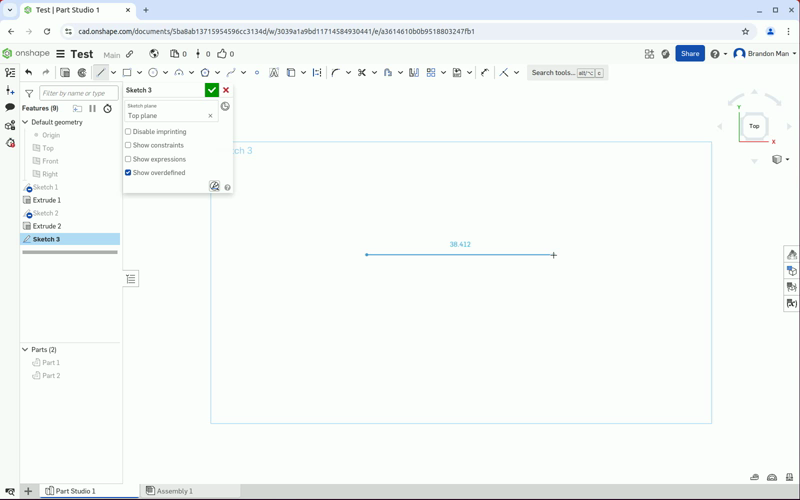
click(553, 254)
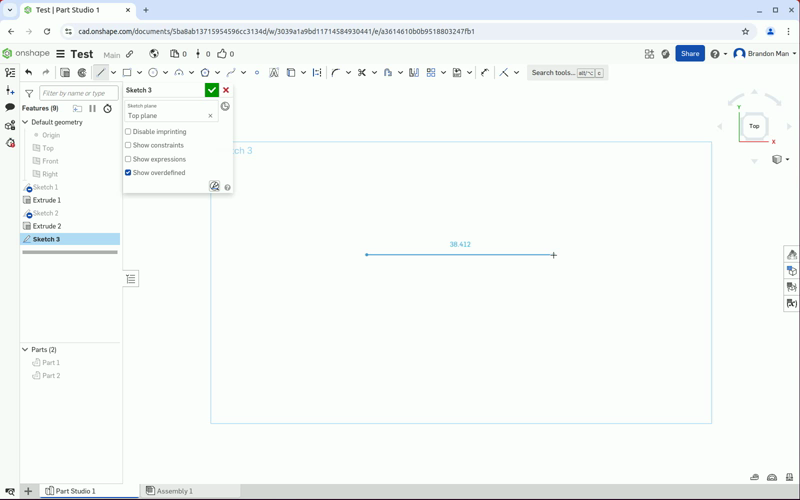
key_up(shift)
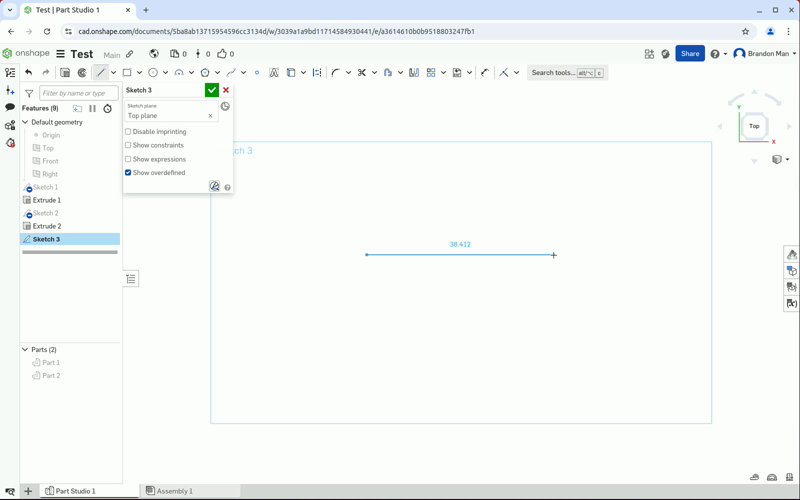
key_down(shift)
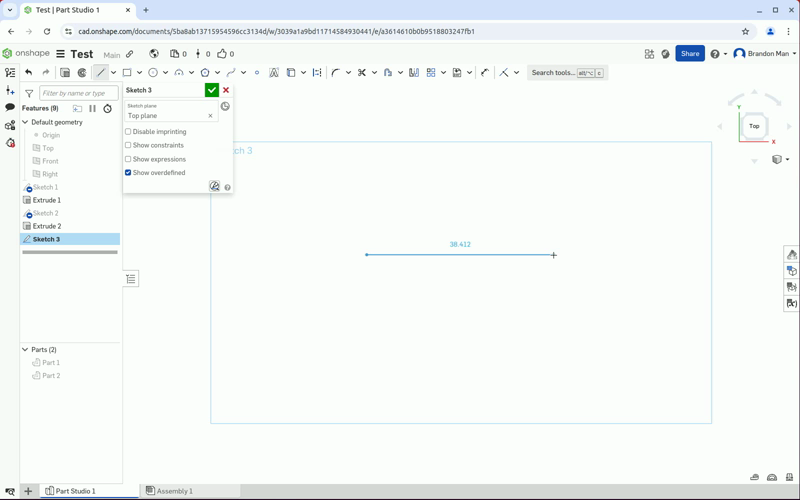
mouse_move(583, 254)
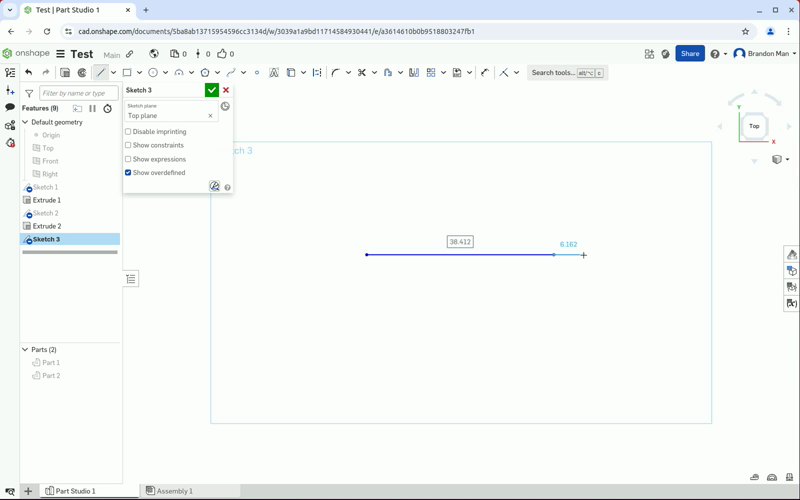
mouse_move(553, 227)
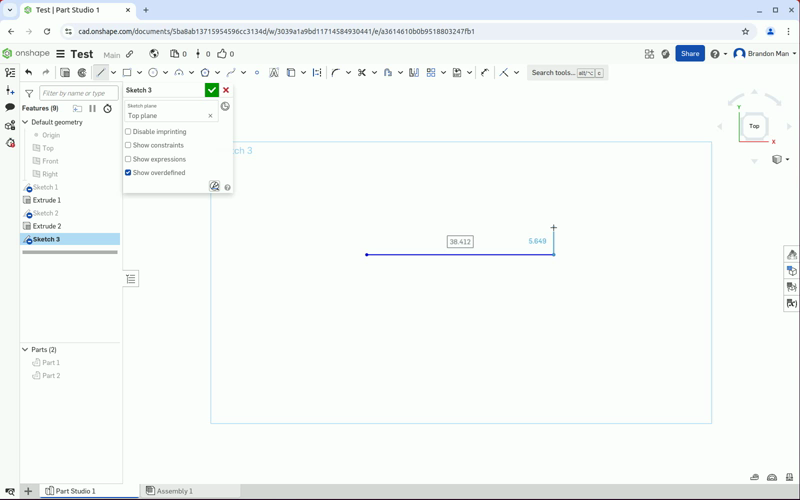
click(553, 227)
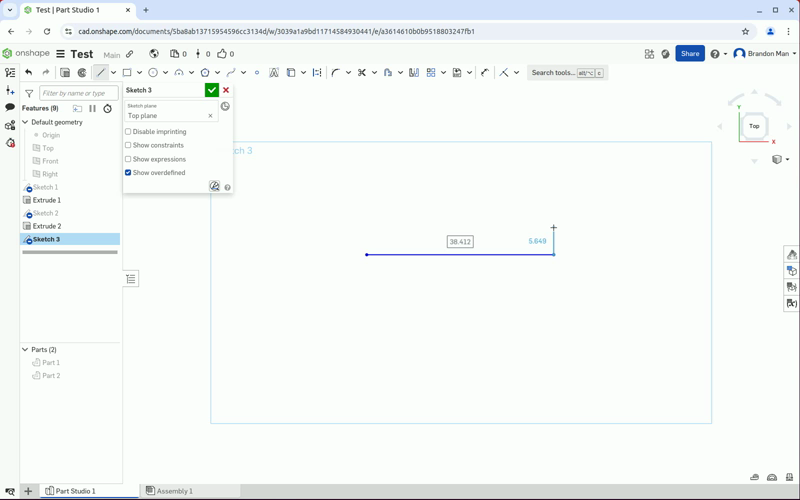
key_up(shift)
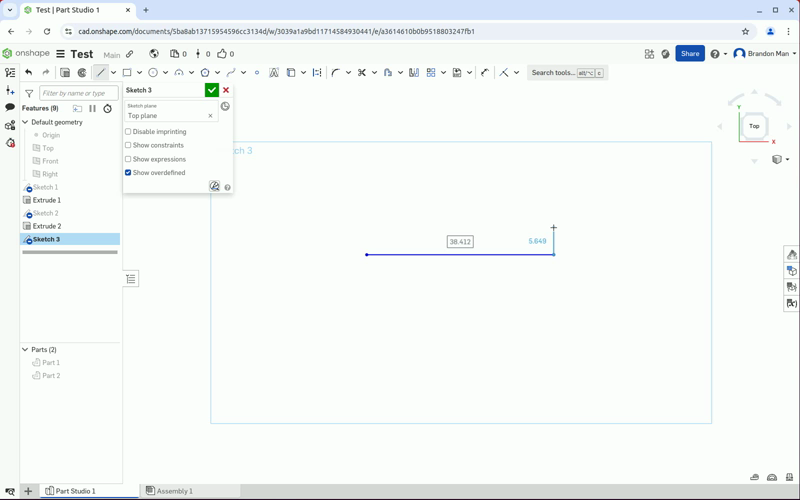
key_down(shift)
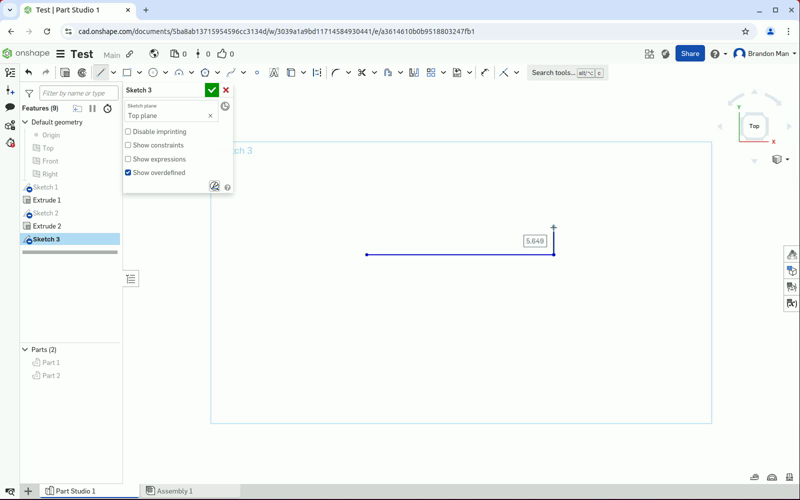
mouse_move(583, 227)
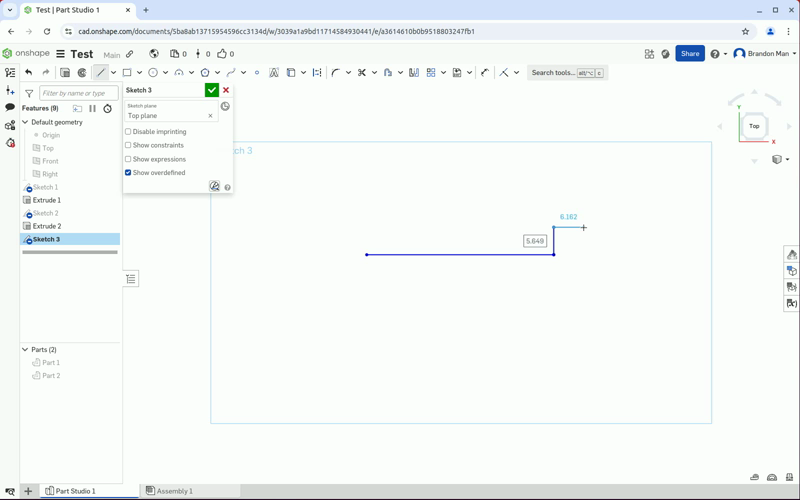
mouse_move(540, 227)
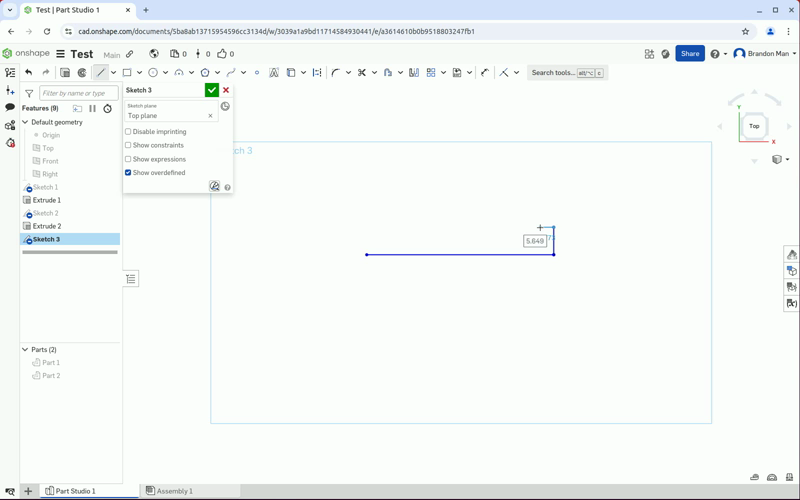
click(540, 227)
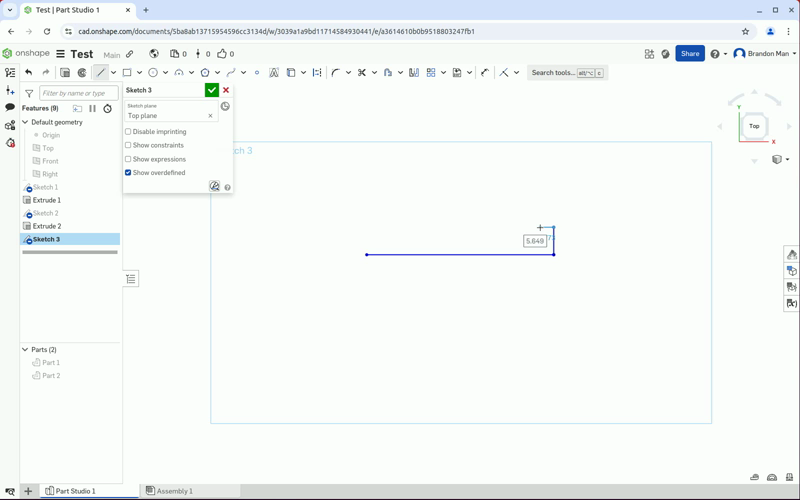
key_up(shift)
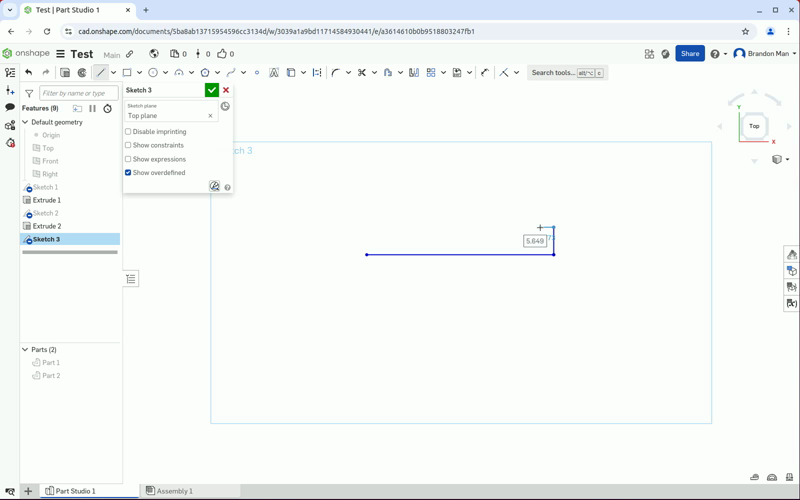
key_down(shift)
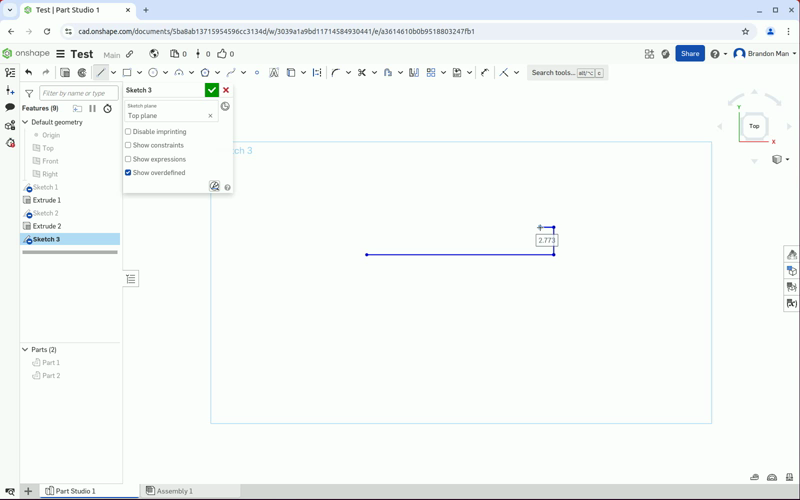
mouse_move(380, 227)
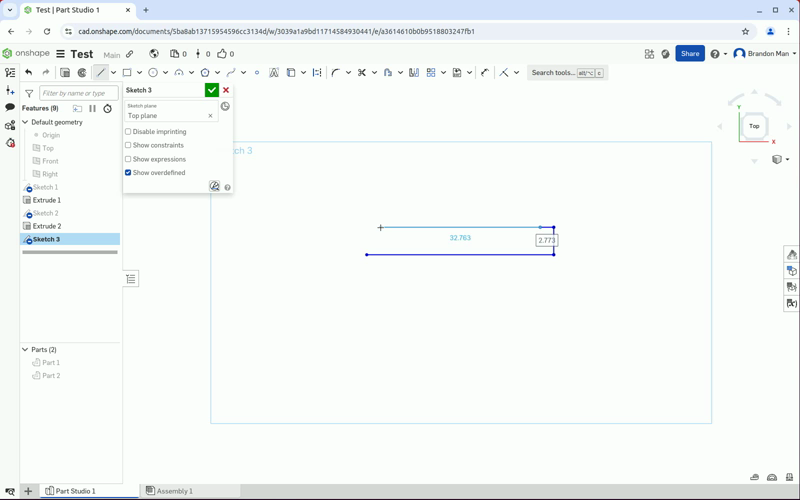
click(380, 227)
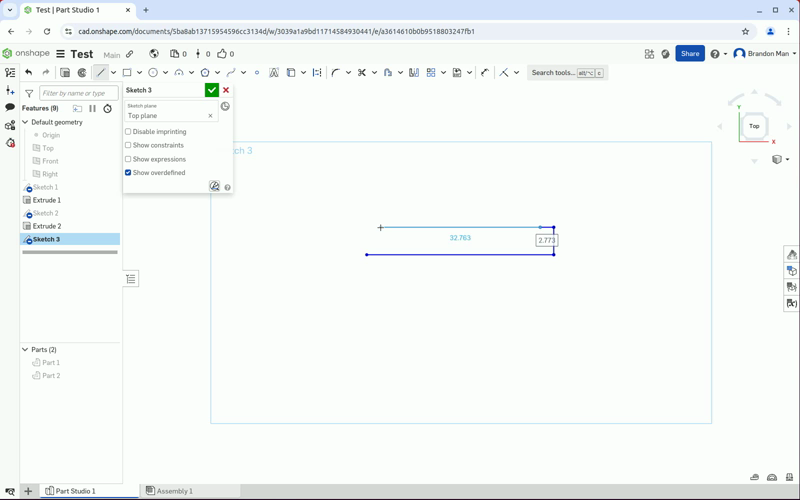
key_up(shift)
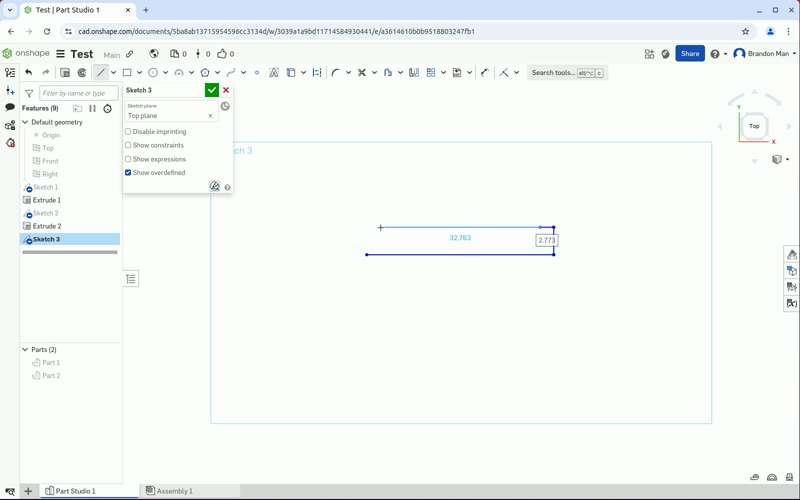
key_down(shift)
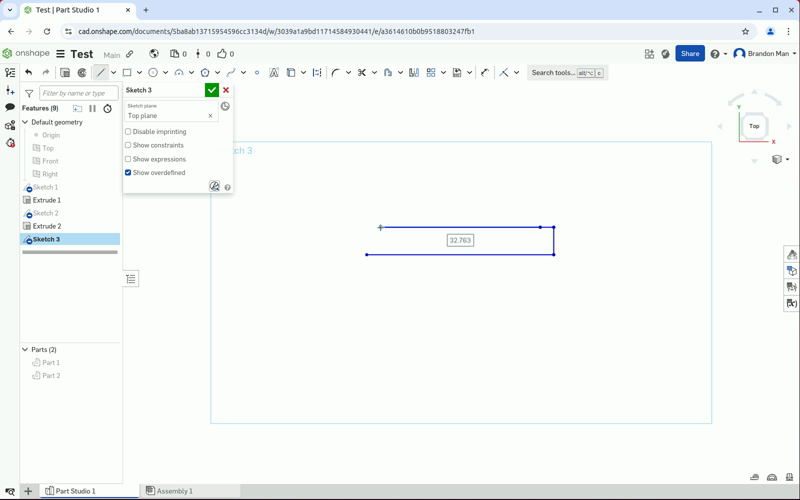
mouse_move(410, 227)
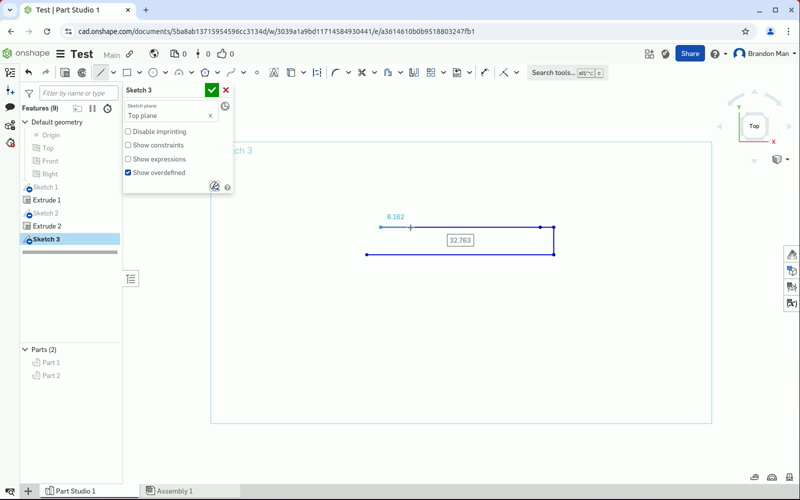
mouse_move(366, 227)
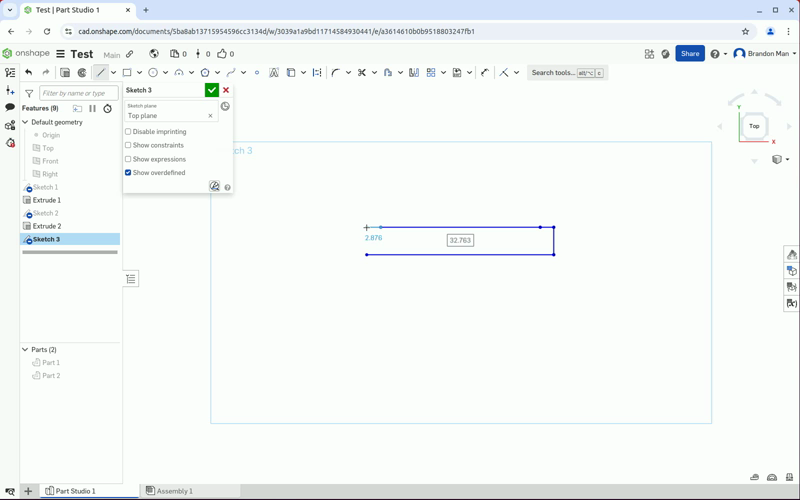
click(366, 227)
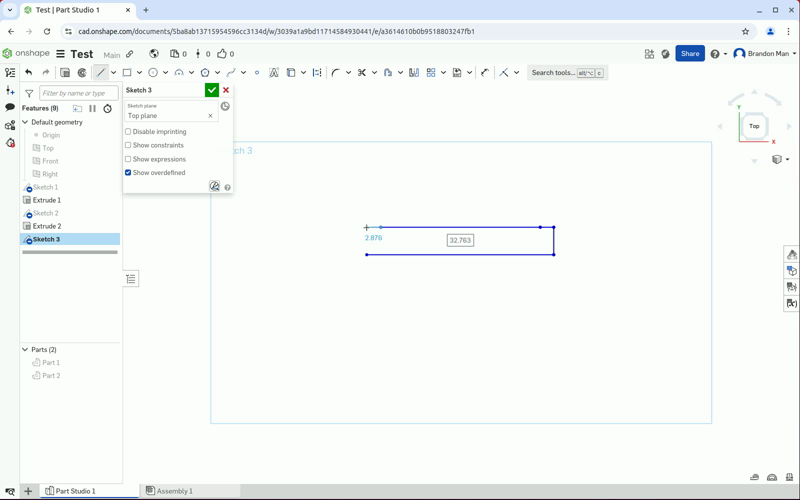
key_up(shift)
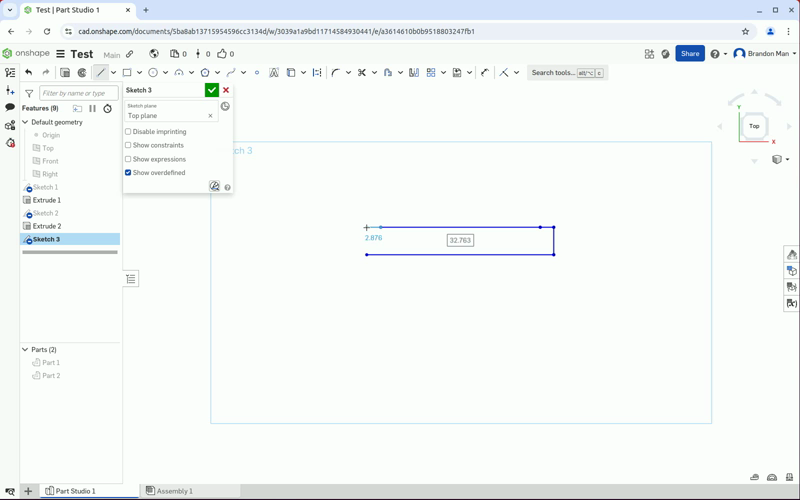
mouse_move(396, 227)
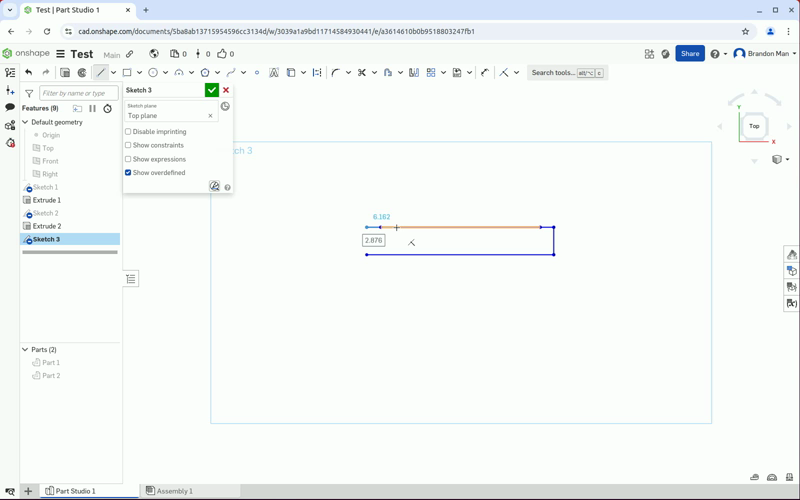
key_down(shift)
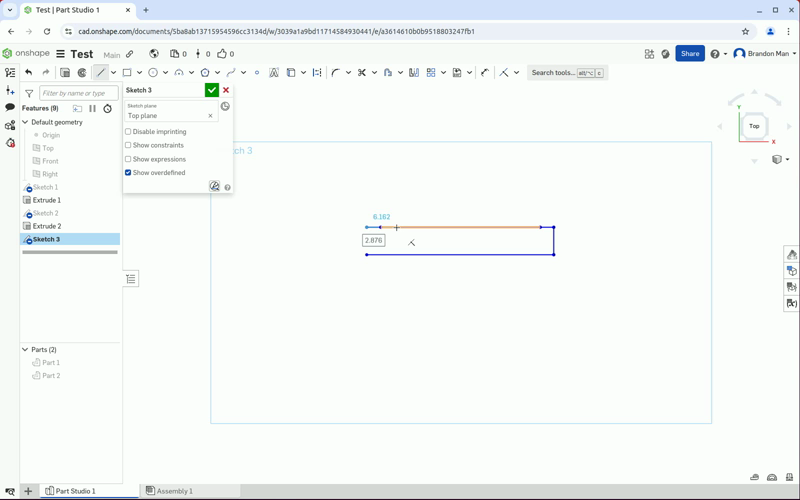
mouse_move(366, 254)
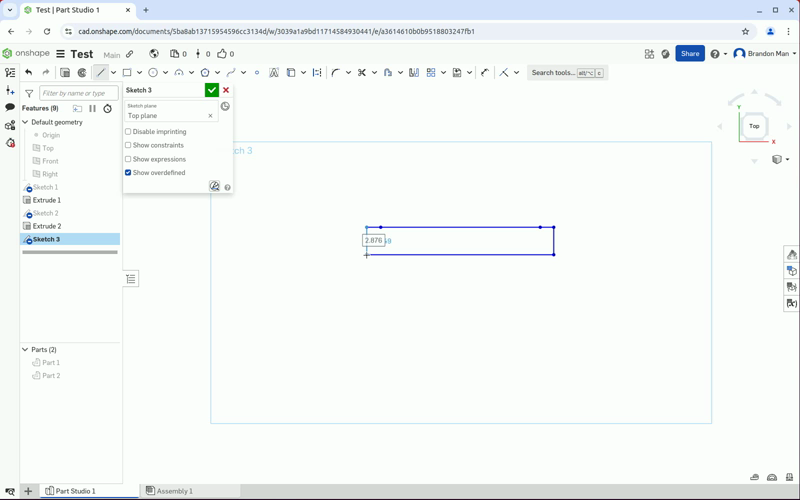
key_up(shift)
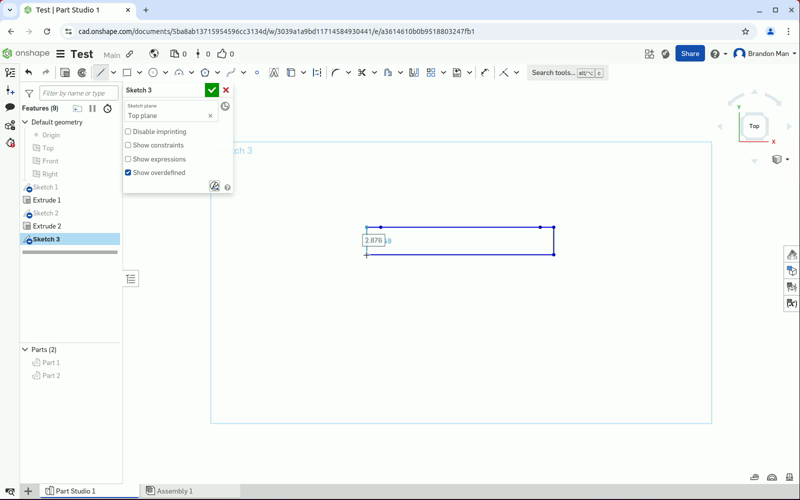
click(366, 254)
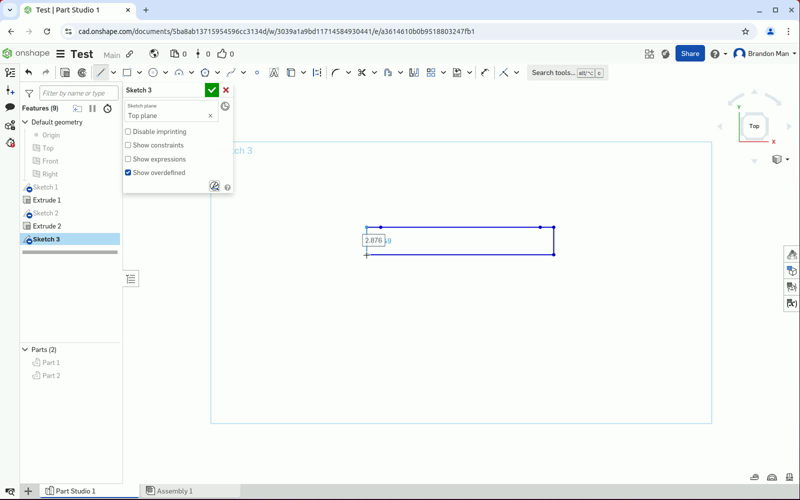
key(esc)
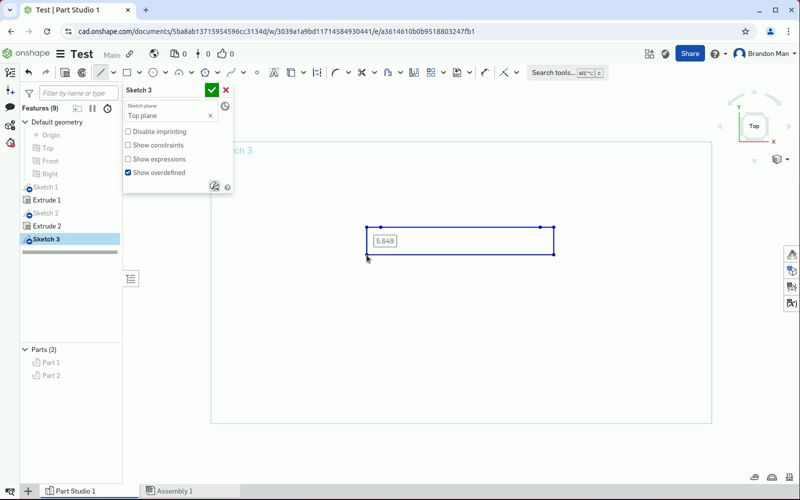
mouse_move(524, 244)
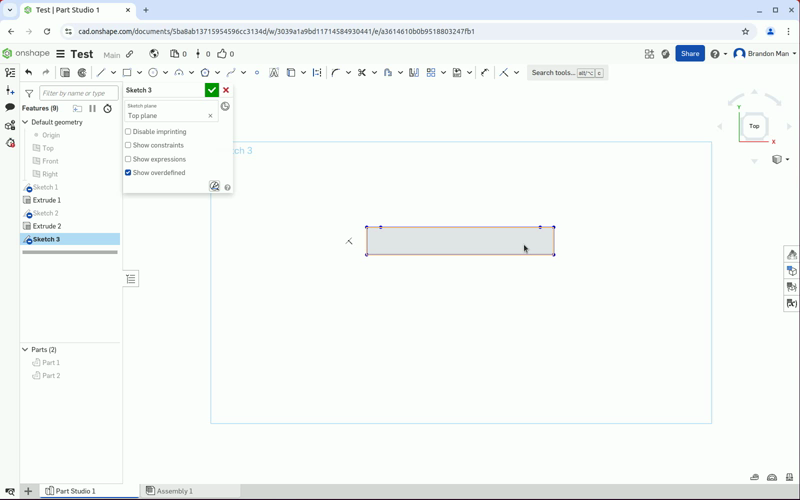
click(524, 244)
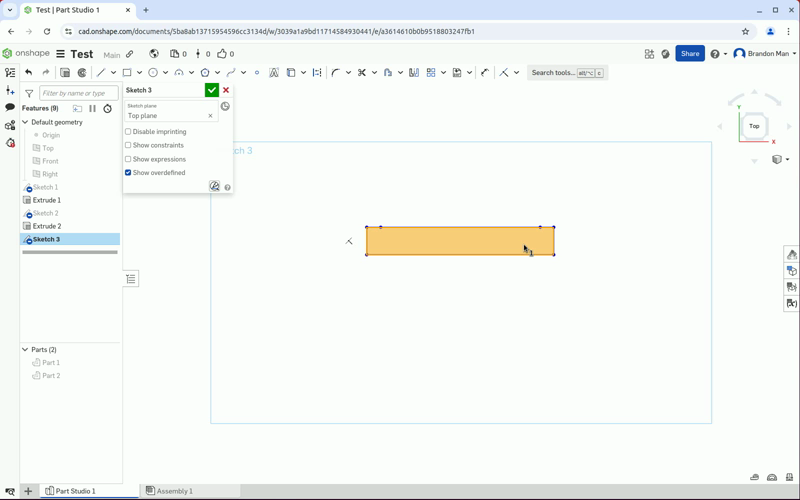
mouse_move(73, 352)
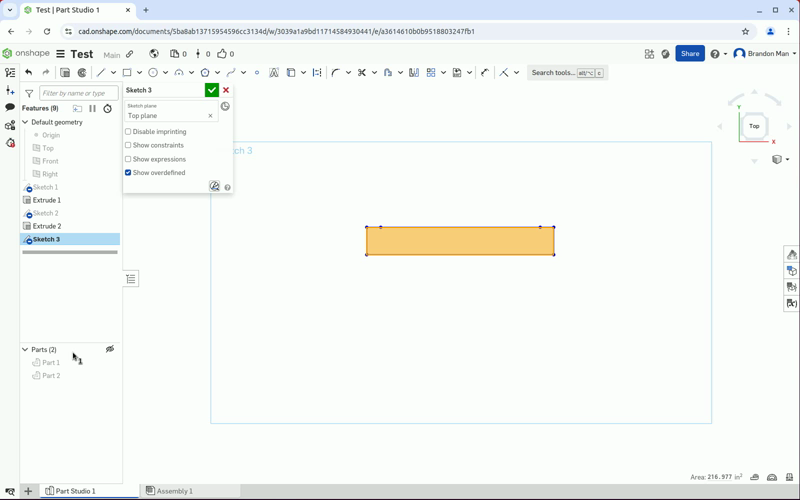
key(shift+y)
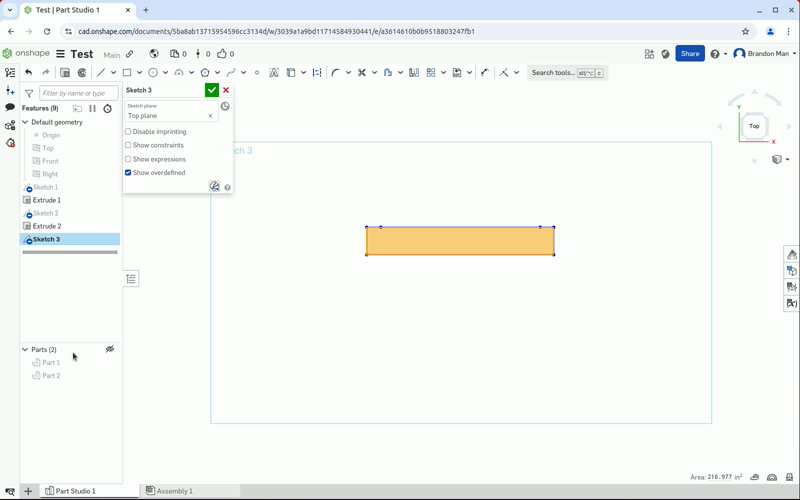
key(shift+e)
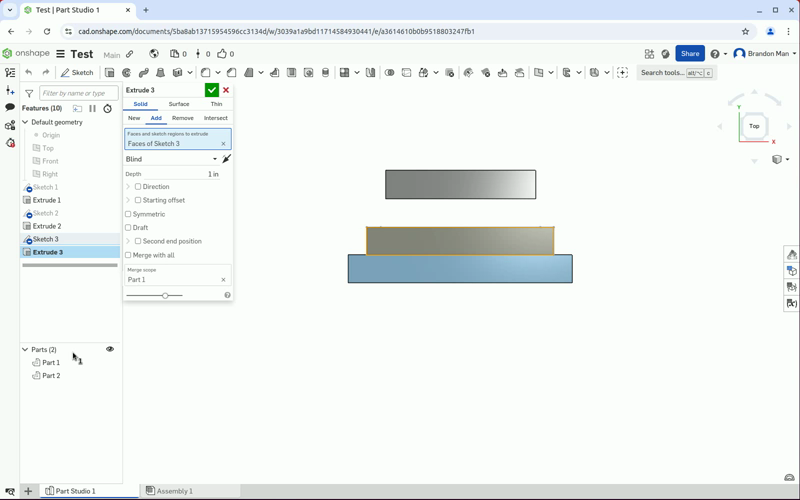
mouse_move(143, 106)
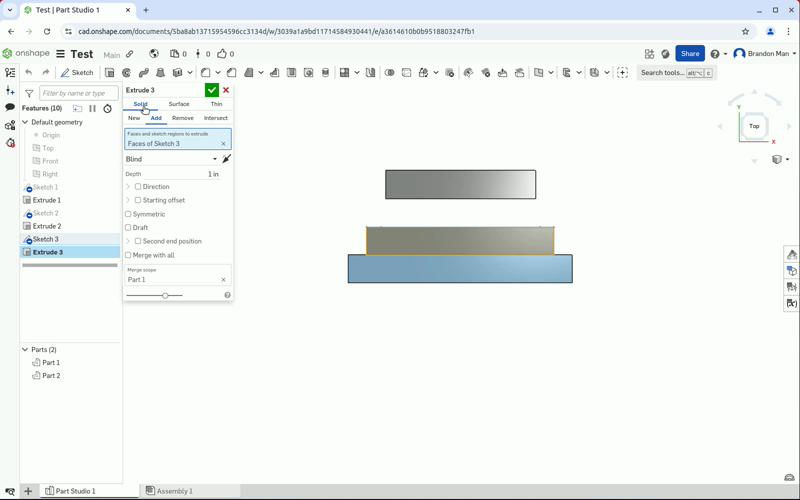
click(143, 106)
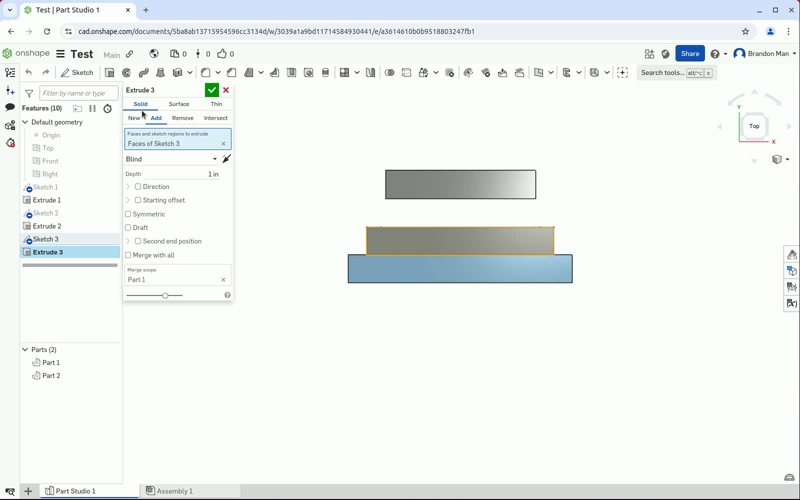
mouse_move(137, 120)
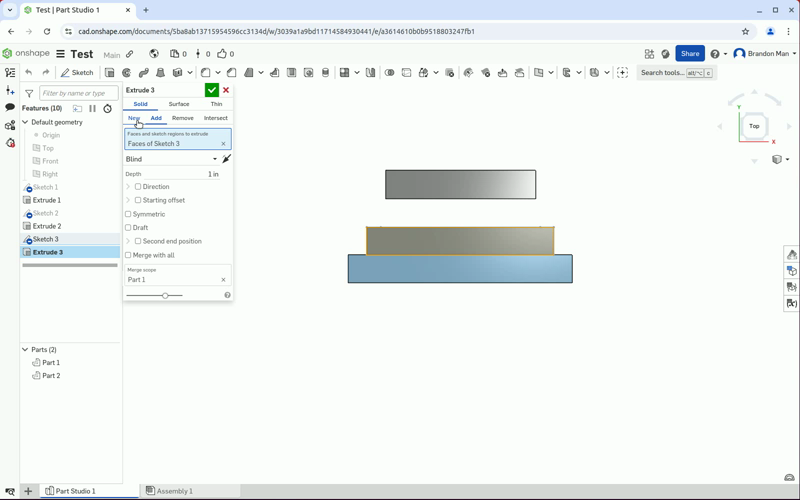
click(137, 120)
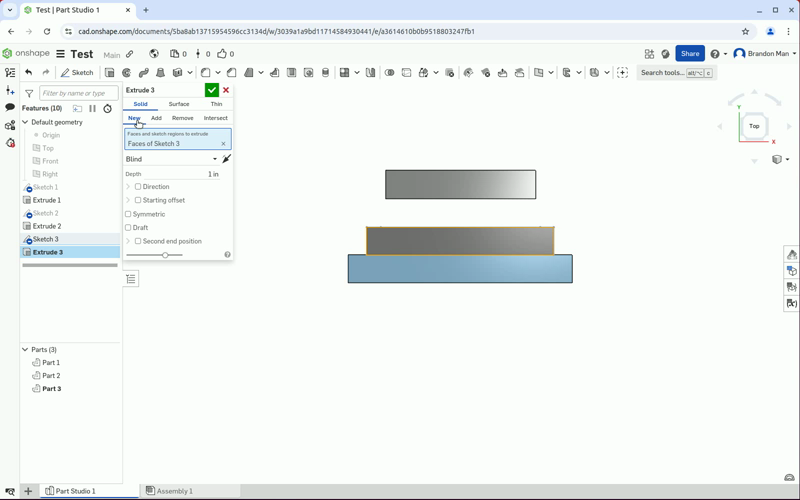
key(tab, 4)
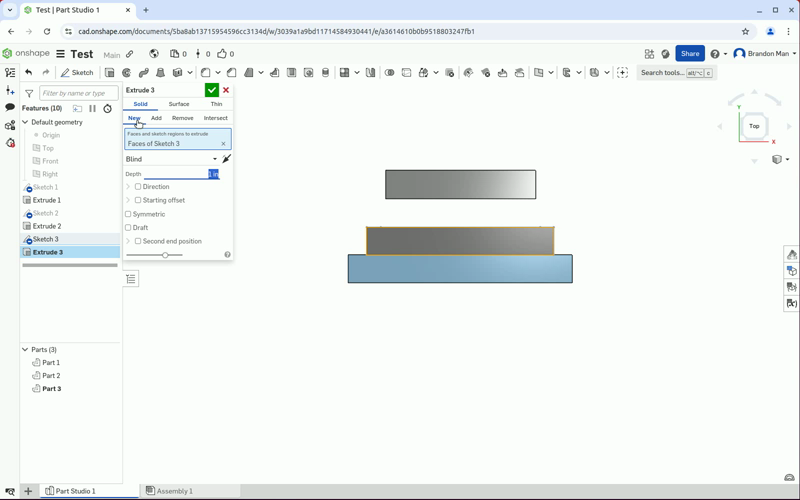
text(3.851)
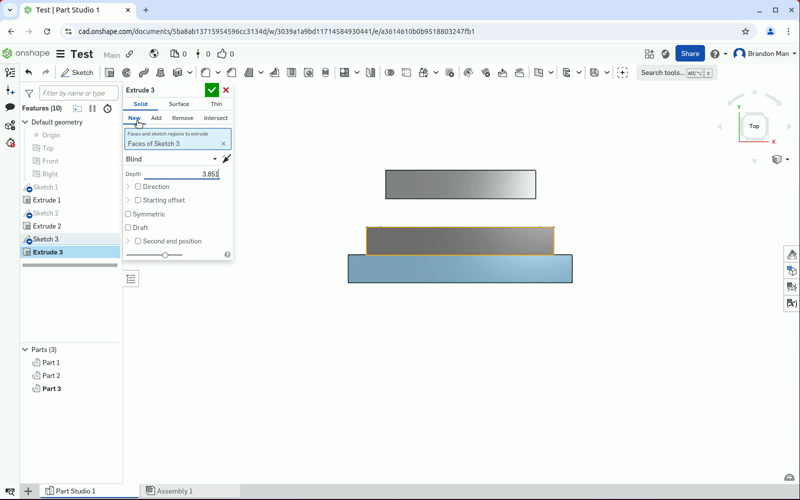
key(enter)
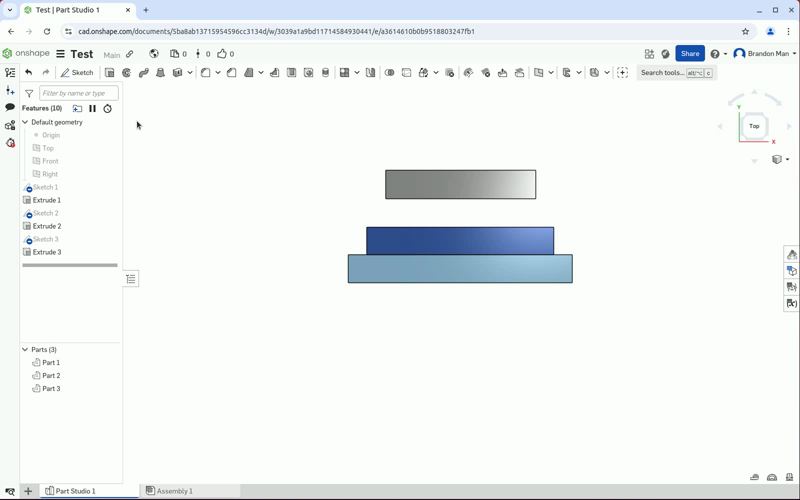
key(shift+h)
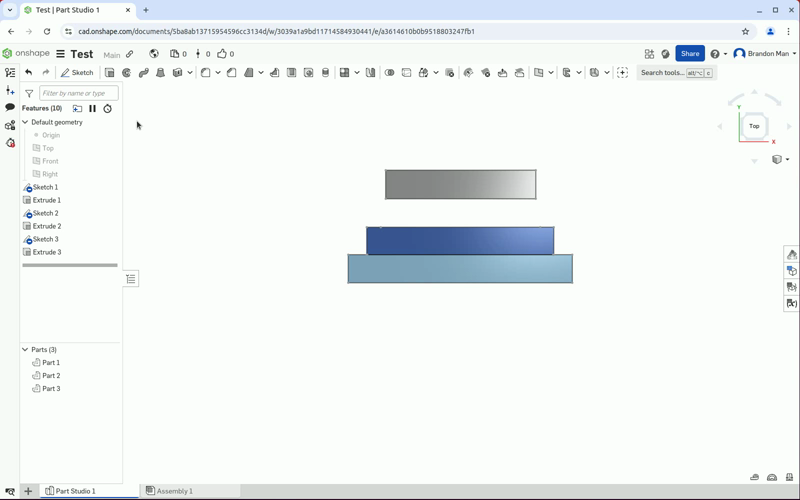
key(shift+h)
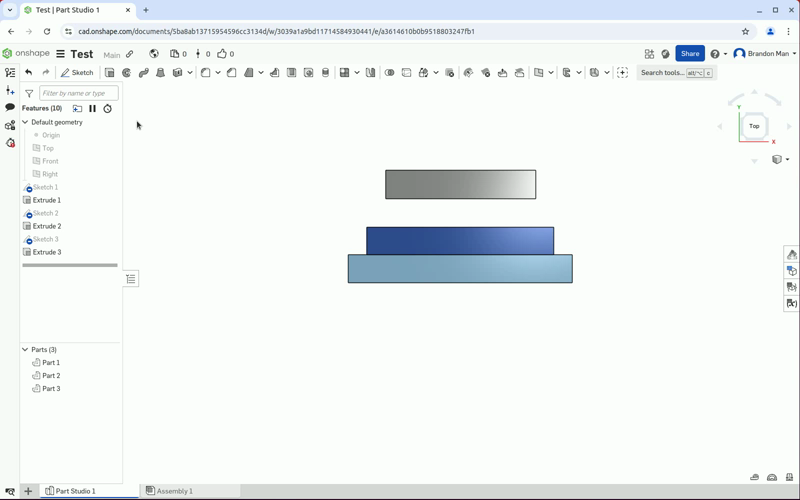
mouse_move(73, 189)
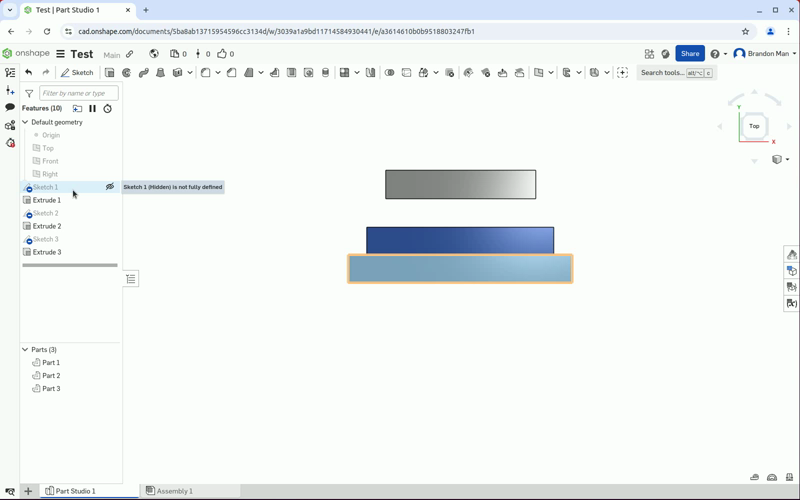
click(73, 189)
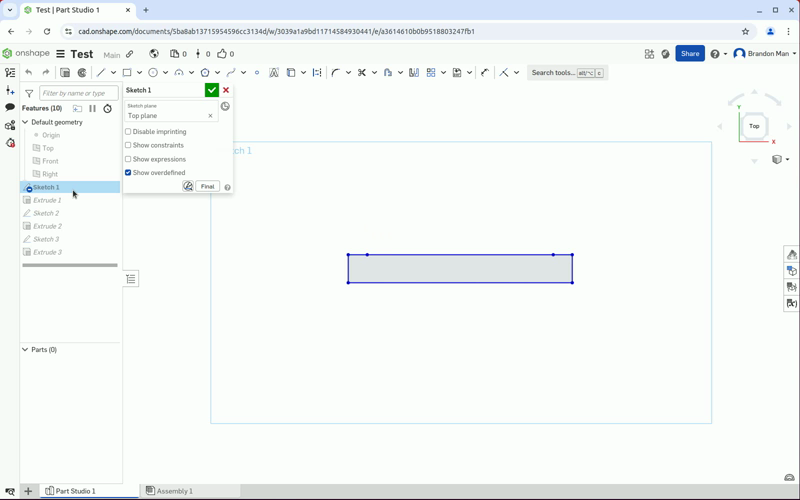
mouse_move(229, 92)
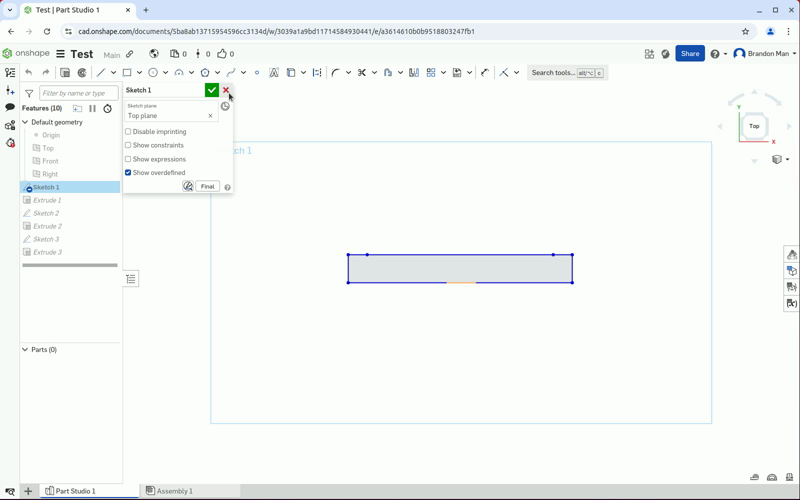
click(229, 92)
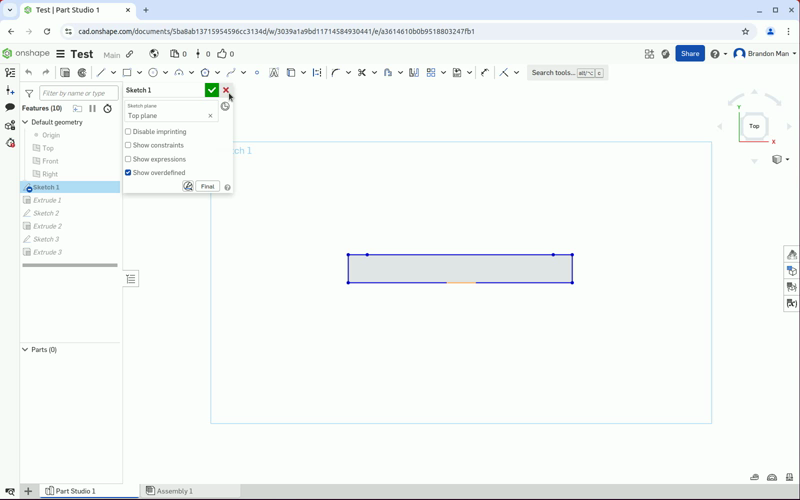
key(shift+s)
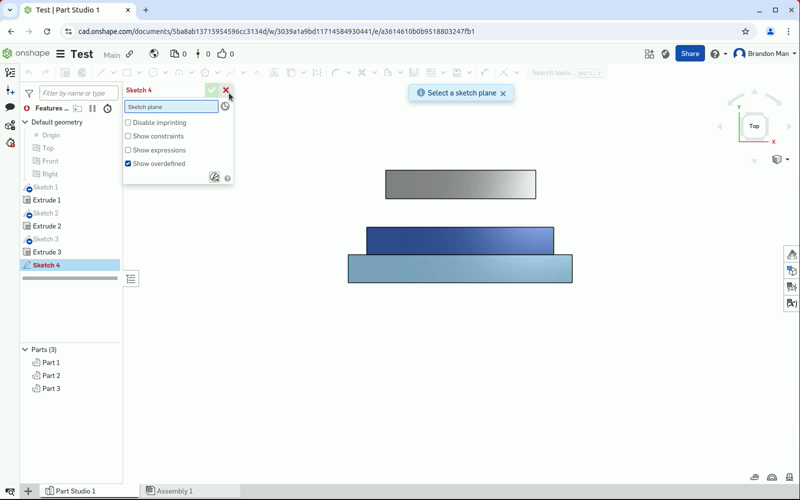
mouse_move(73, 150)
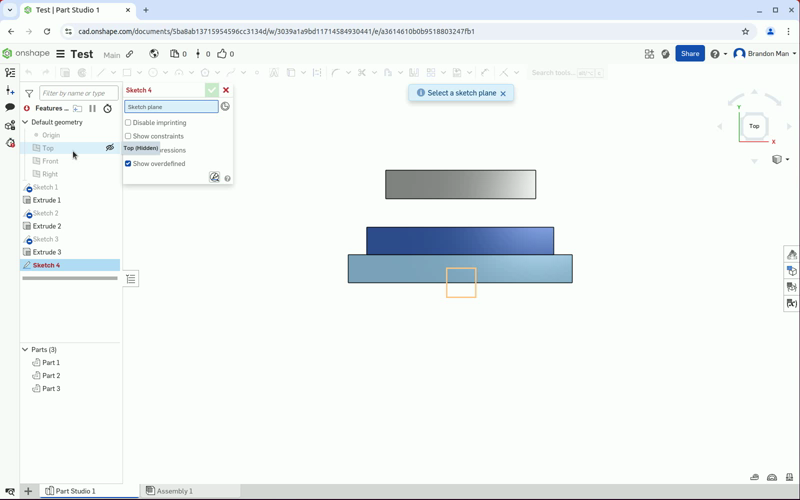
click(73, 150)
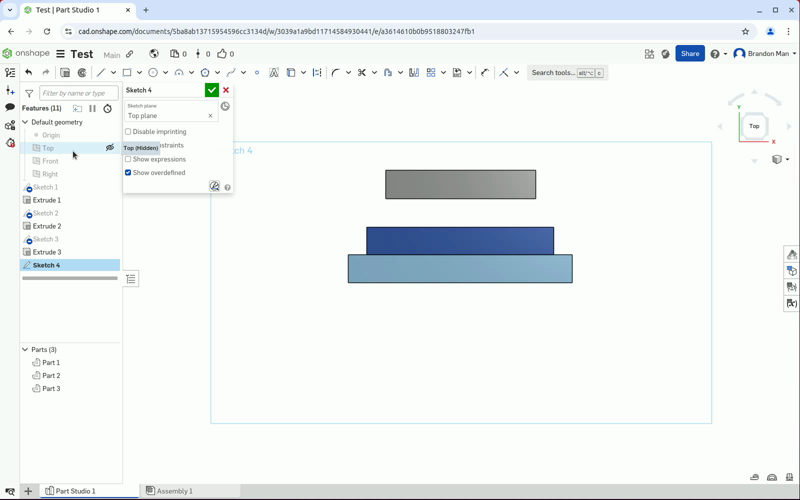
mouse_move(73, 352)
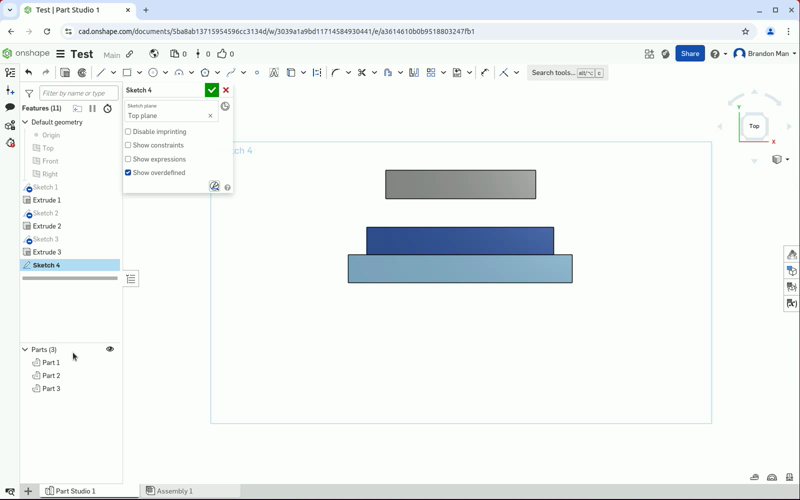
key(y)
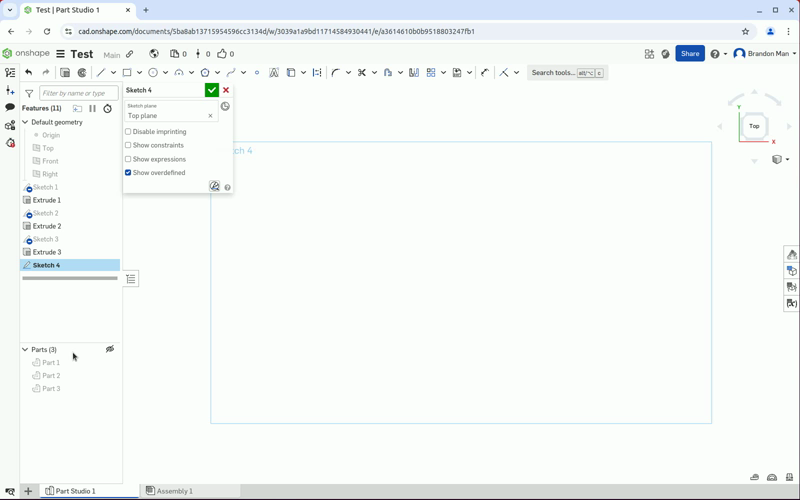
key(l)
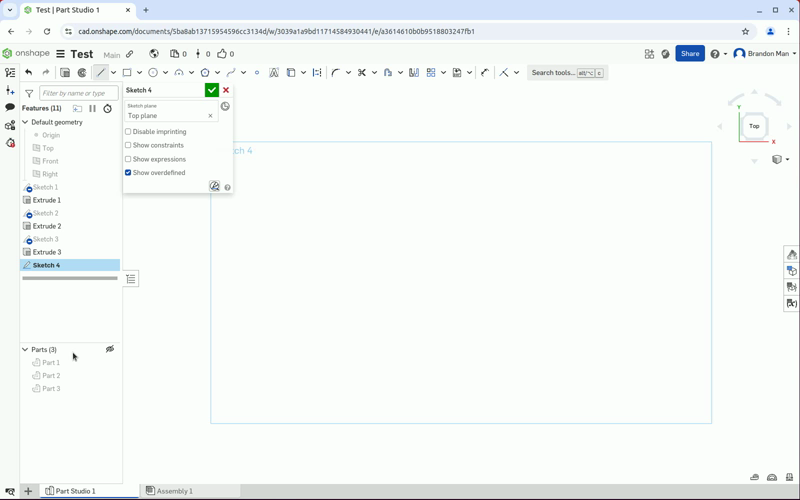
key_down(shift)
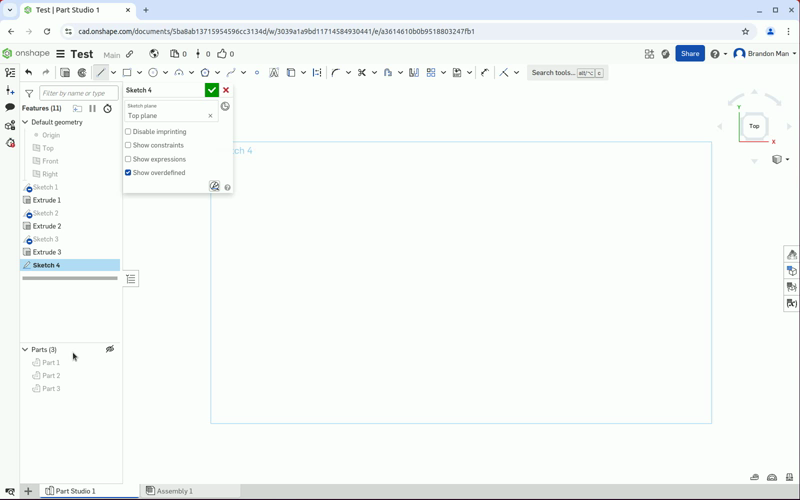
mouse_move(379, 226)
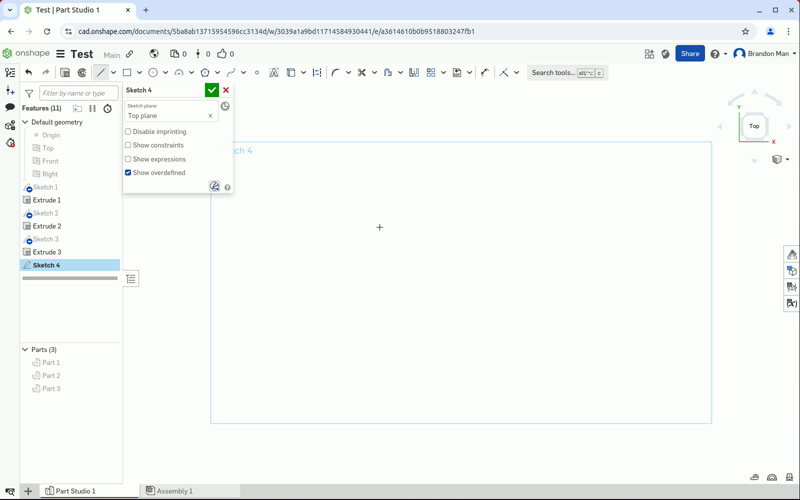
click(379, 226)
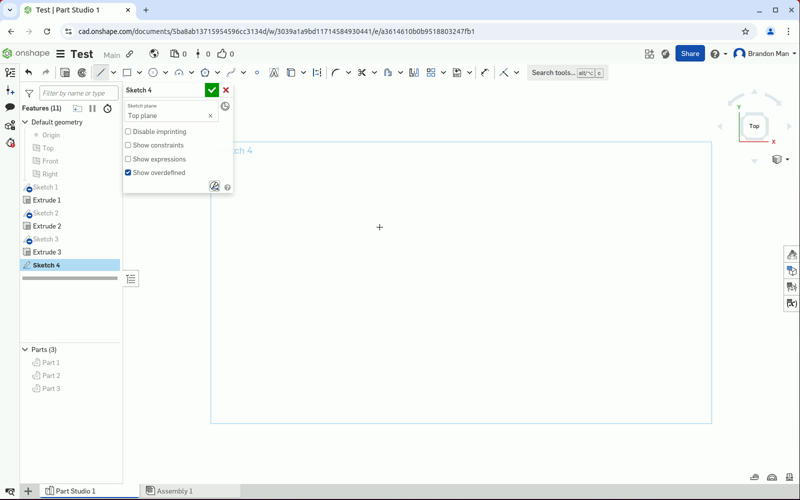
key_up(shift)
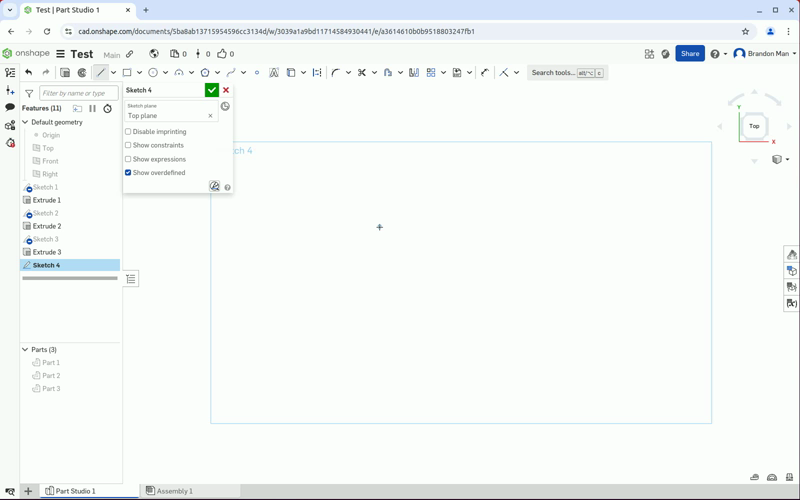
key_down(shift)
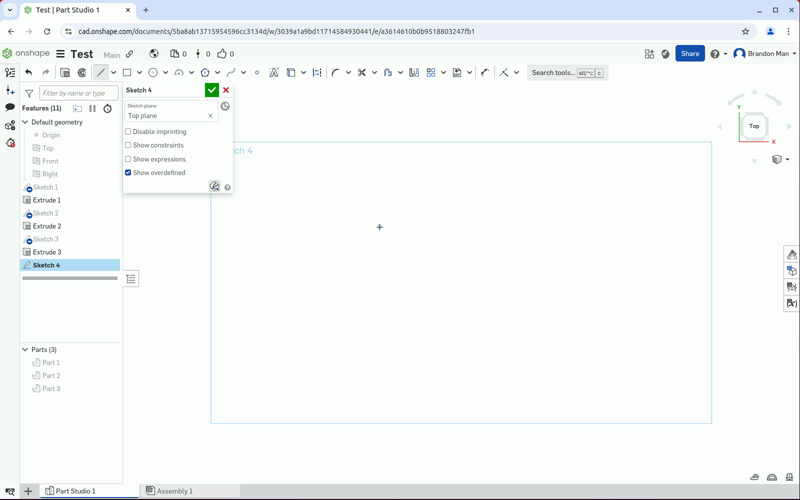
mouse_move(541, 226)
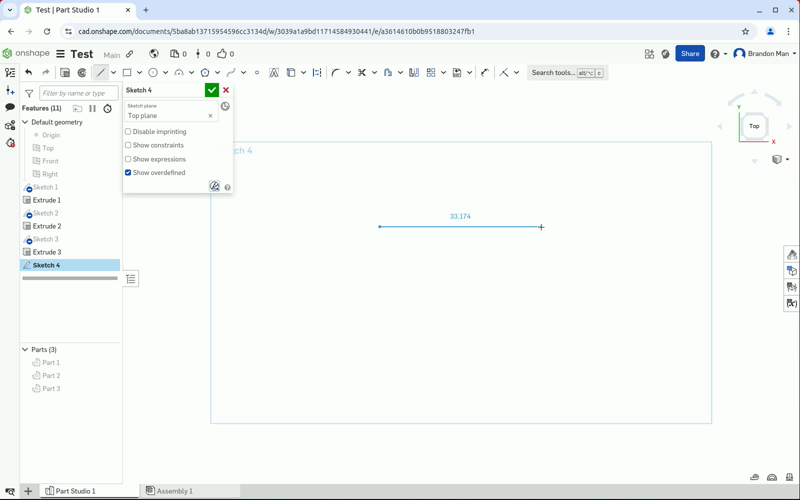
click(541, 226)
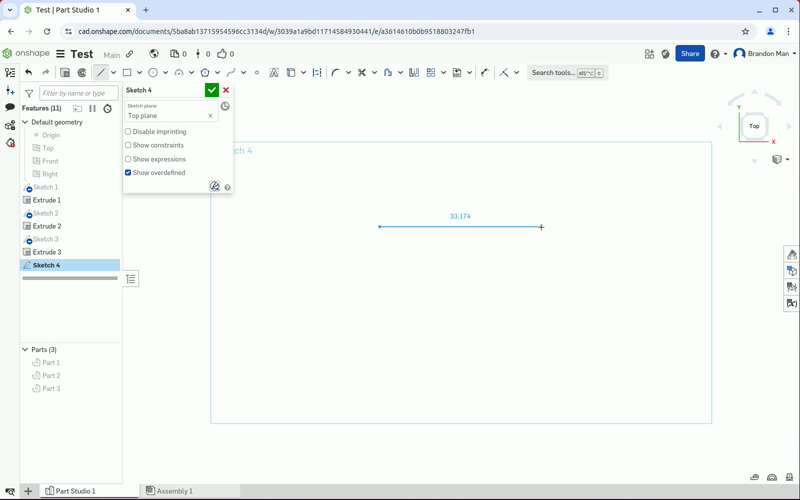
key_up(shift)
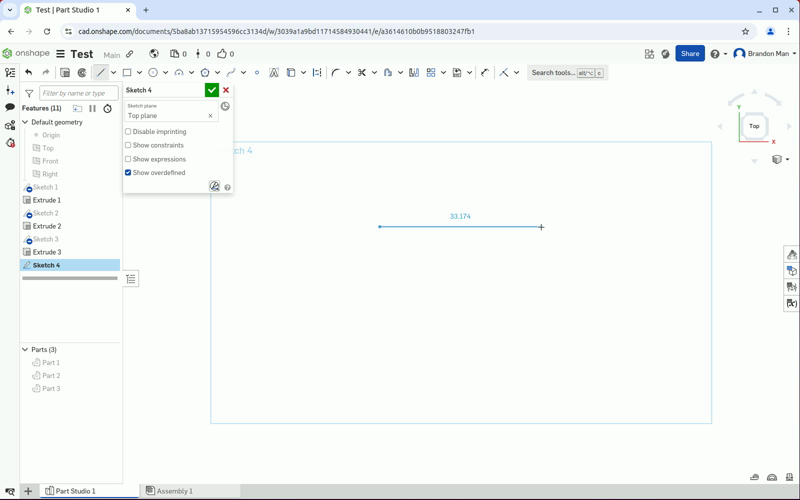
key_down(shift)
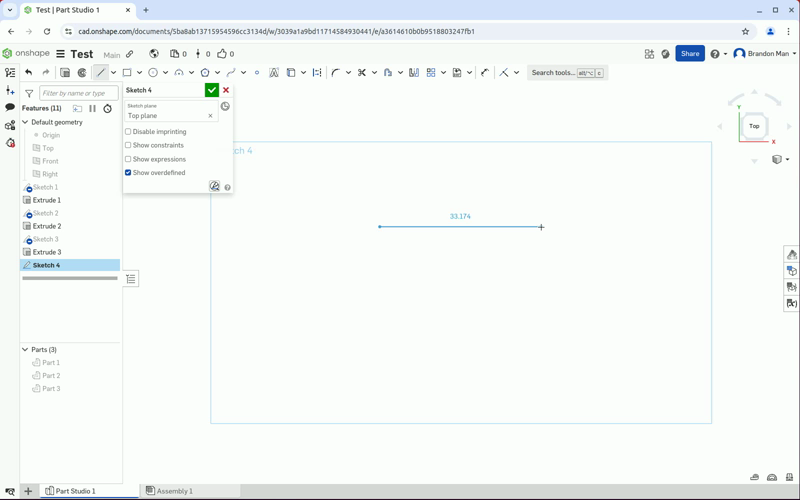
mouse_move(571, 226)
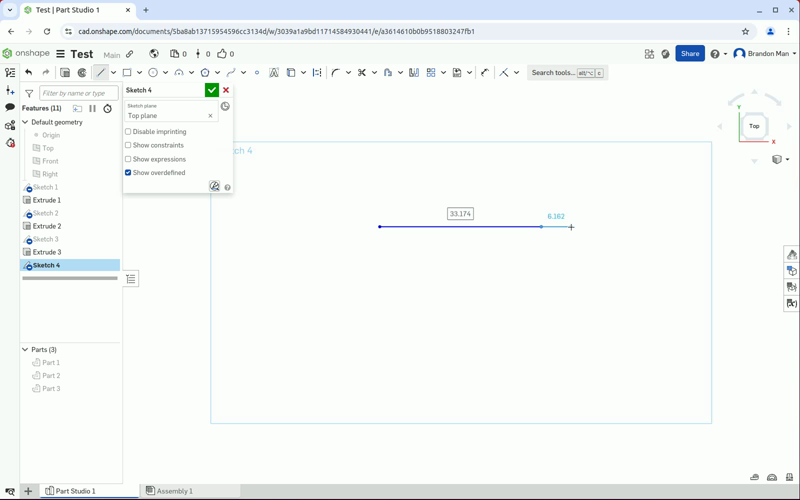
mouse_move(541, 197)
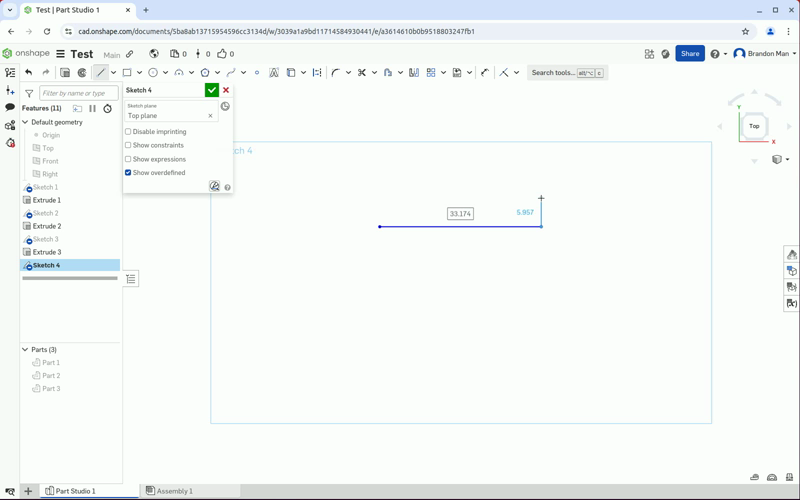
click(541, 197)
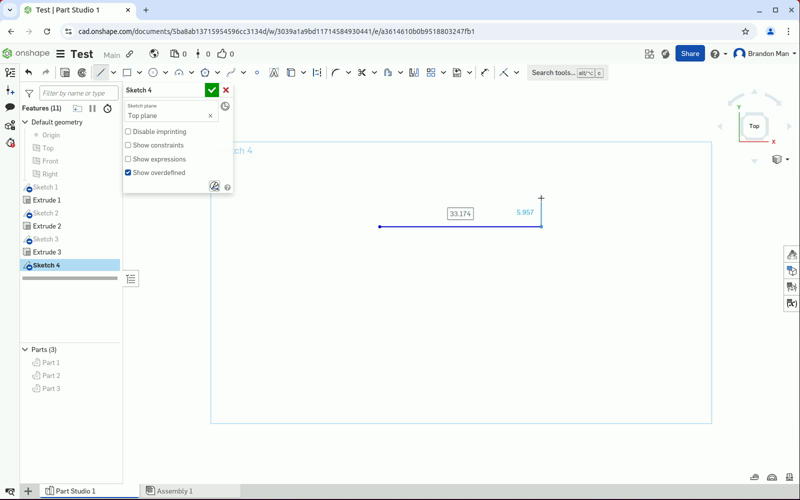
key_up(shift)
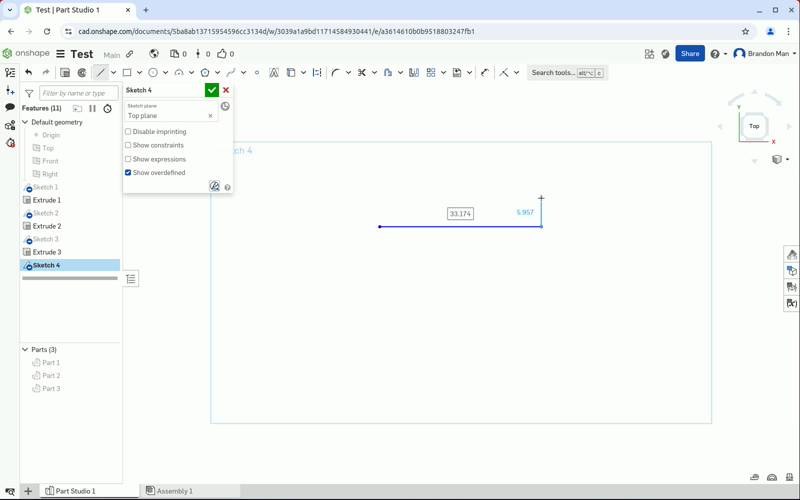
key_down(shift)
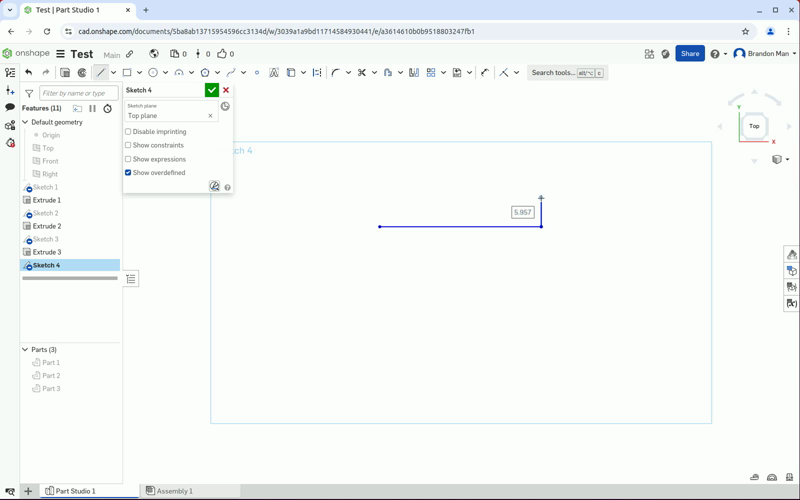
mouse_move(571, 197)
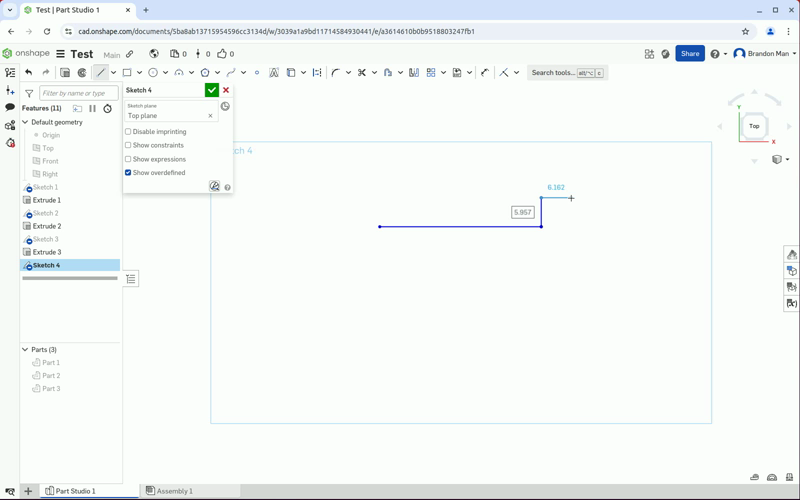
mouse_move(536, 197)
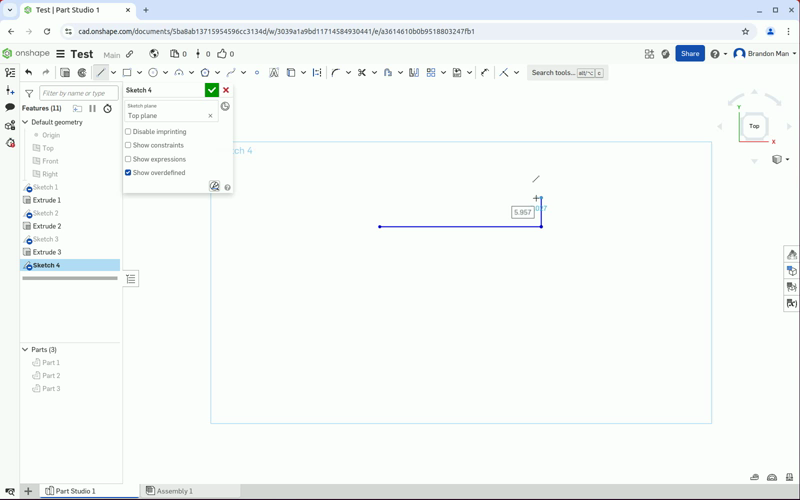
scroll(6)
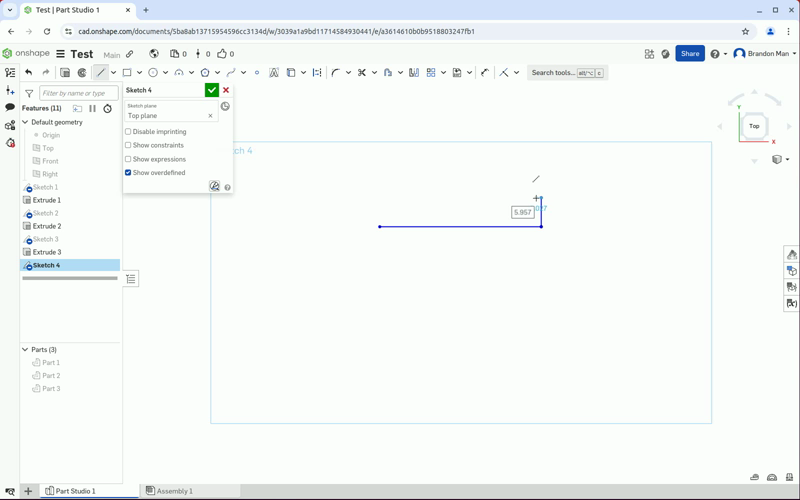
scroll(6)
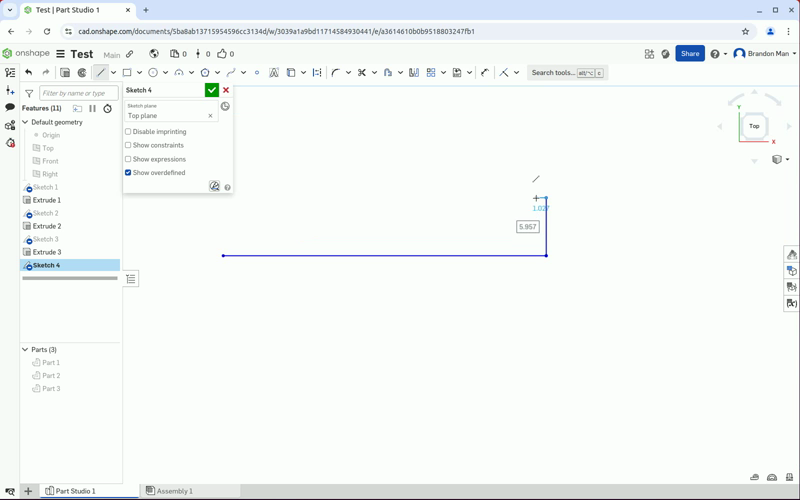
scroll(6)
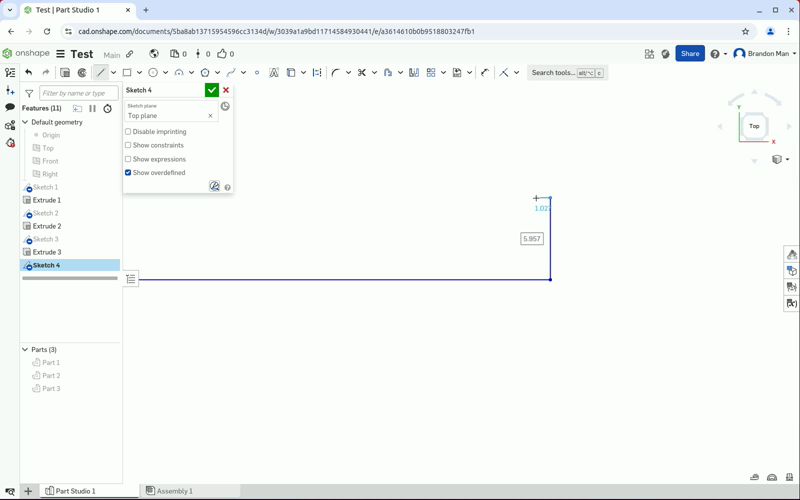
scroll(6)
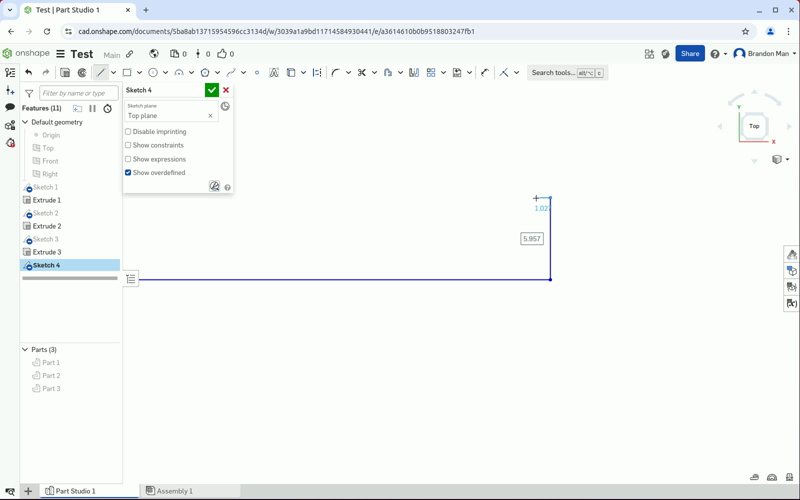
scroll(6)
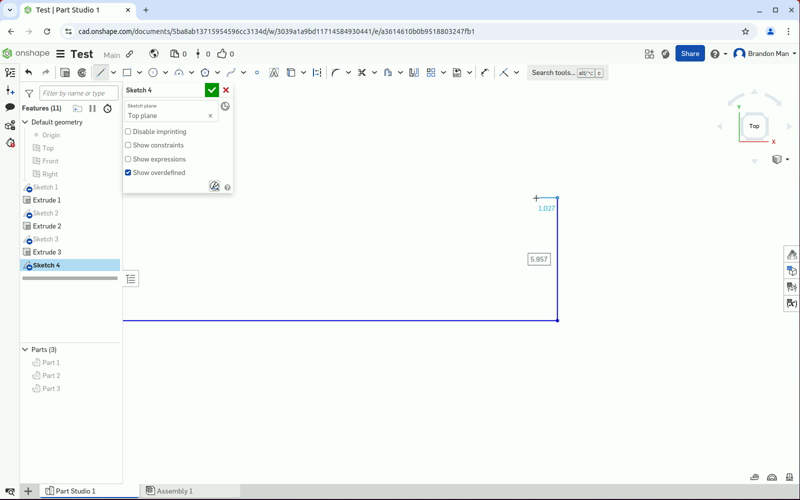
scroll(6)
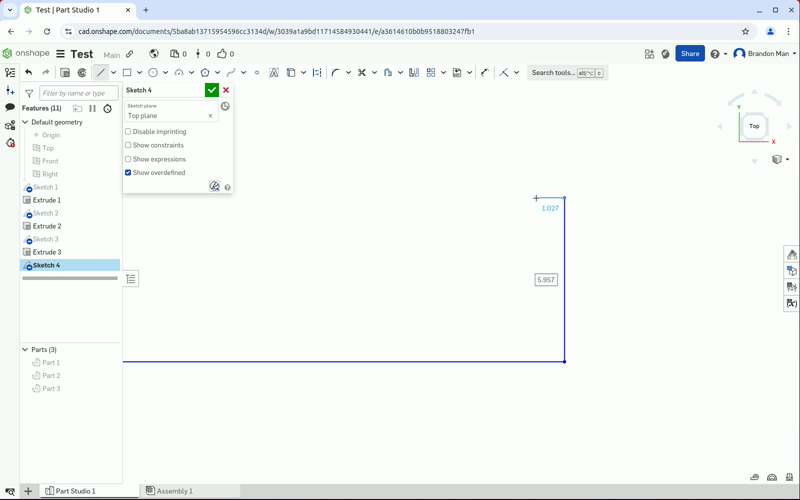
scroll(6)
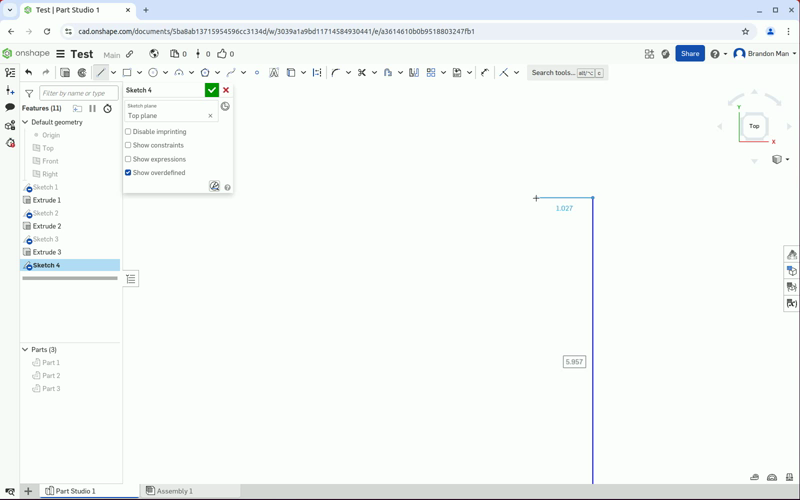
click(536, 197)
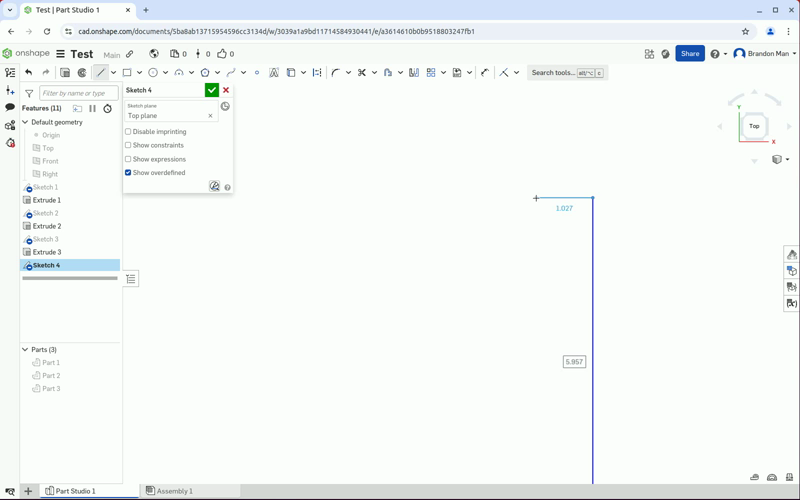
scroll(-6)
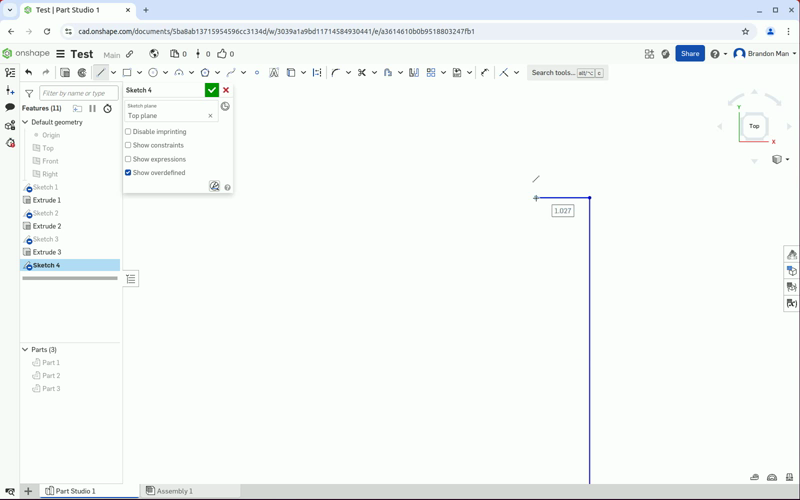
scroll(-6)
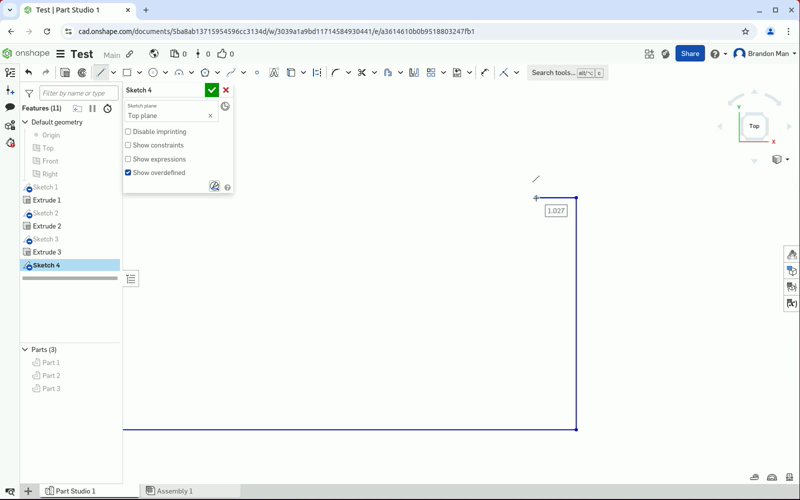
scroll(-6)
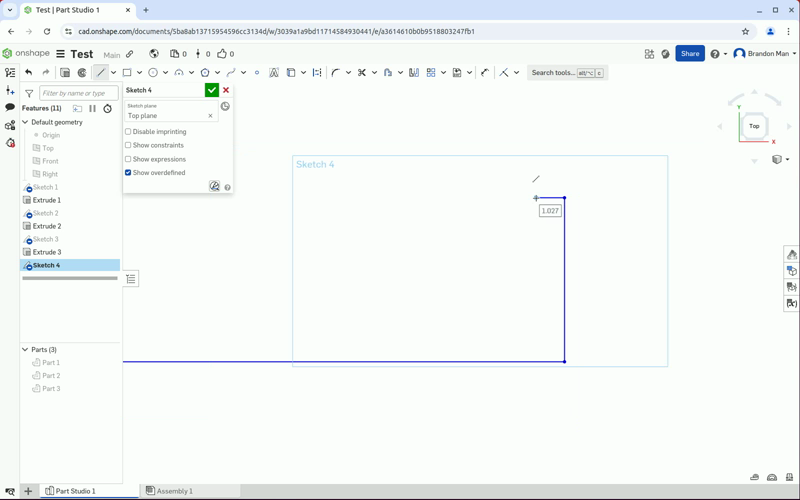
scroll(-6)
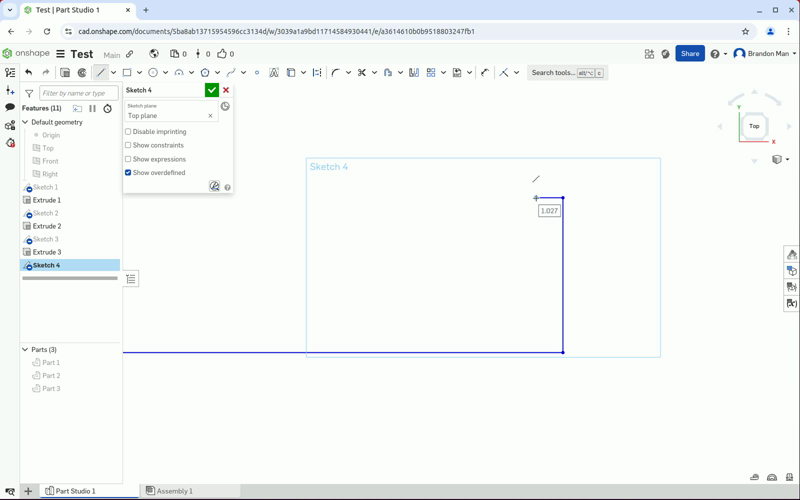
scroll(-6)
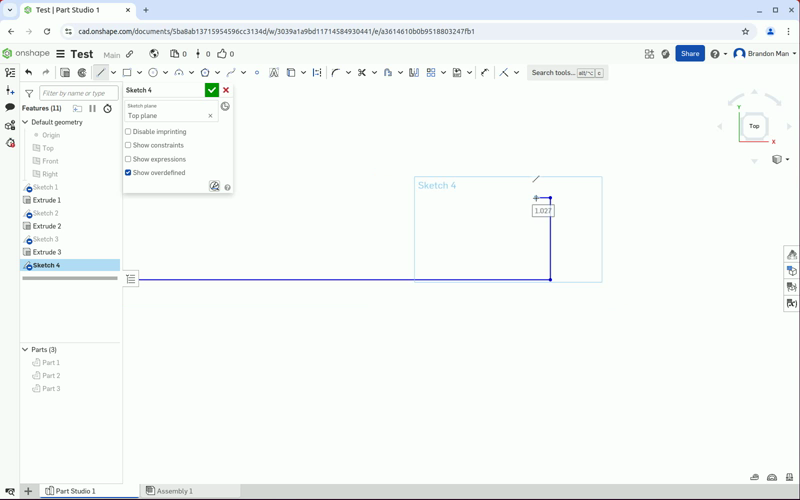
scroll(-6)
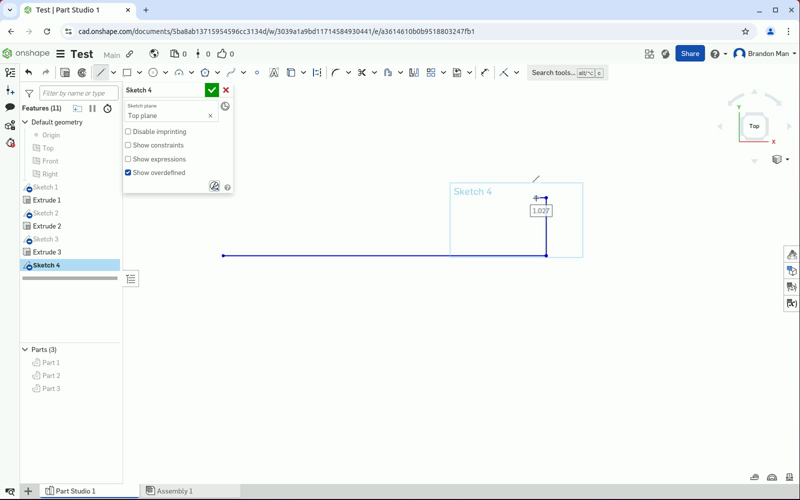
scroll(-6)
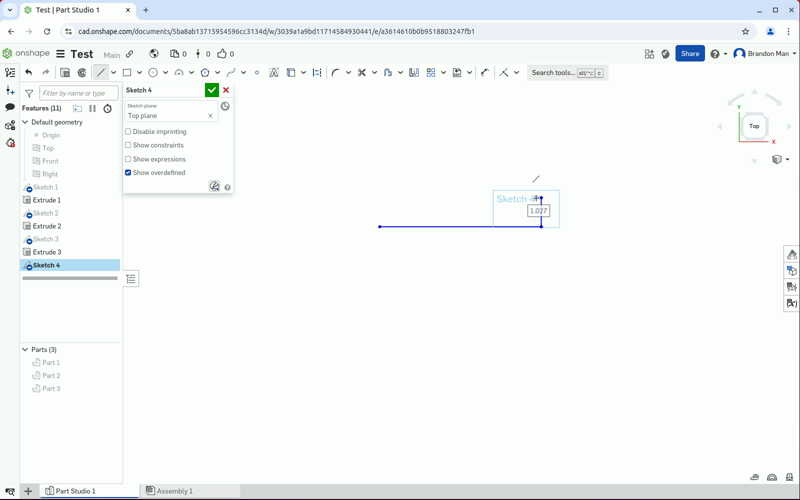
key_up(shift)
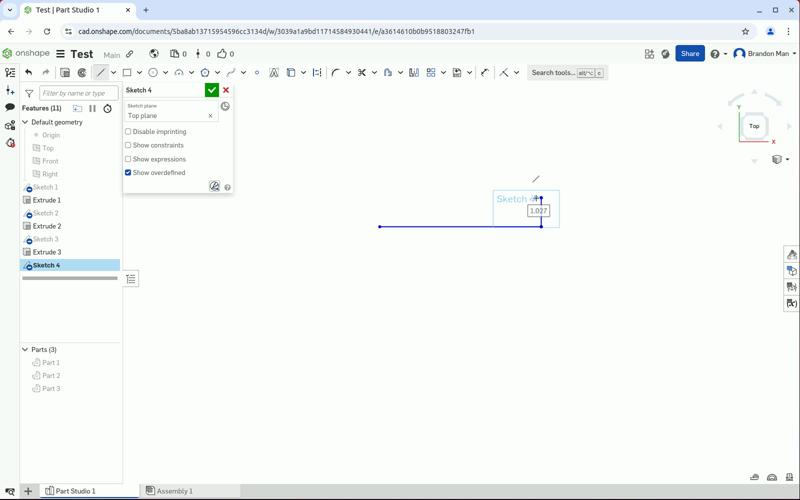
key_down(shift)
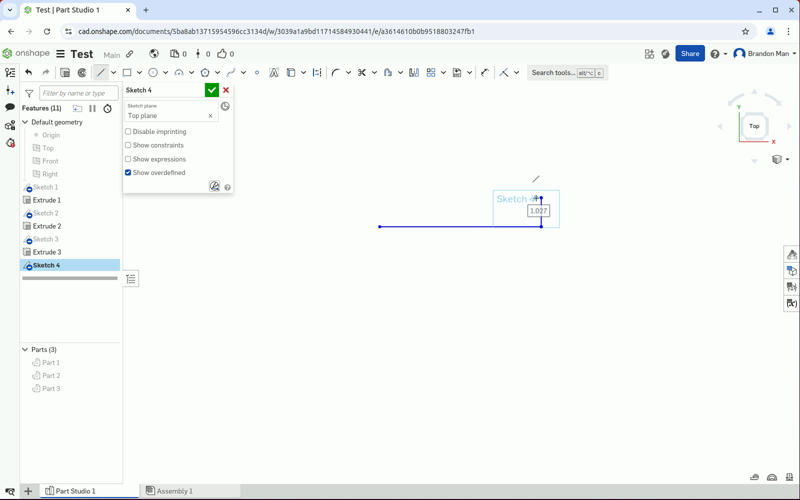
mouse_move(384, 197)
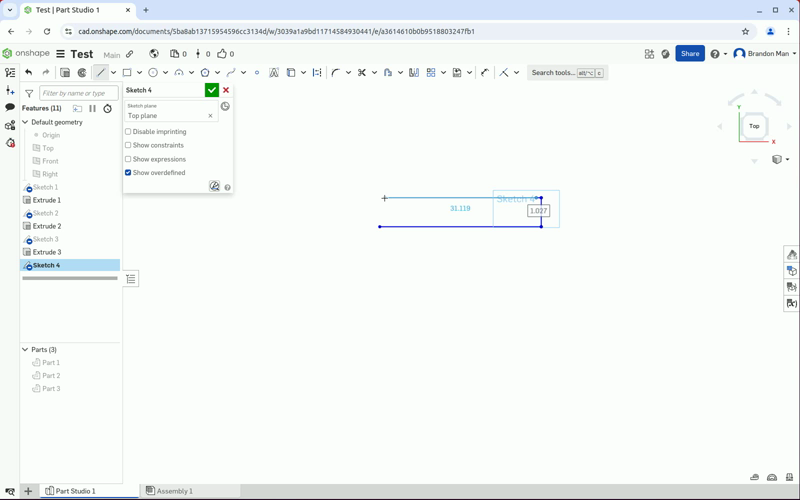
click(384, 197)
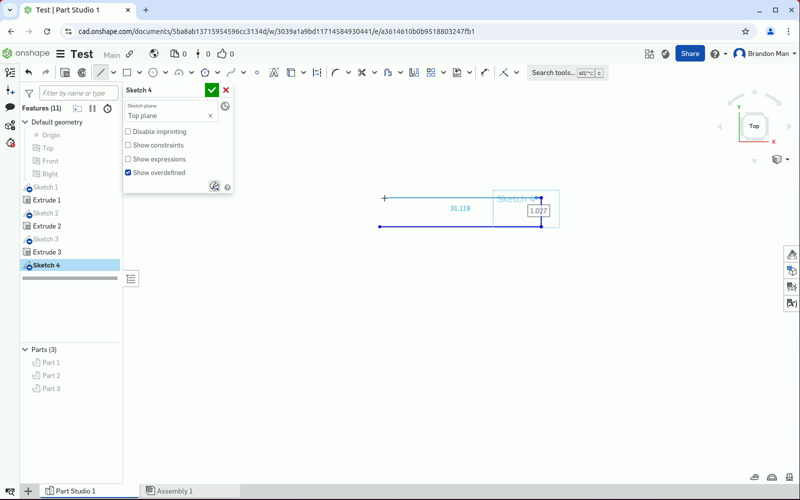
key_up(shift)
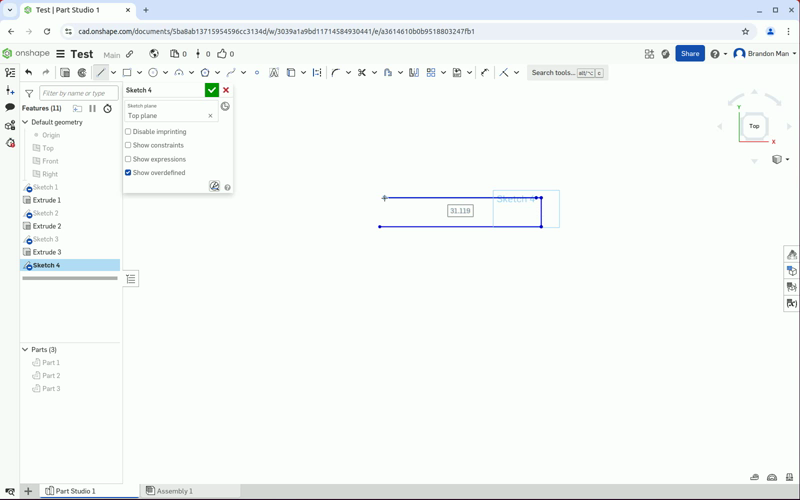
key_down(shift)
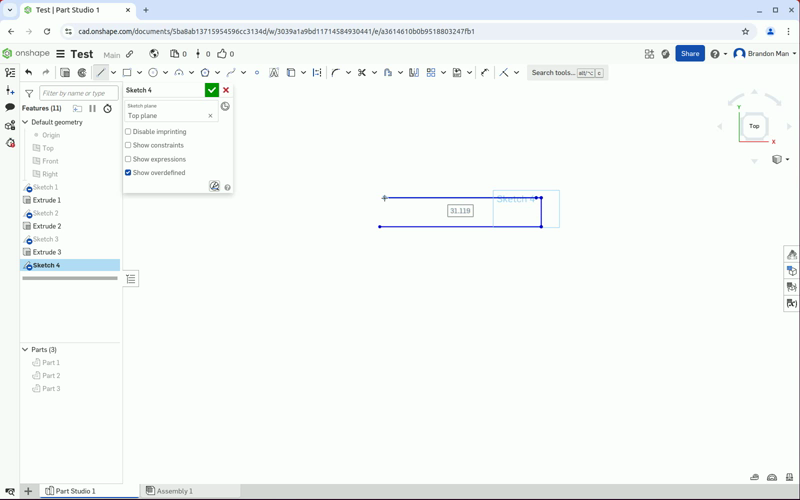
mouse_move(414, 197)
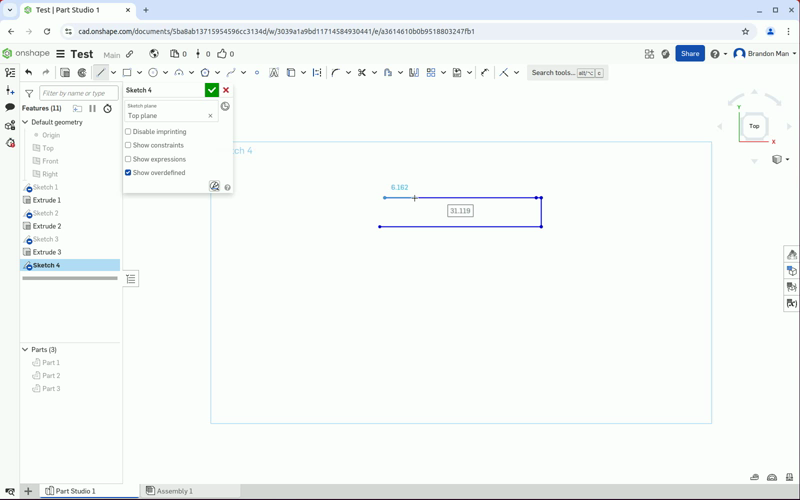
mouse_move(379, 197)
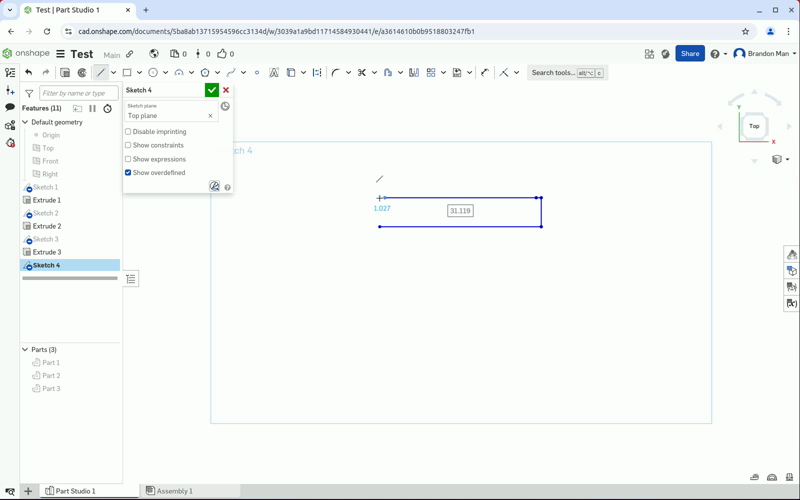
scroll(6)
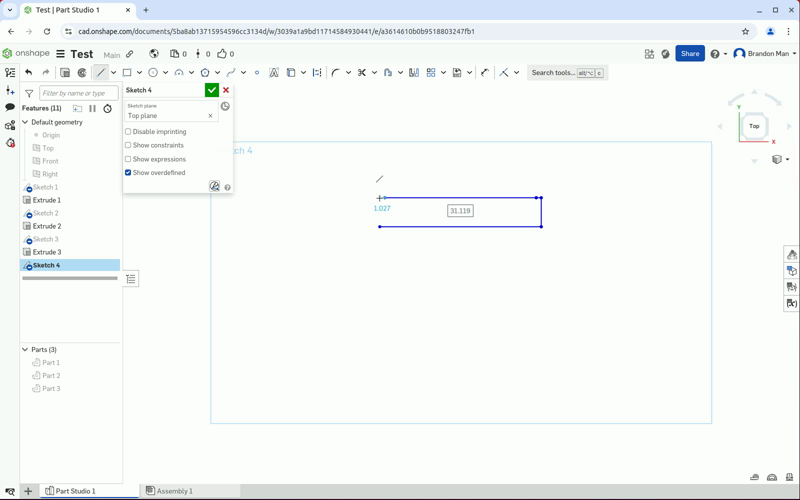
scroll(6)
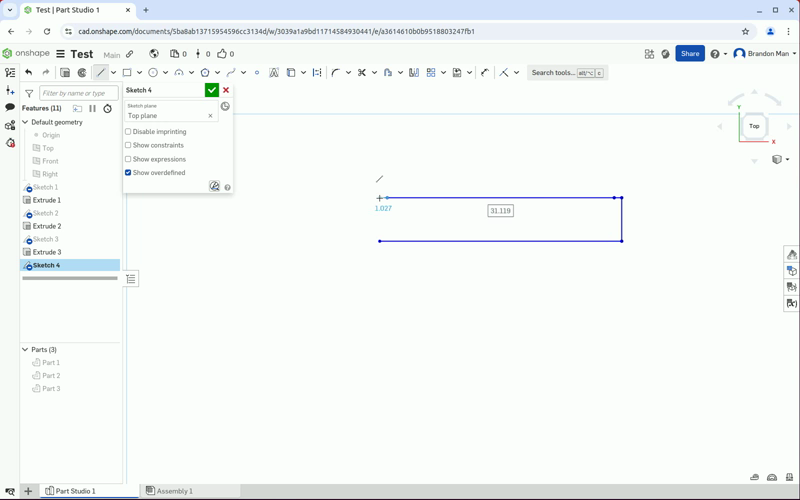
scroll(6)
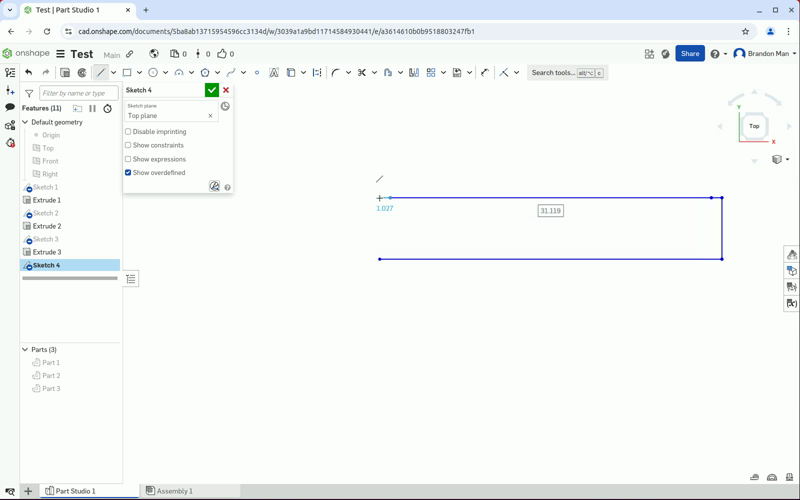
scroll(6)
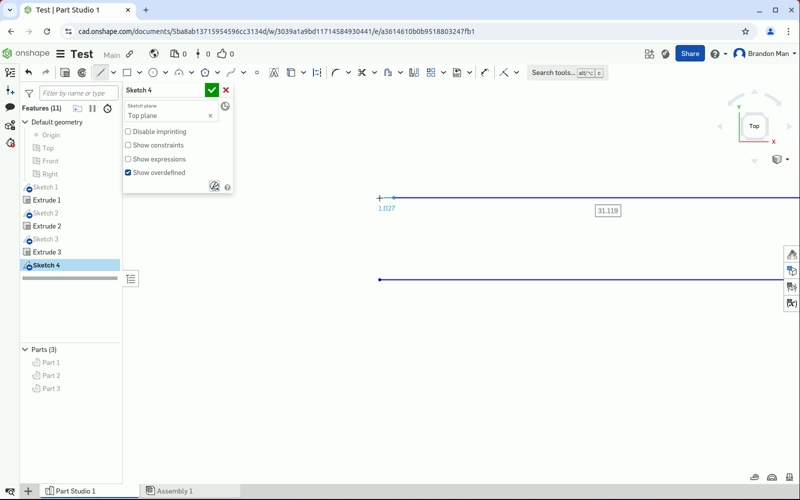
scroll(6)
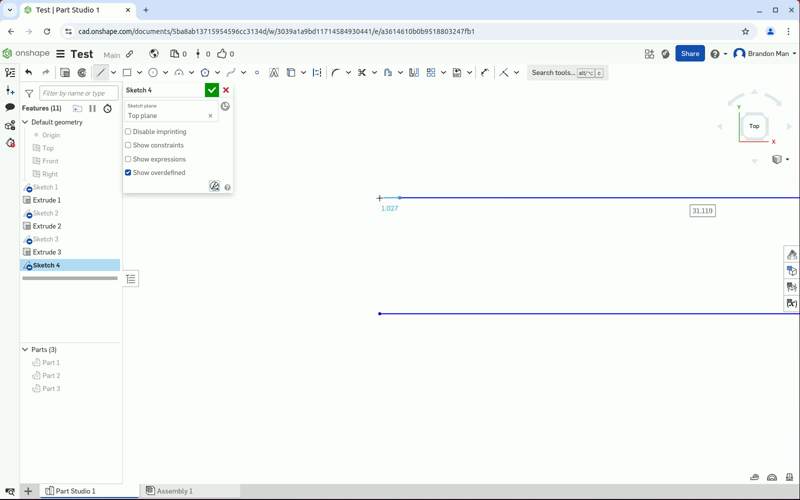
scroll(6)
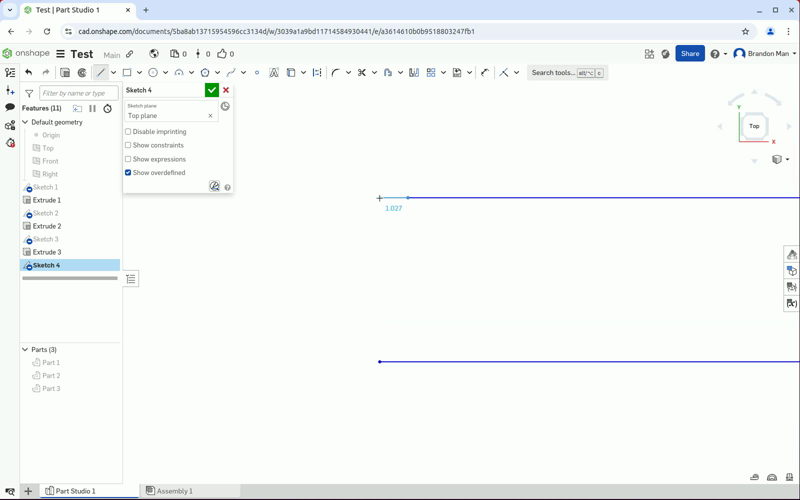
scroll(6)
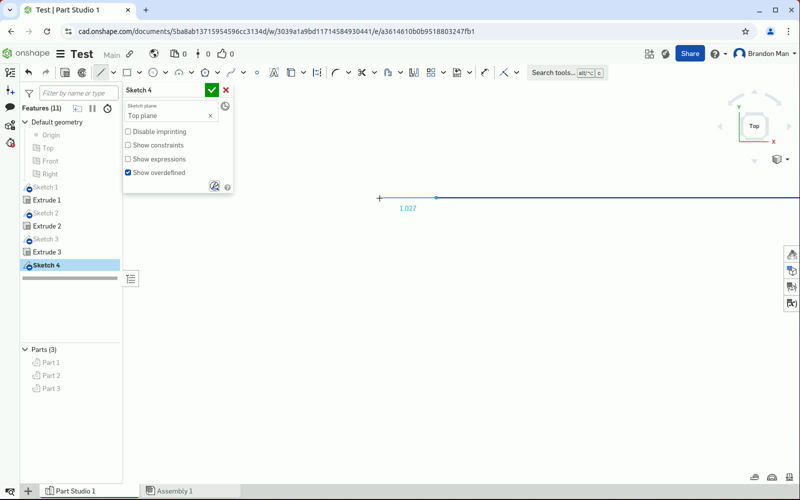
click(379, 197)
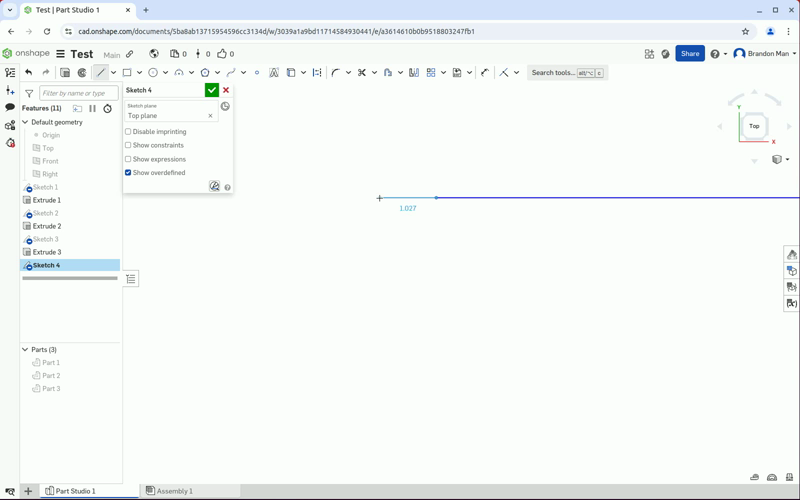
scroll(-6)
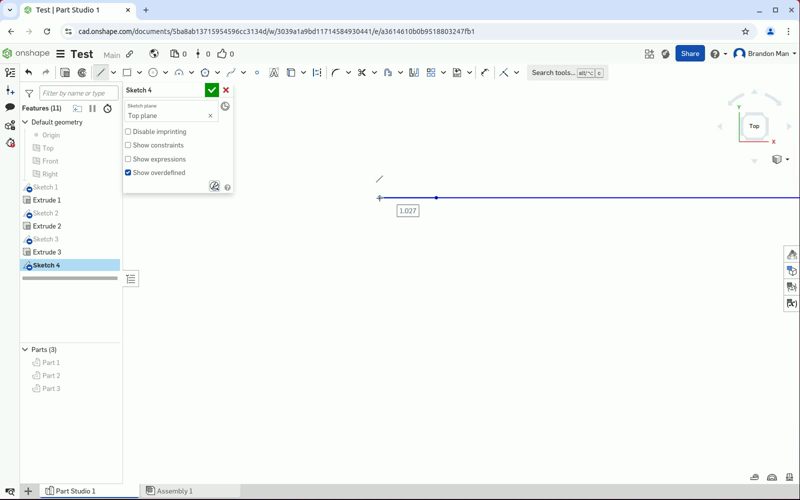
scroll(-6)
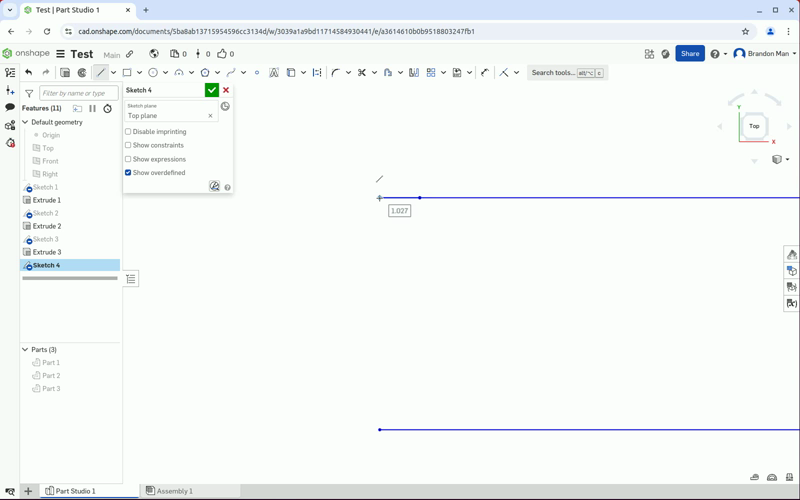
scroll(-6)
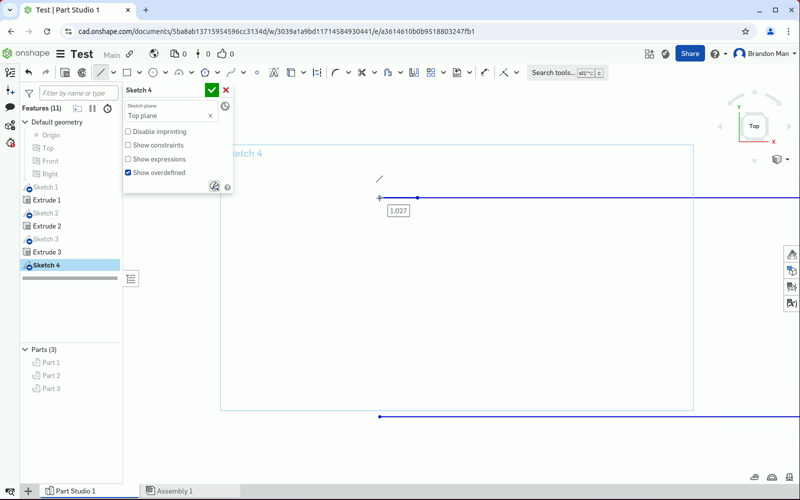
scroll(-6)
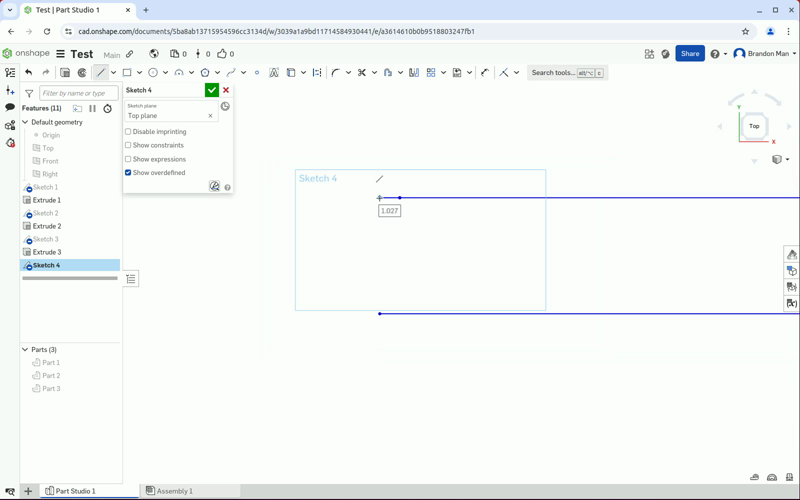
scroll(-6)
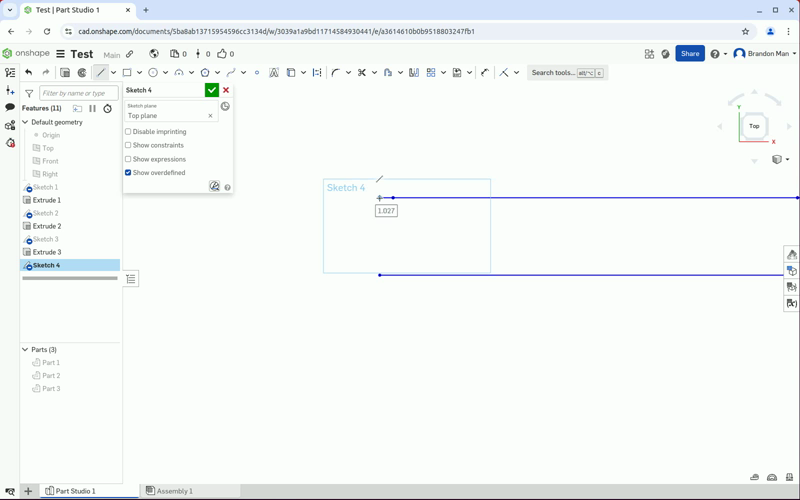
scroll(-6)
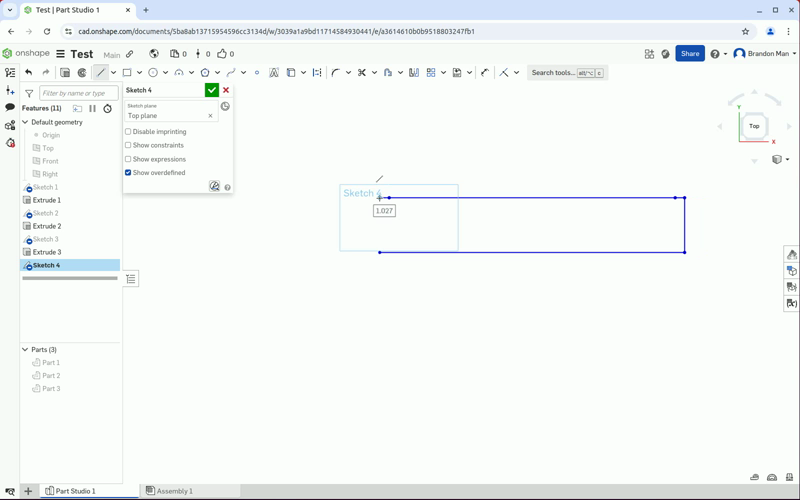
scroll(-6)
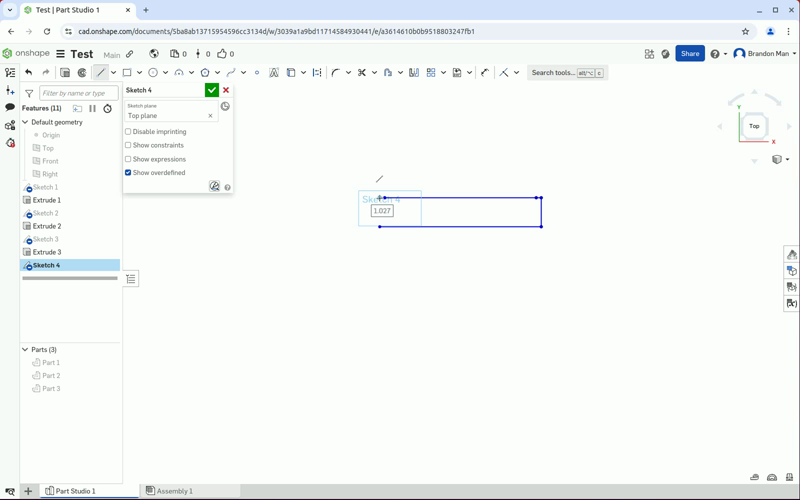
key_up(shift)
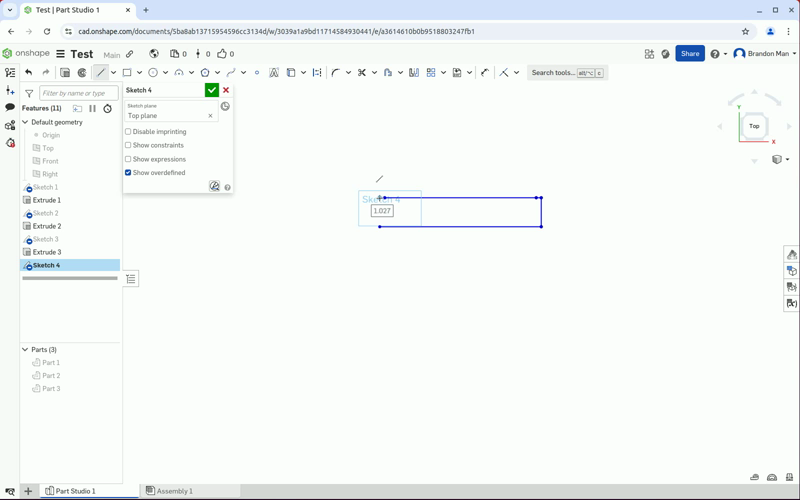
mouse_move(409, 197)
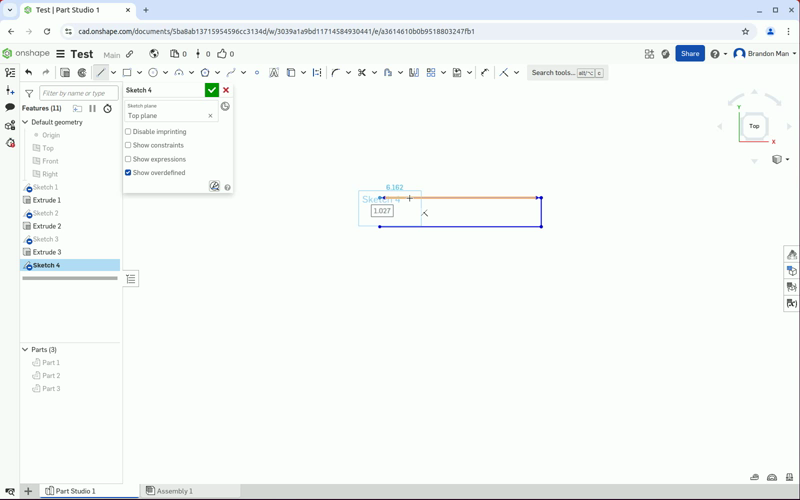
key_down(shift)
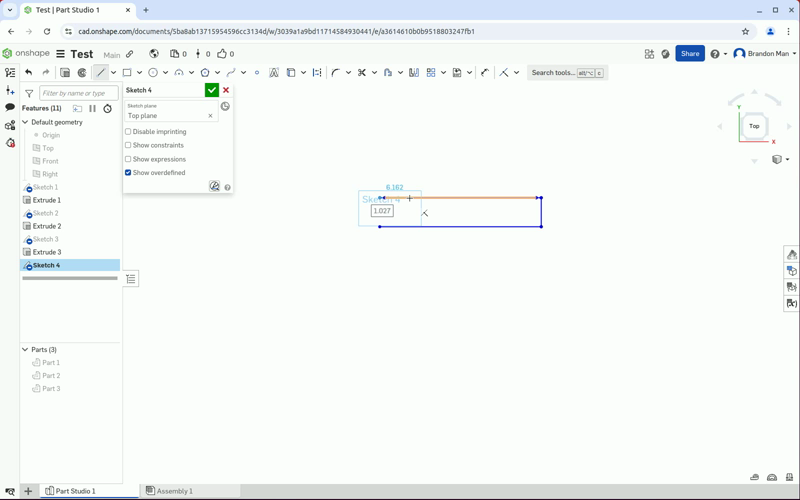
mouse_move(379, 226)
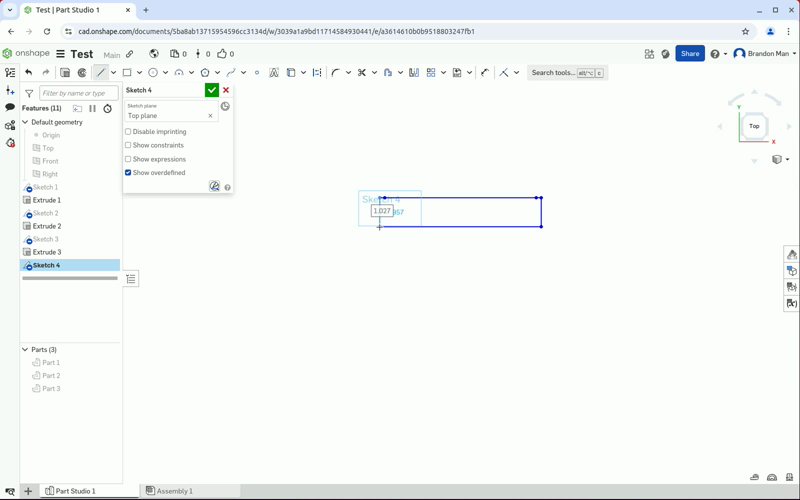
key_up(shift)
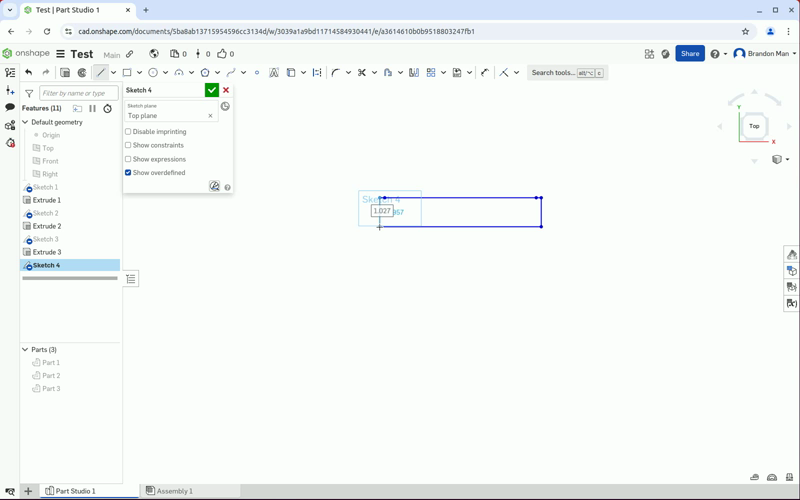
click(379, 226)
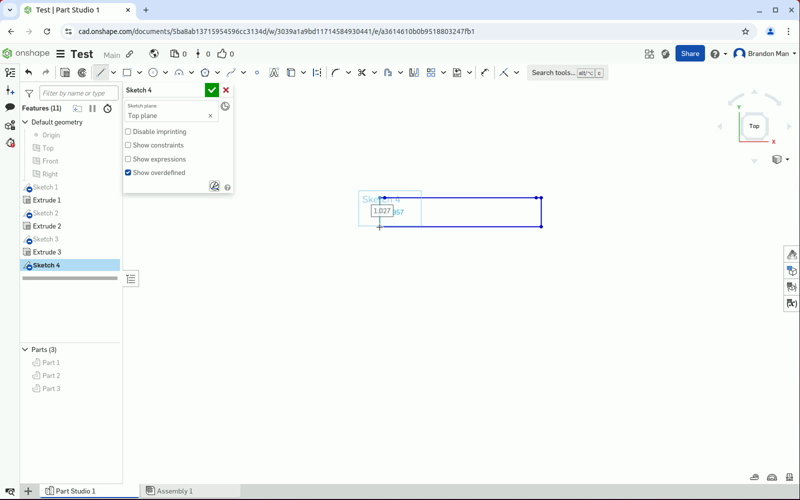
key(esc)
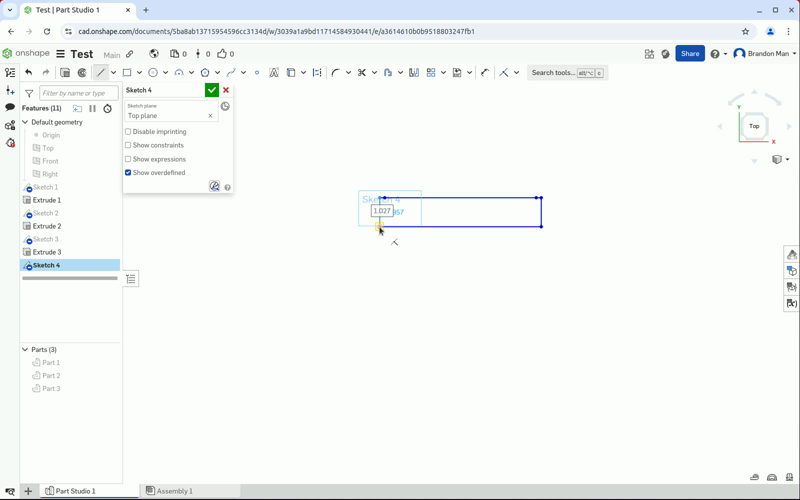
mouse_move(401, 221)
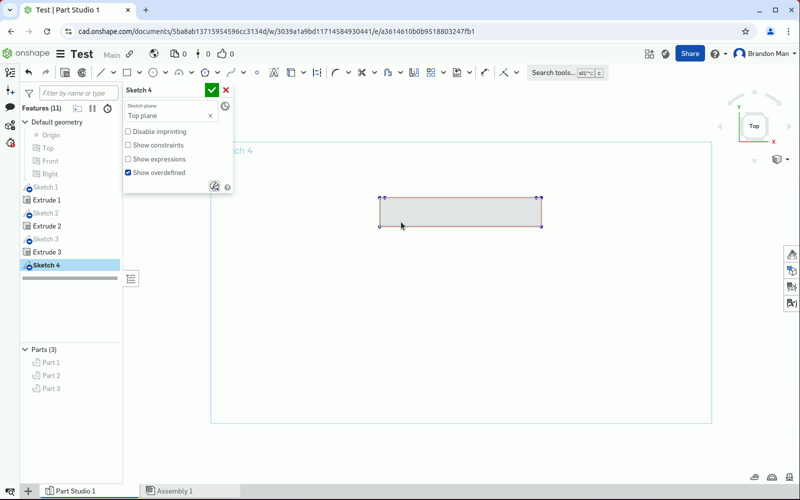
click(401, 221)
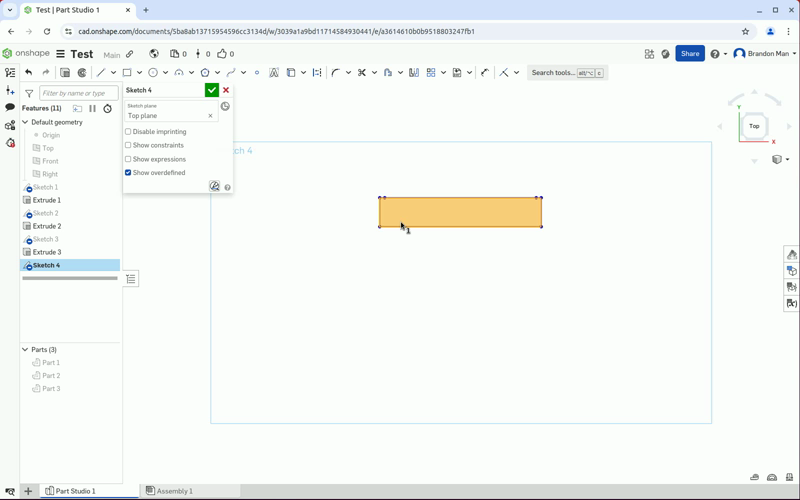
mouse_move(73, 352)
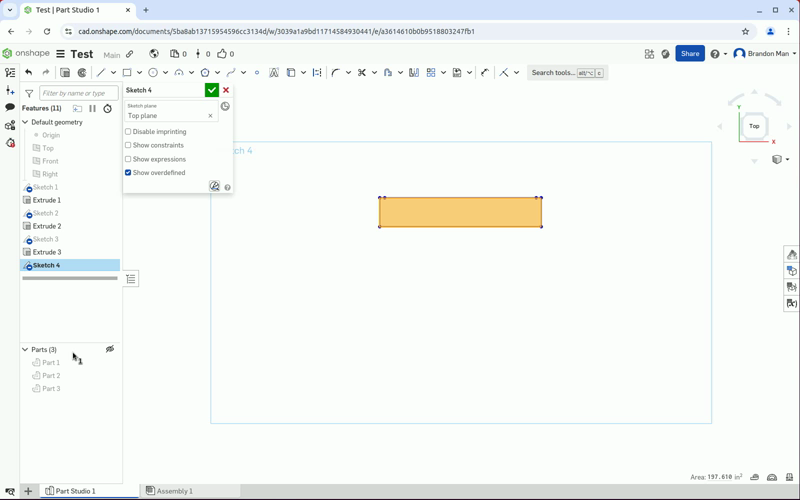
key(shift+y)
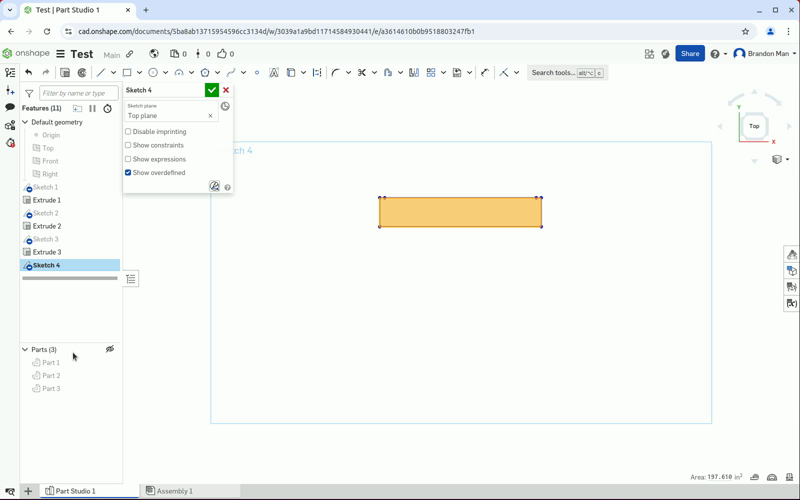
key(shift+e)
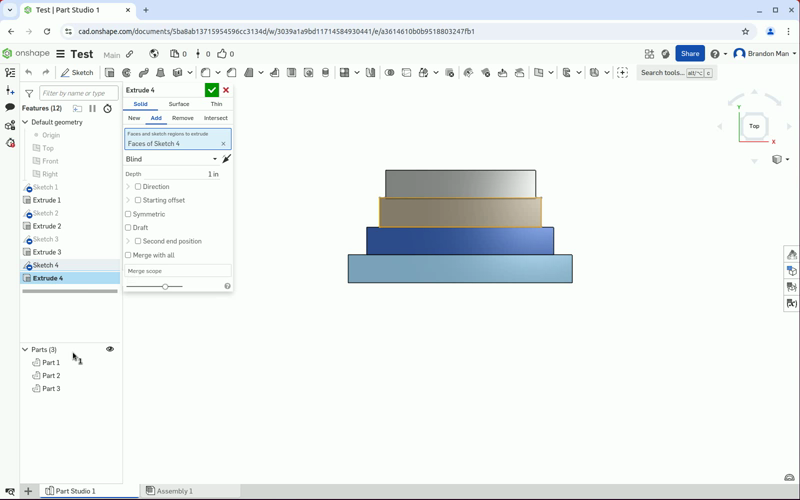
mouse_move(143, 106)
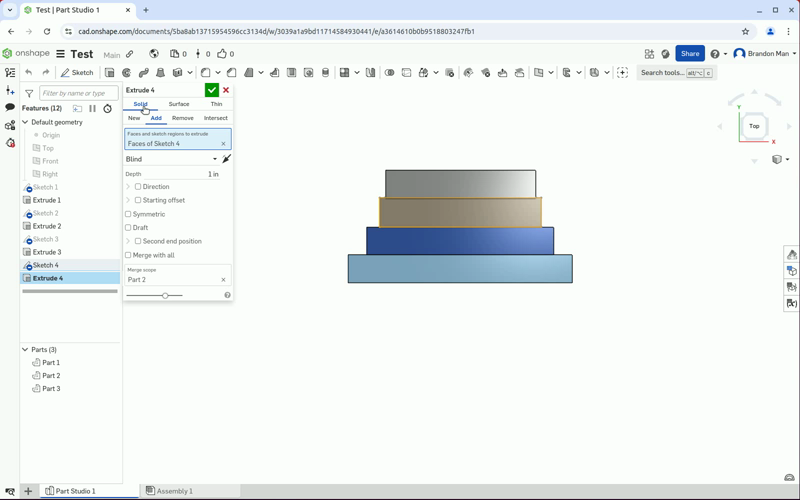
click(143, 106)
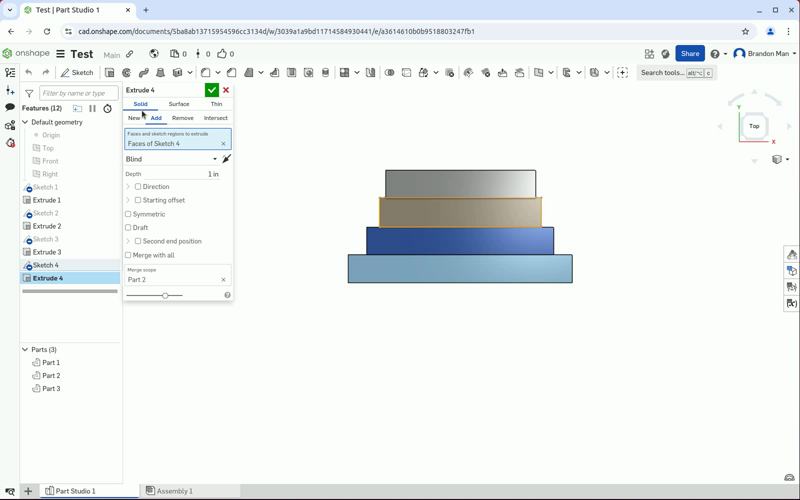
mouse_move(137, 120)
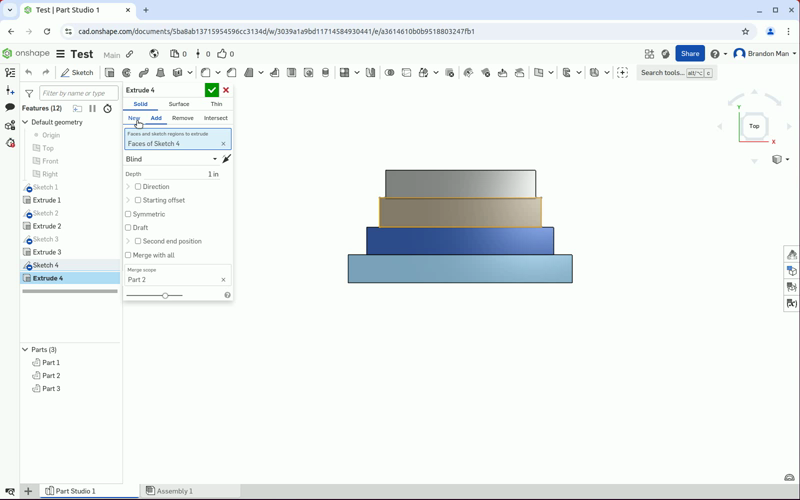
click(137, 120)
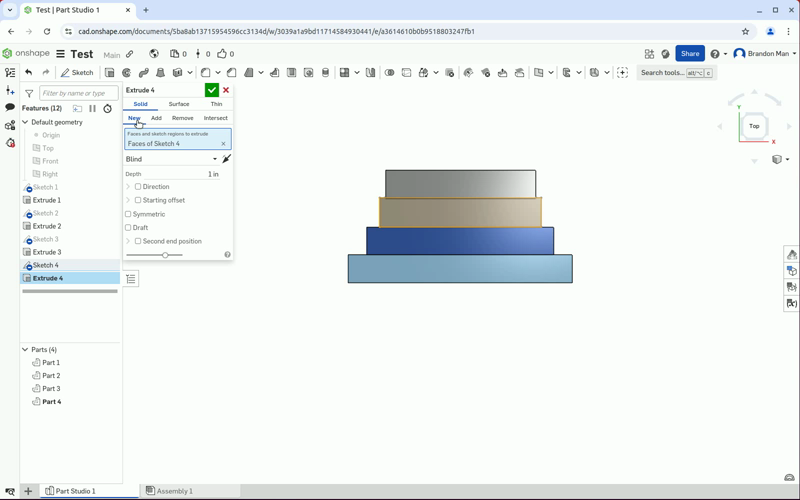
key(tab, 4)
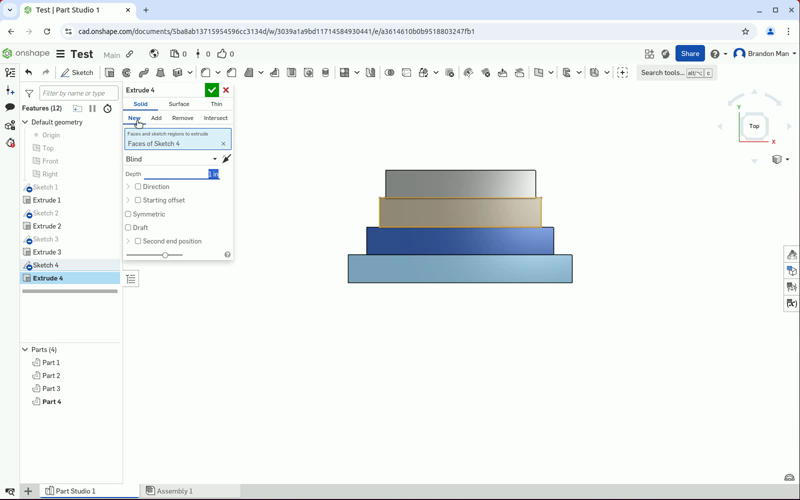
text(3.851)
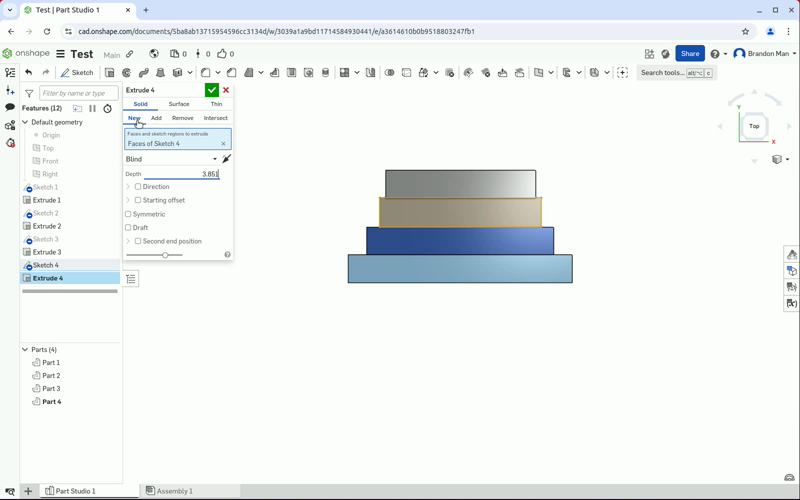
key(enter)
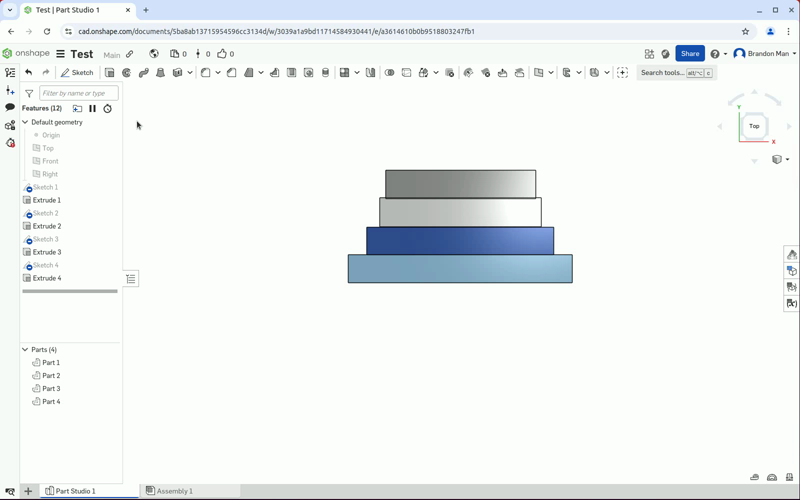
key(shift+h)
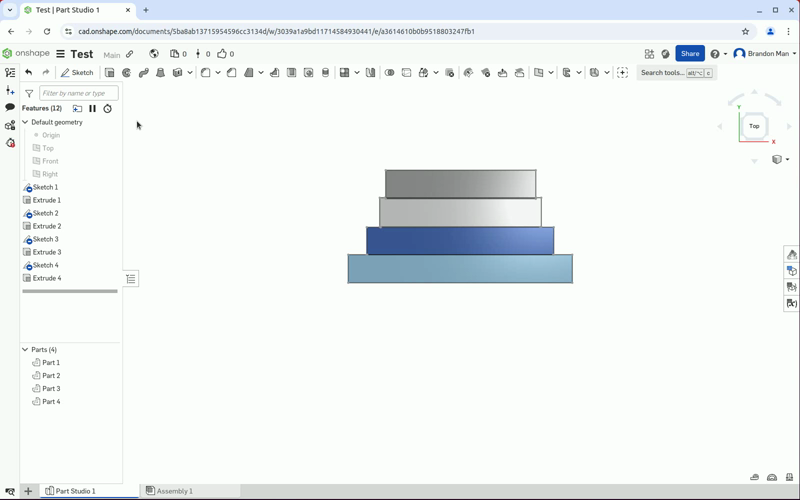
key(shift+h)
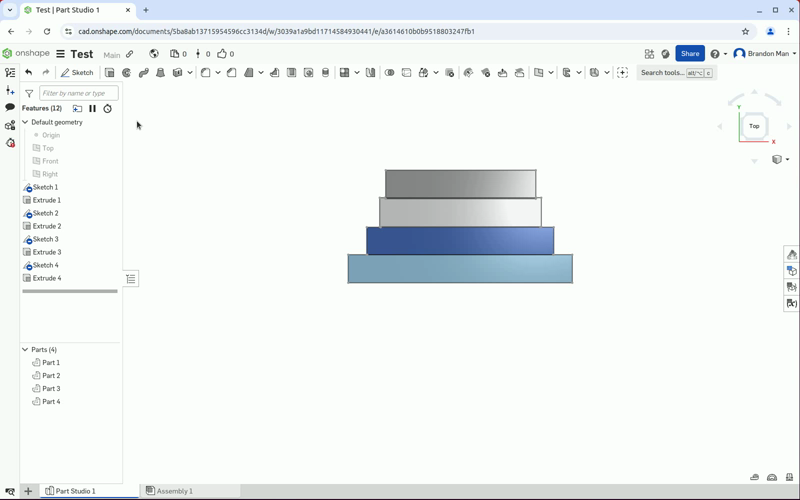
key(shift+7)
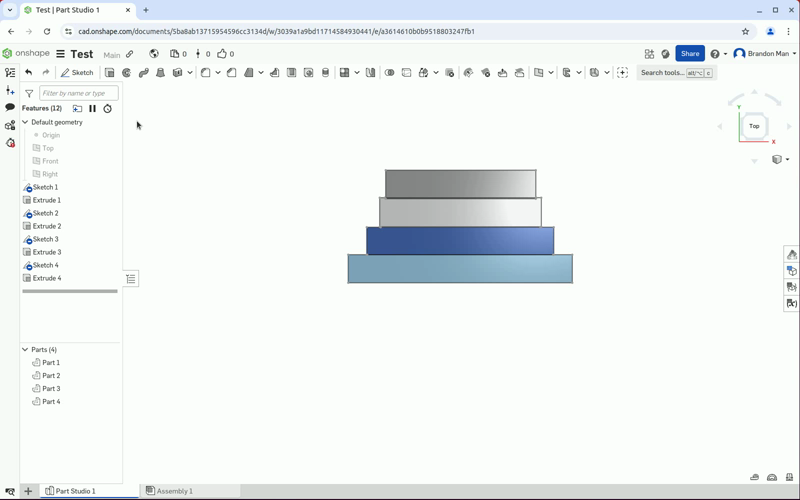
key(up, 3)
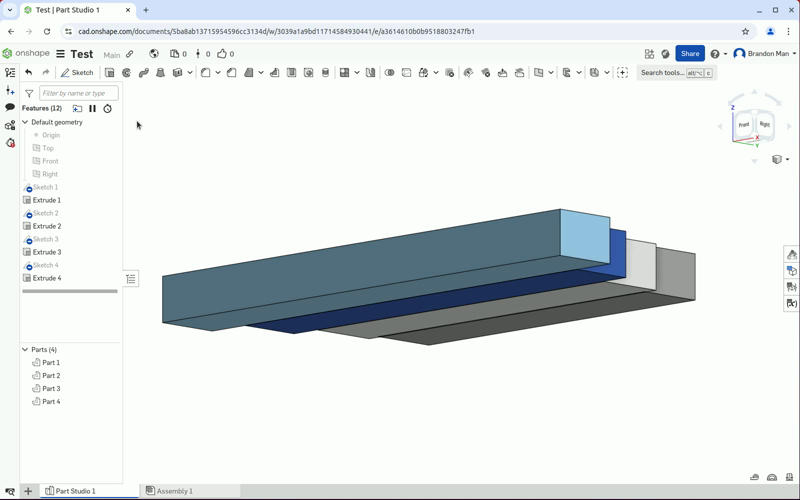
key(left, 3)
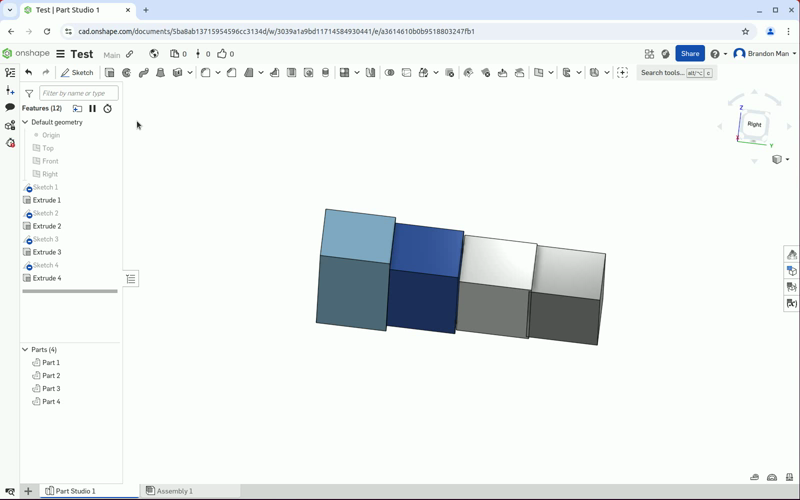
key(right, 3)
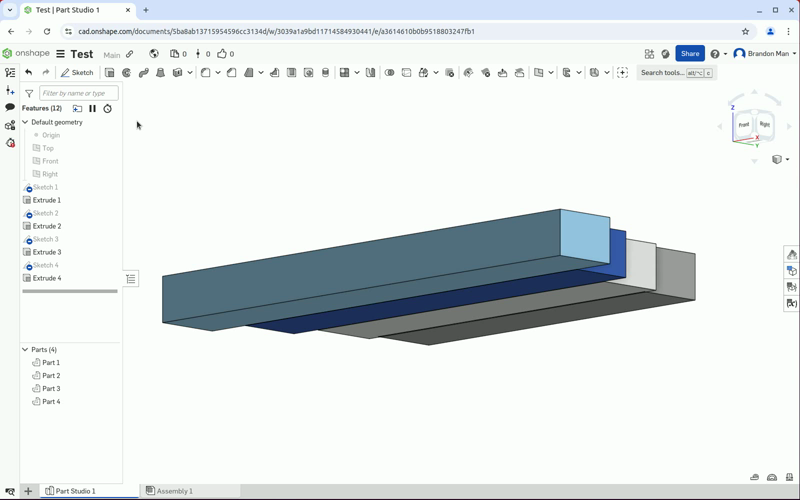
key(down, 3)
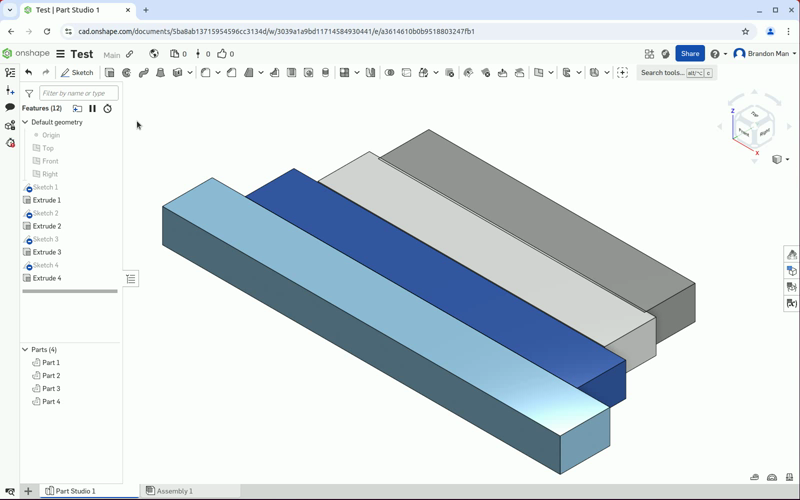
mouse_move(73, 189)
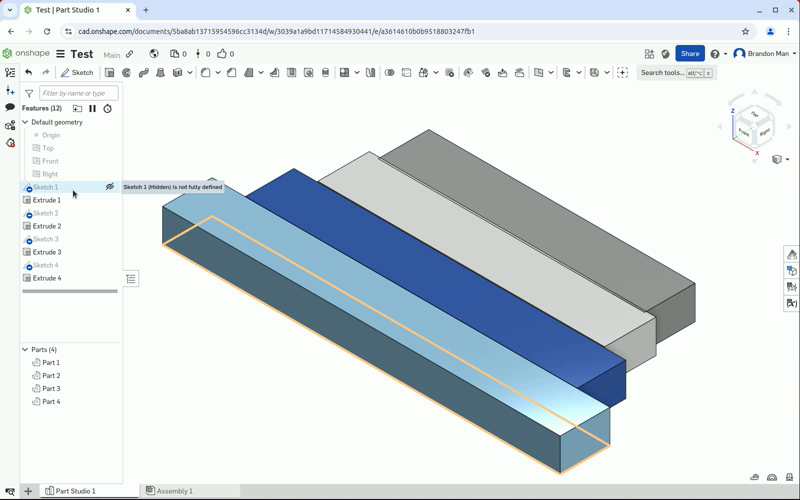
click(73, 189)